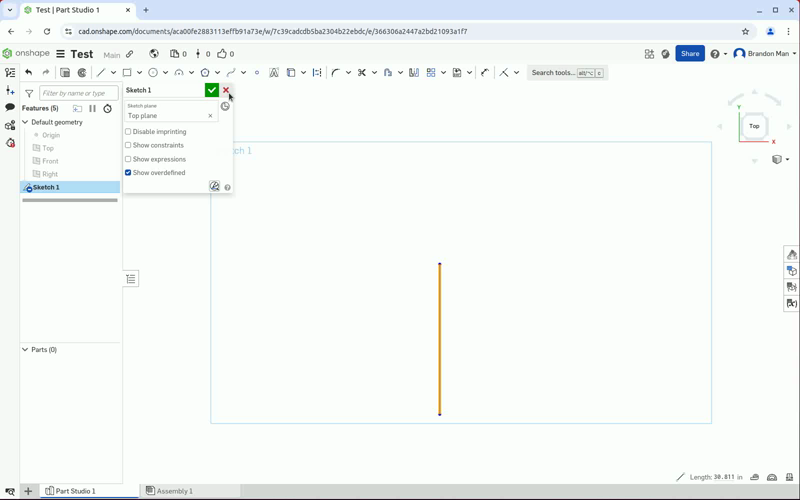
key(shift+h)
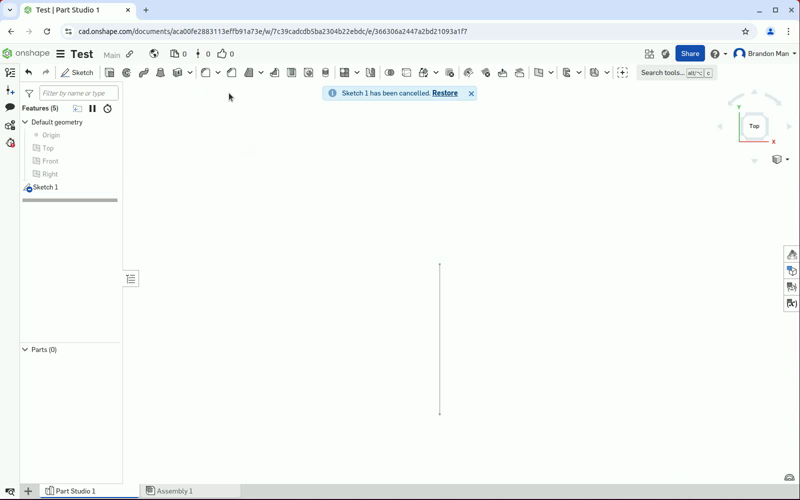
key(shift+s)
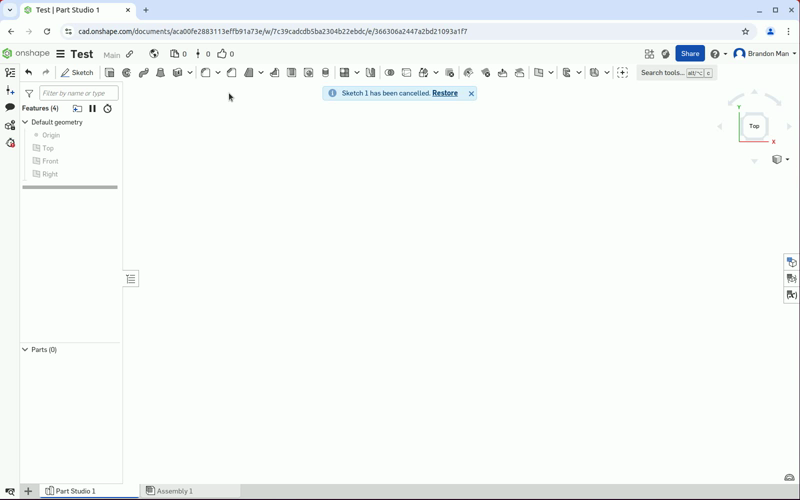
mouse_move(73, 150)
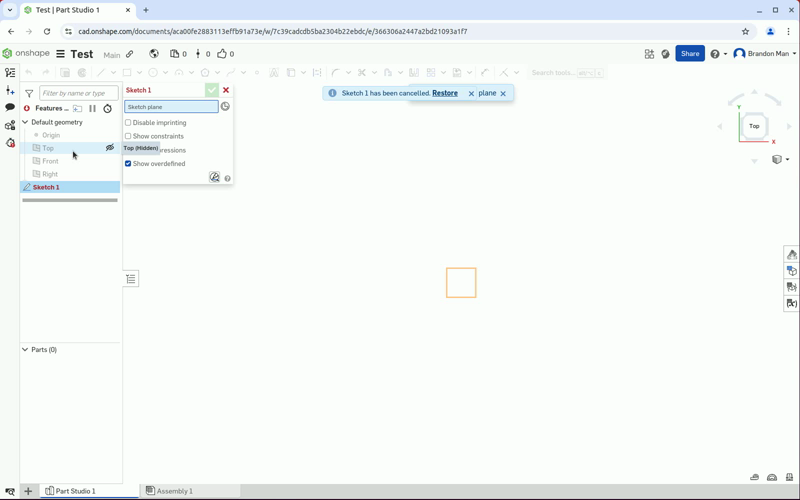
click(73, 150)
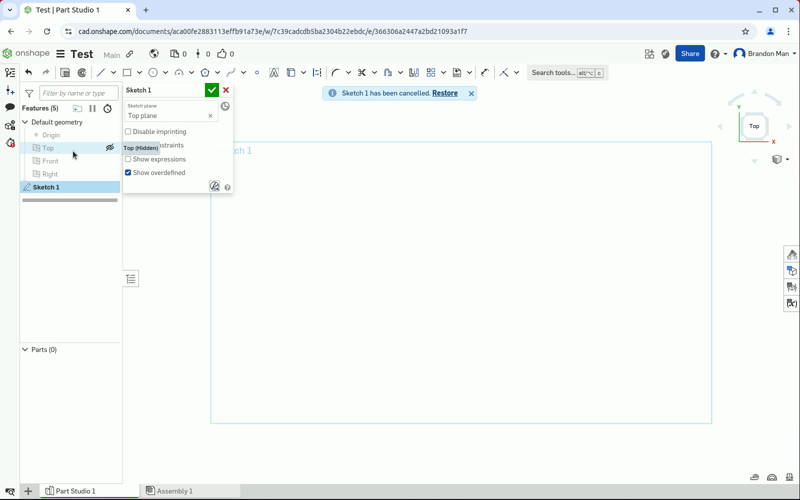
mouse_move(73, 352)
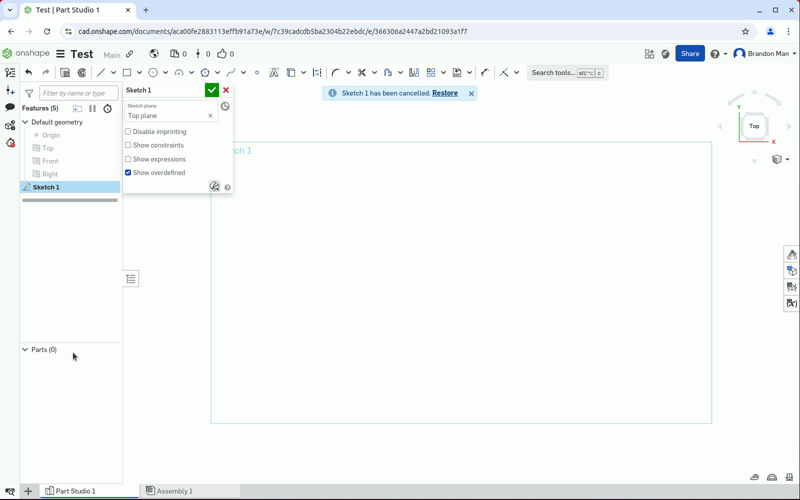
key(y)
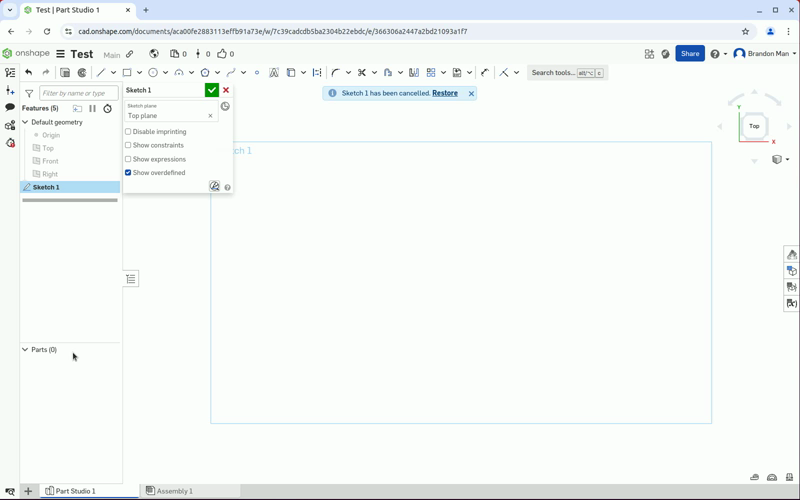
key(l)
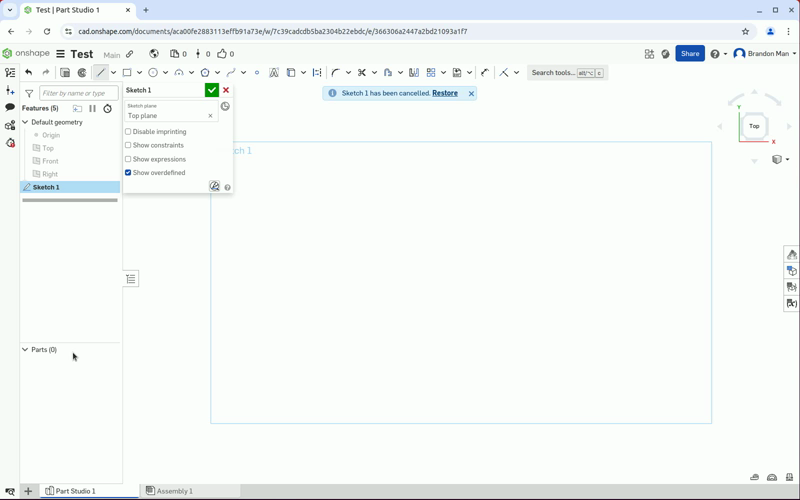
key_down(shift)
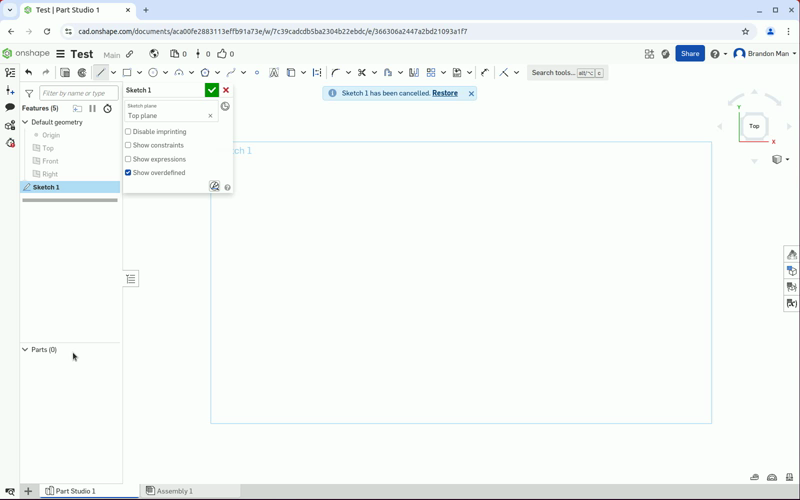
mouse_move(460, 395)
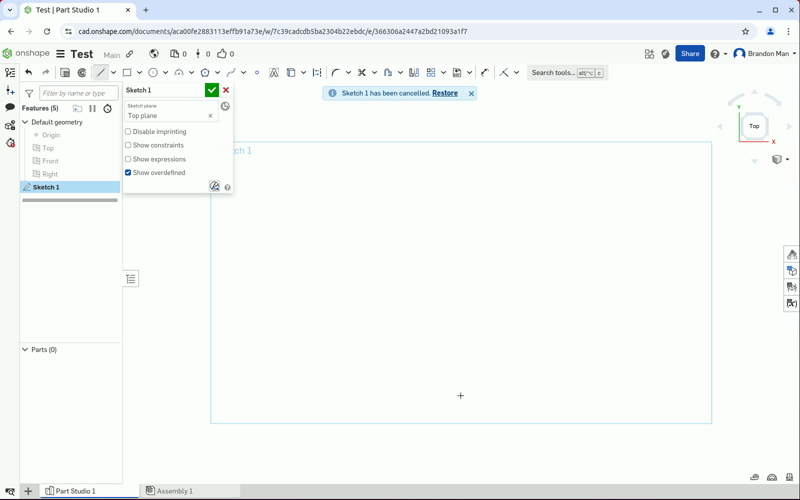
click(460, 395)
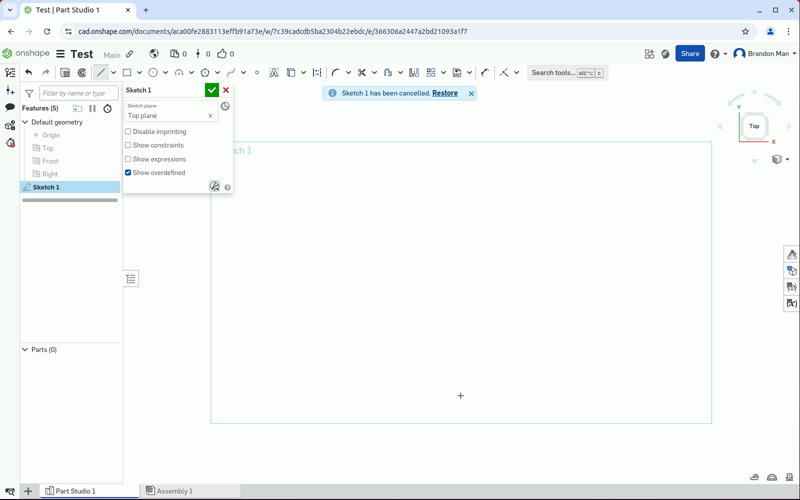
key_up(shift)
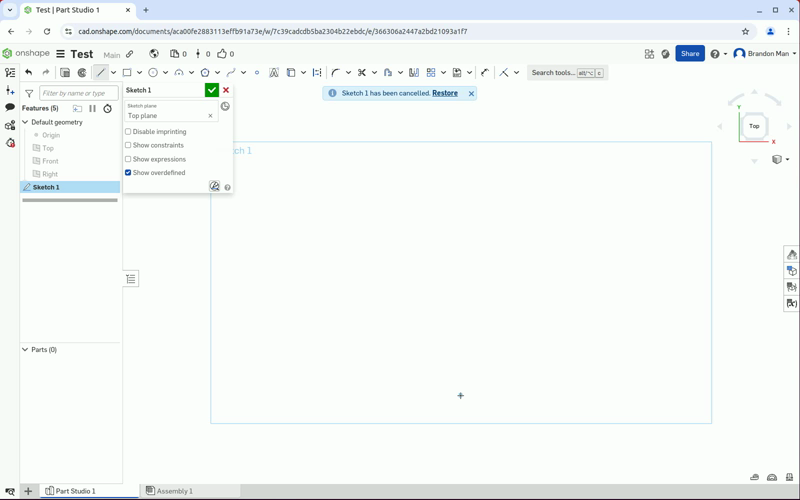
key_down(shift)
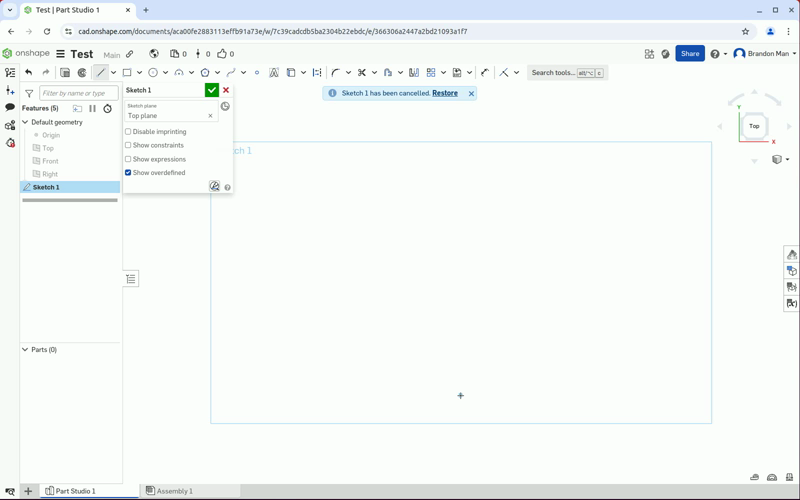
mouse_move(573, 395)
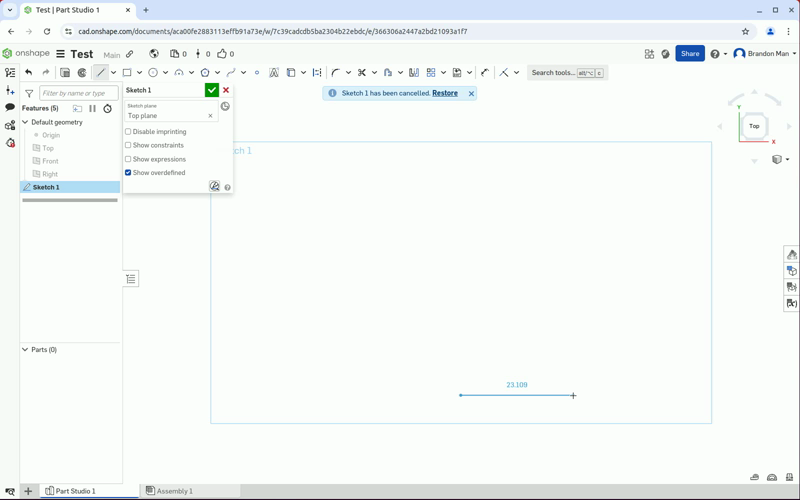
click(573, 395)
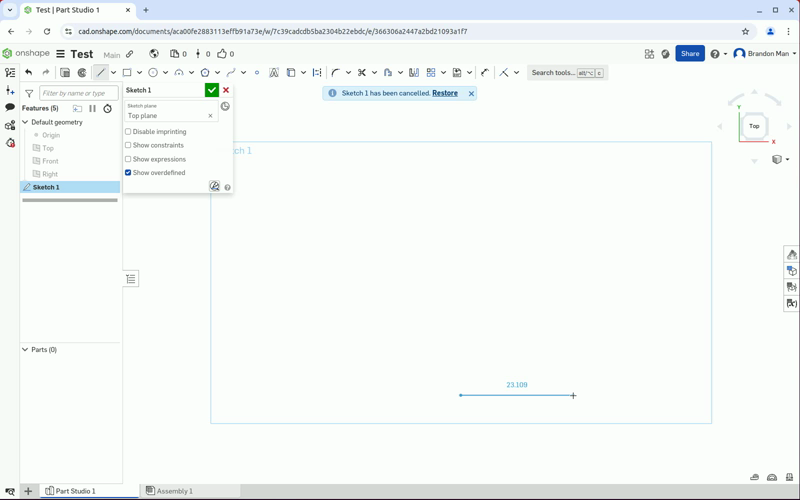
key_up(shift)
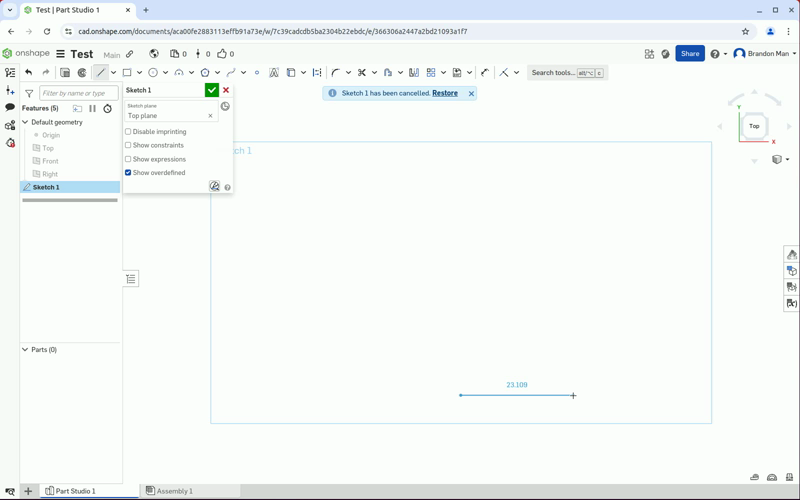
key_down(shift)
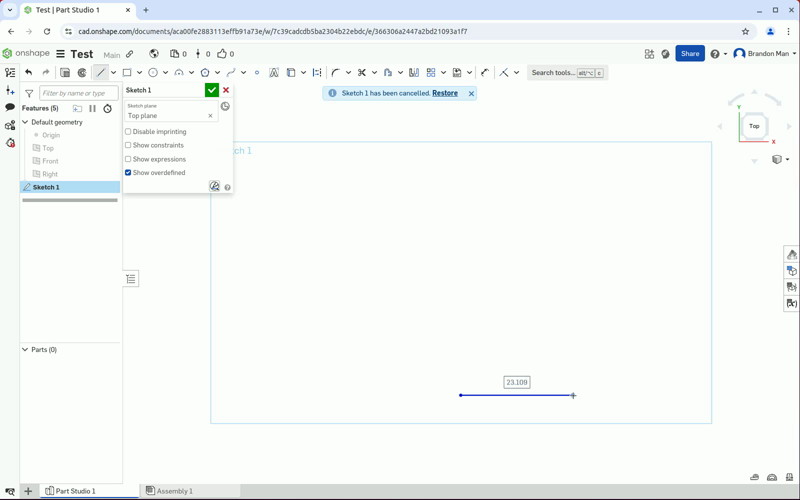
mouse_move(573, 282)
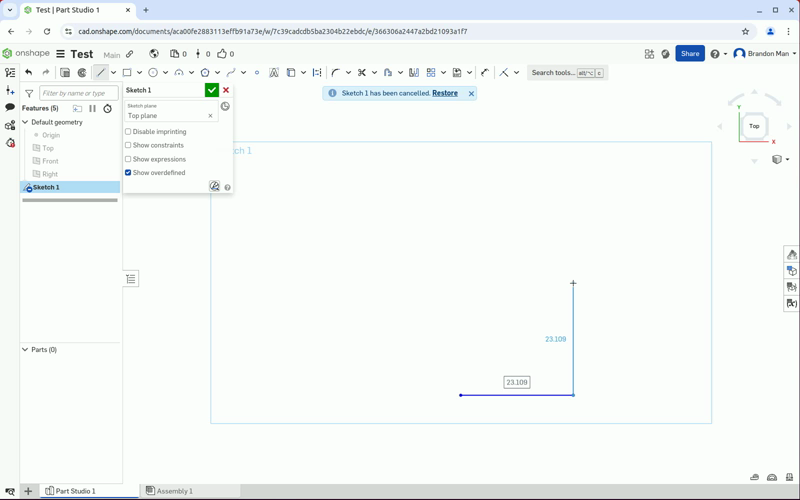
click(573, 282)
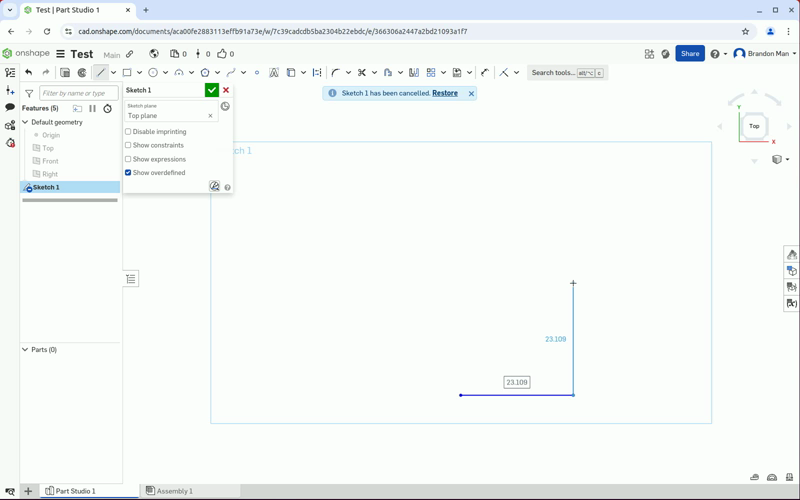
key_up(shift)
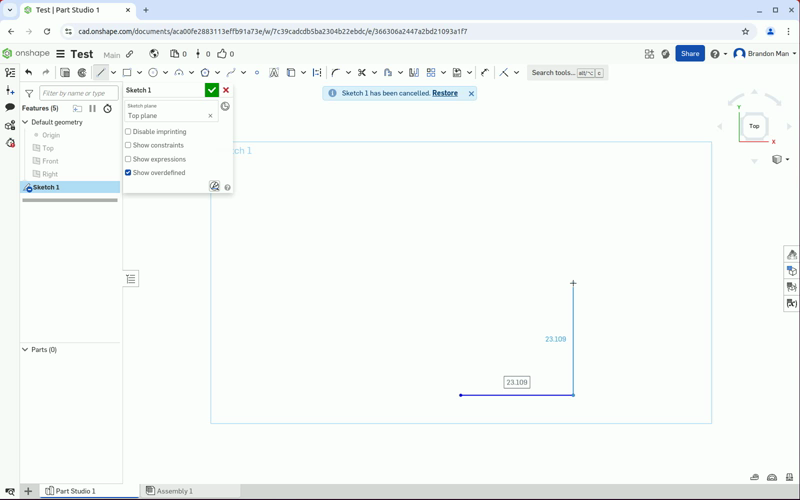
key_down(shift)
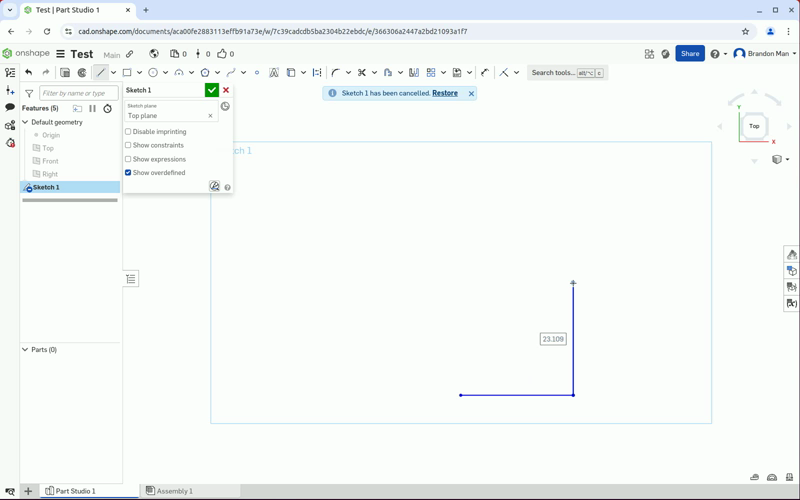
mouse_move(460, 282)
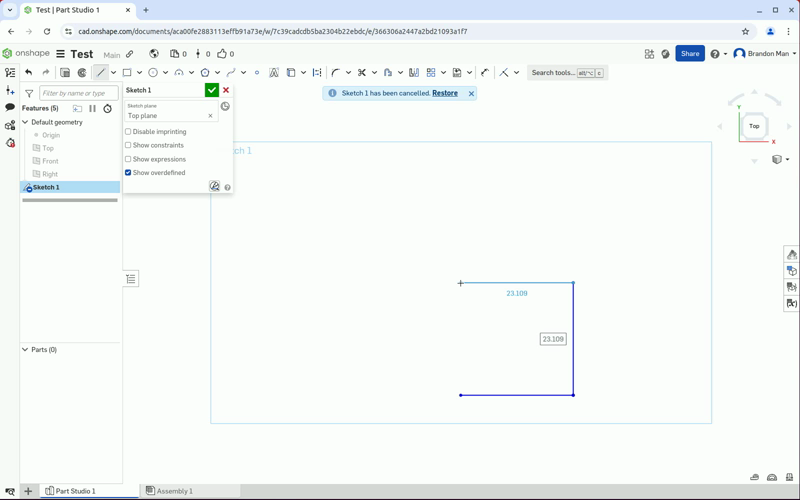
click(460, 282)
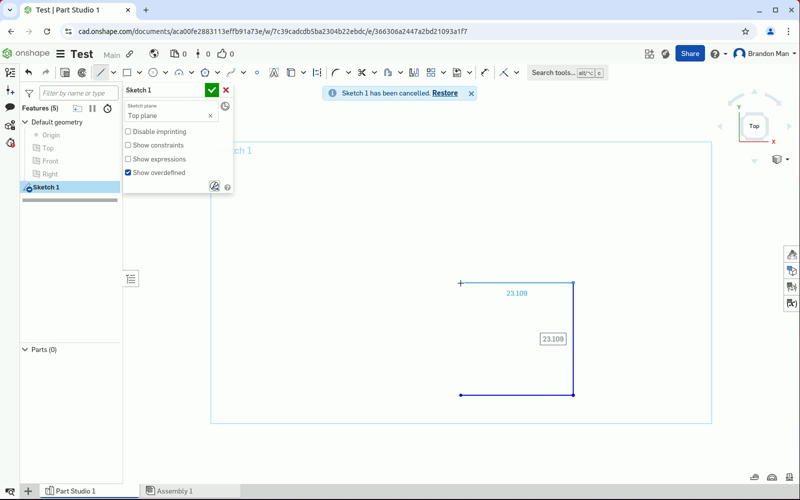
key_up(shift)
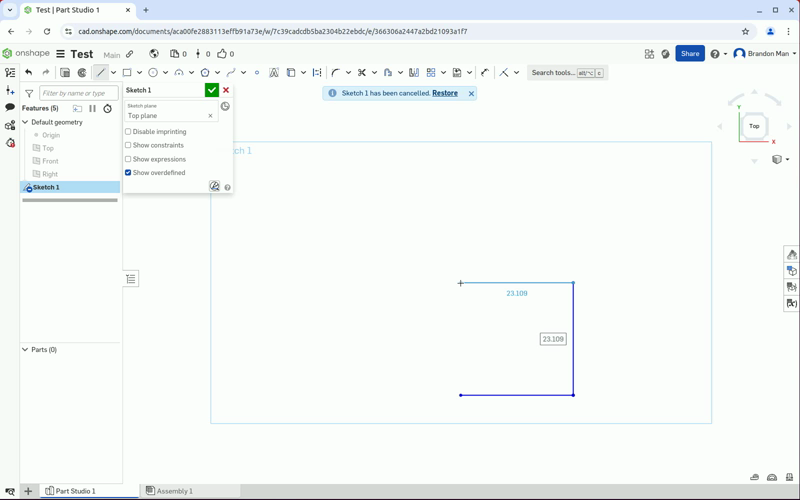
key_down(shift)
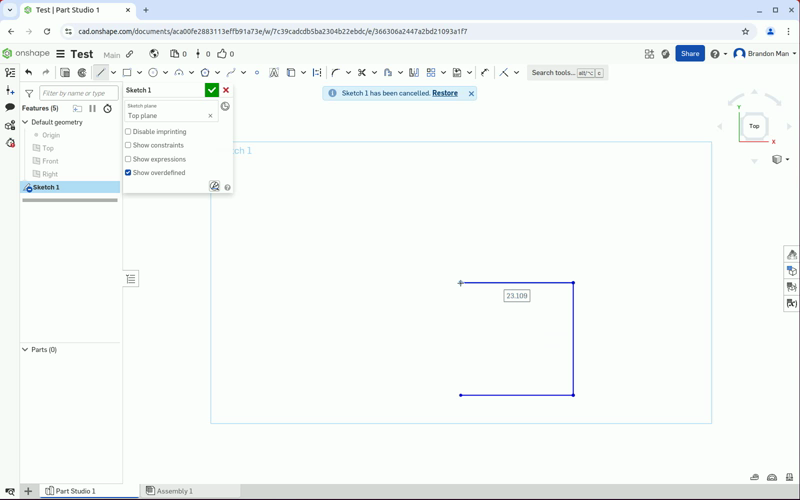
mouse_move(460, 395)
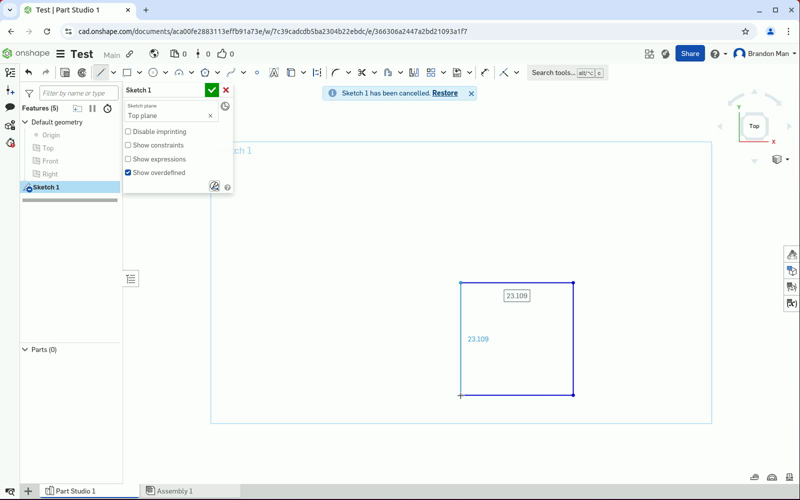
key_up(shift)
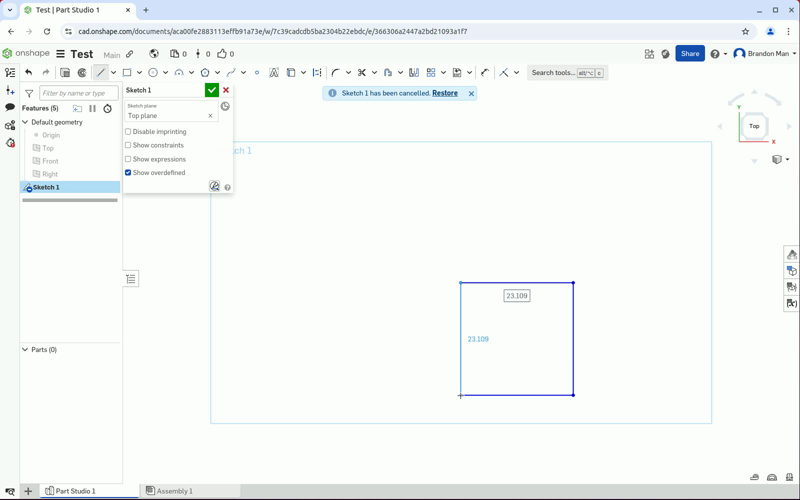
click(460, 395)
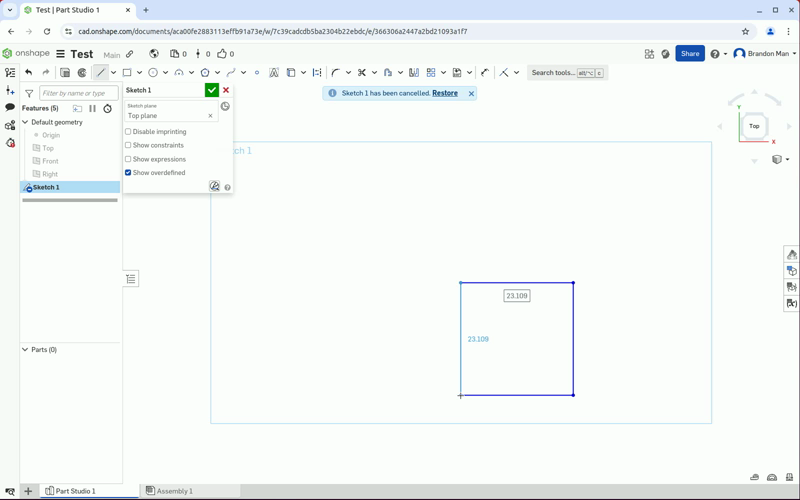
key(esc)
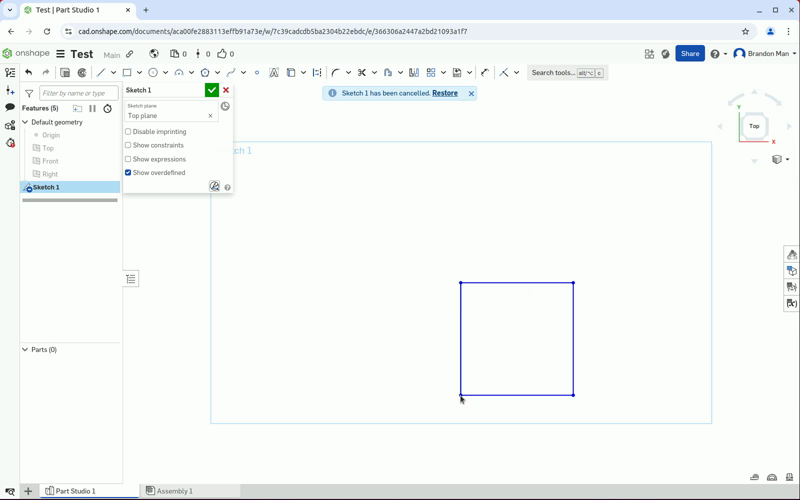
mouse_move(532, 301)
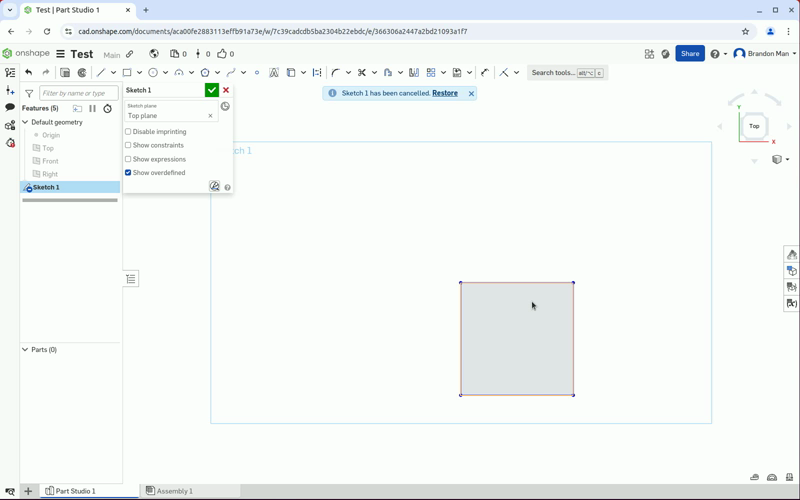
click(532, 301)
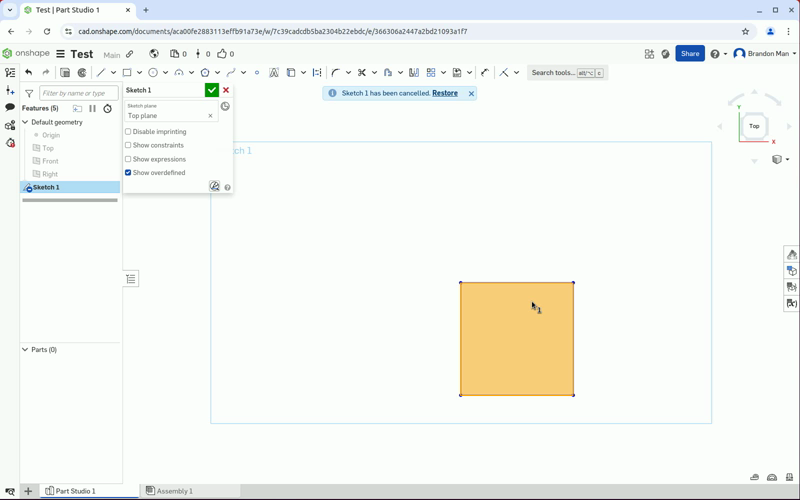
mouse_move(73, 352)
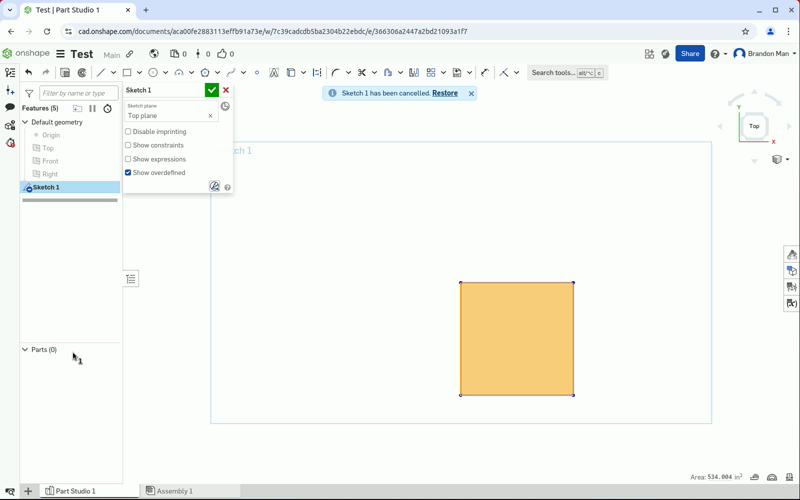
key(shift+y)
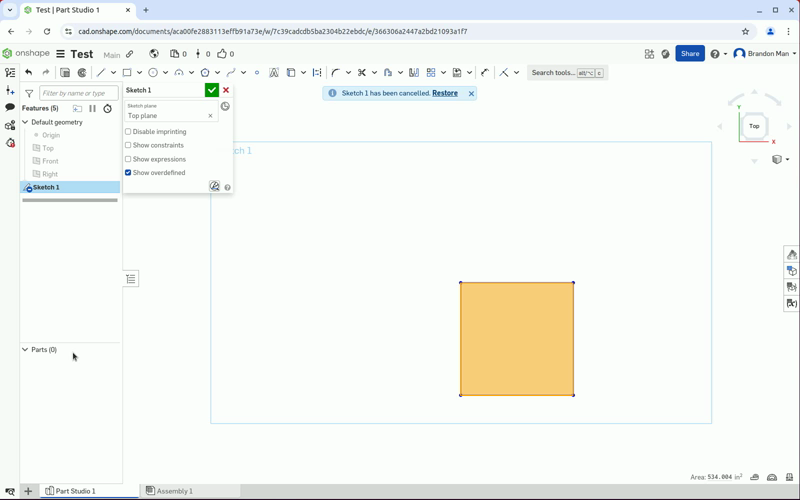
key(shift+e)
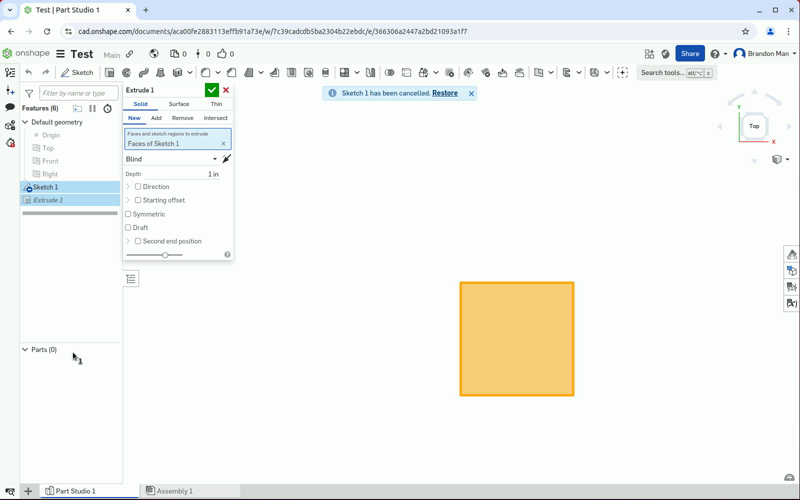
mouse_move(143, 106)
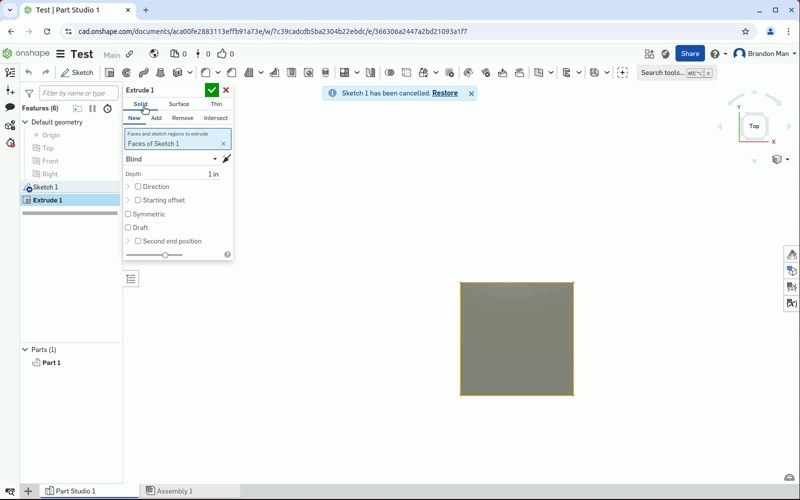
click(143, 106)
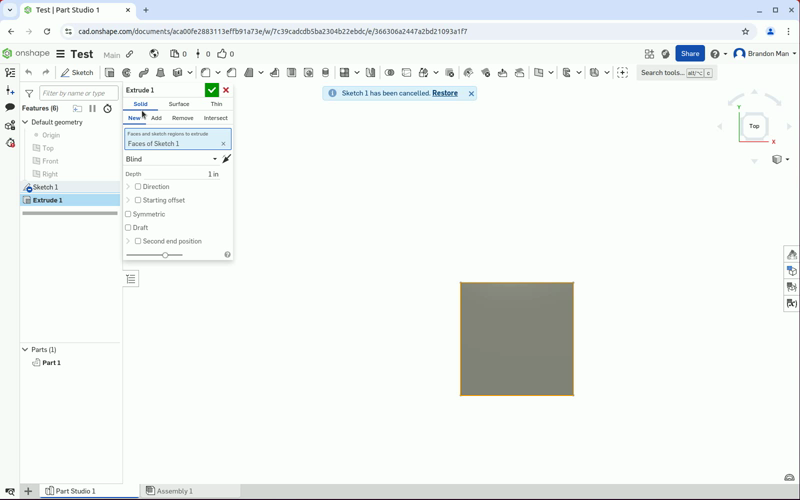
mouse_move(137, 120)
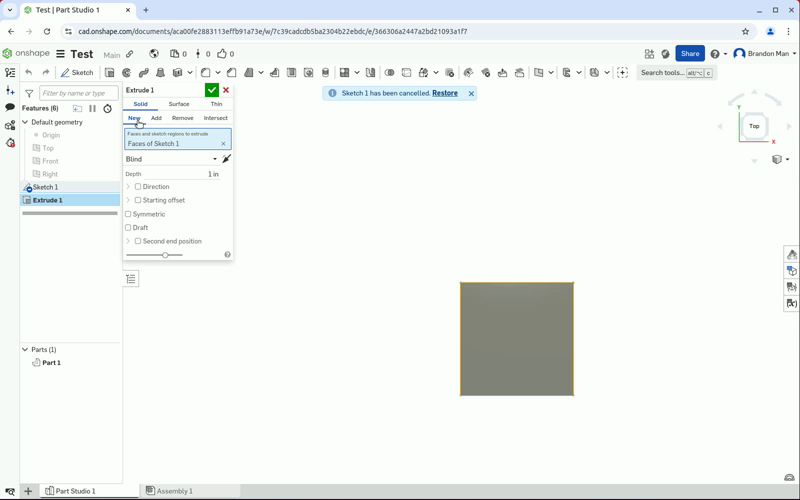
click(137, 120)
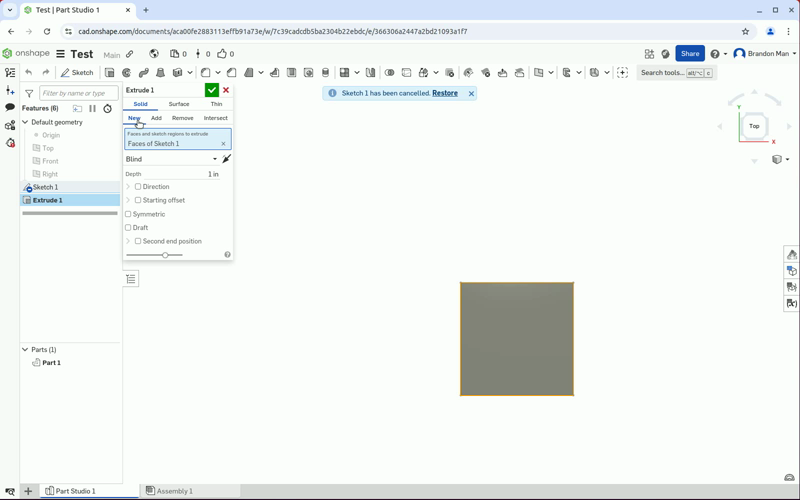
key(tab, 4)
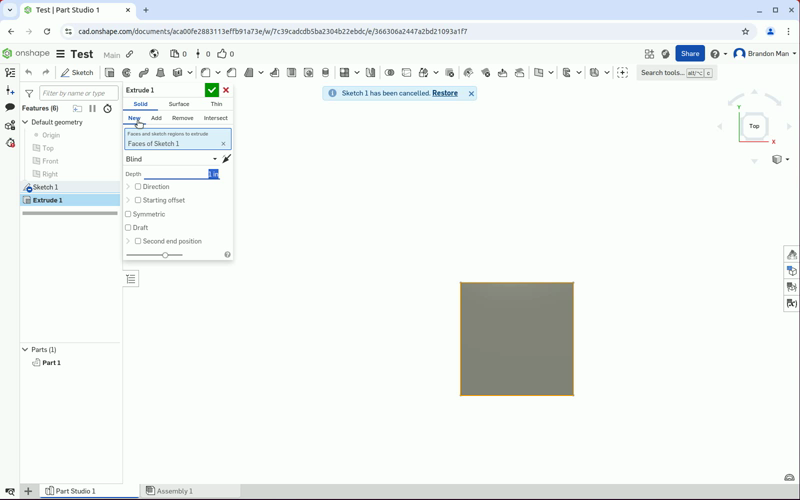
text(4.574)
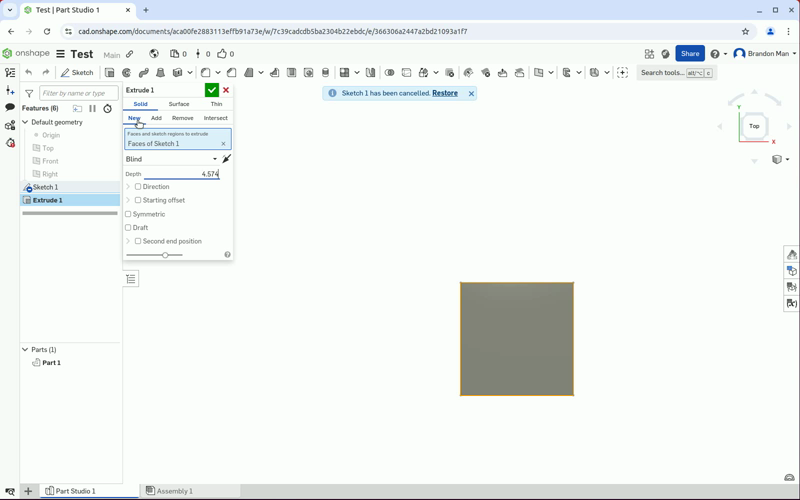
key(enter)
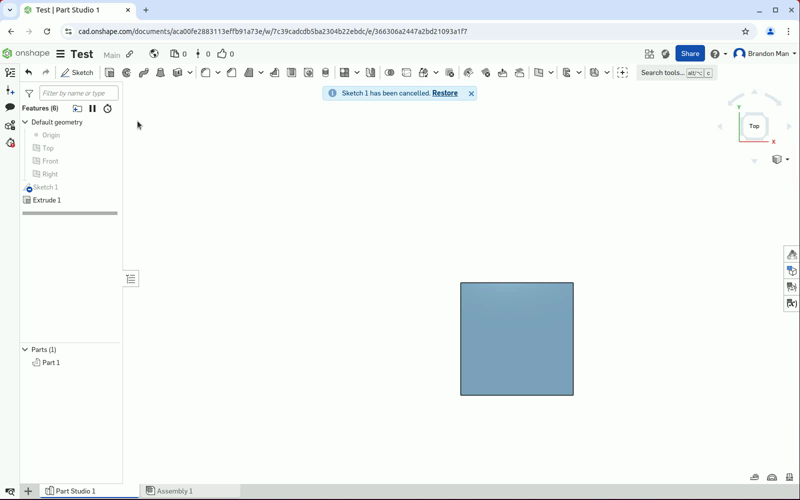
key(shift+h)
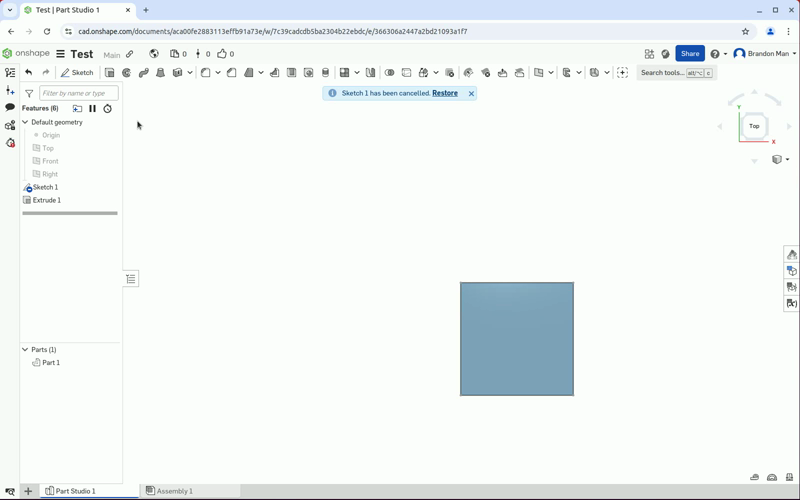
key(shift+h)
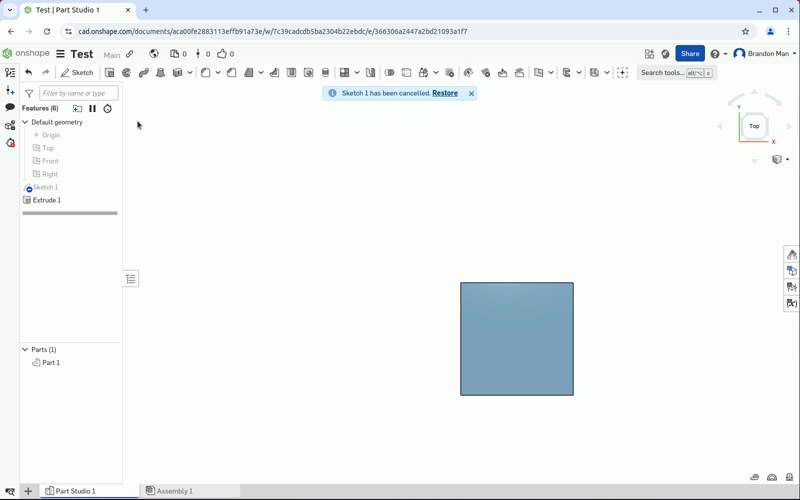
mouse_move(73, 189)
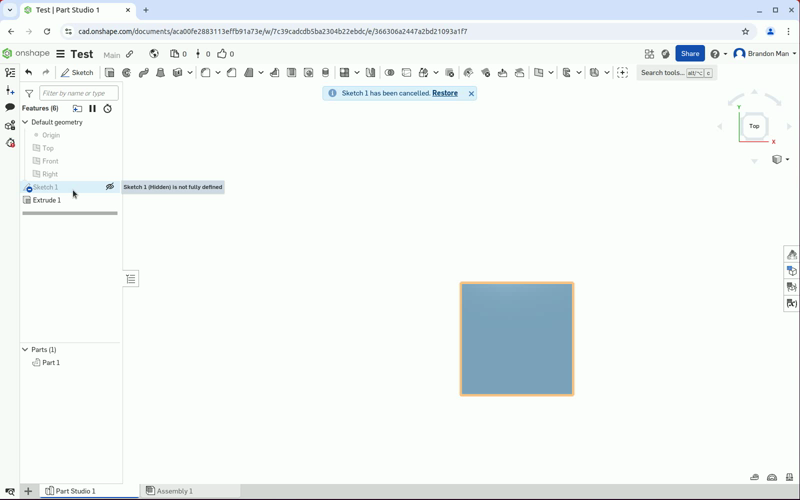
click(73, 189)
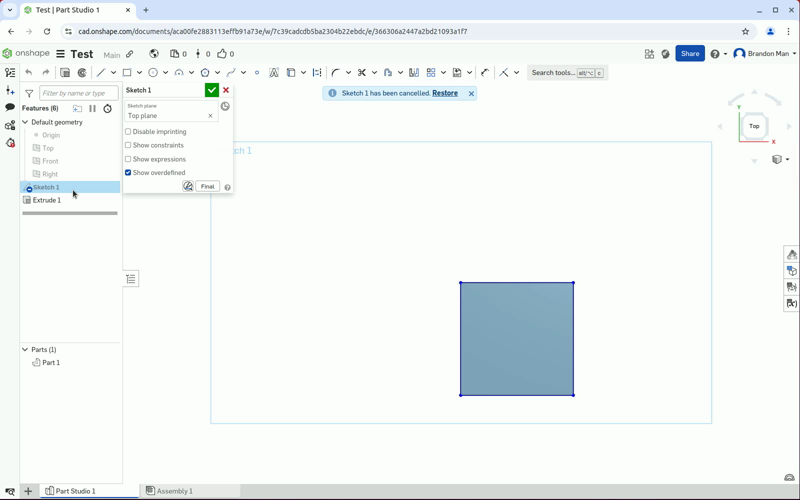
mouse_move(229, 92)
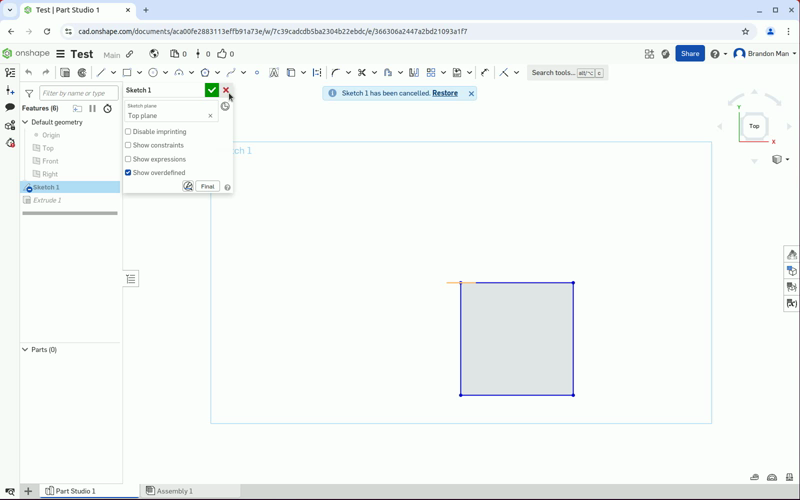
click(229, 92)
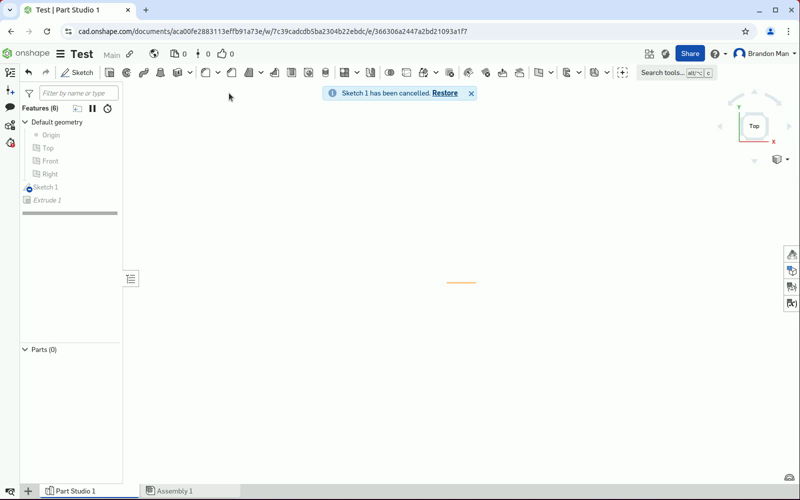
mouse_move(541, 75)
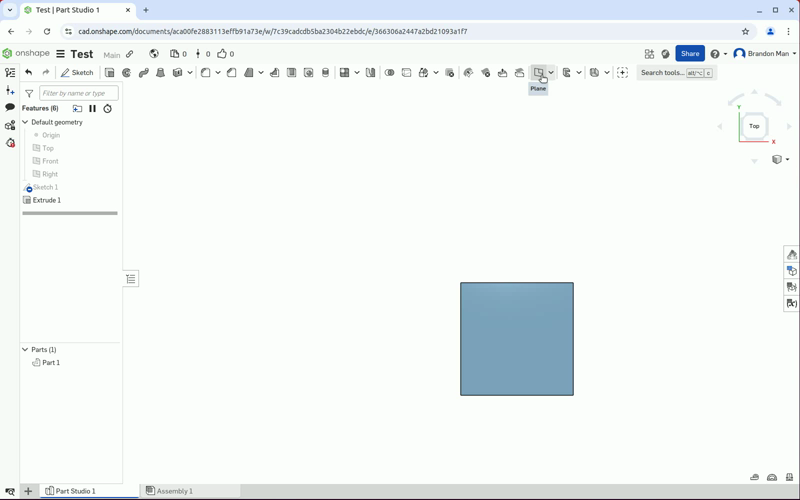
click(541, 75)
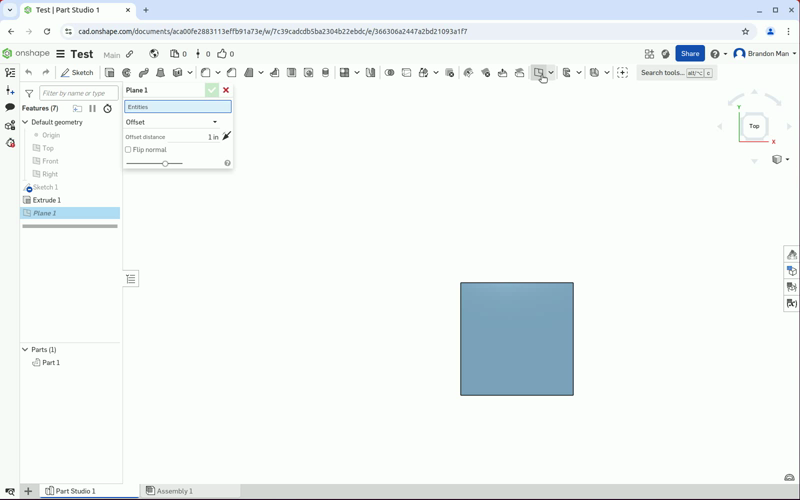
mouse_move(73, 150)
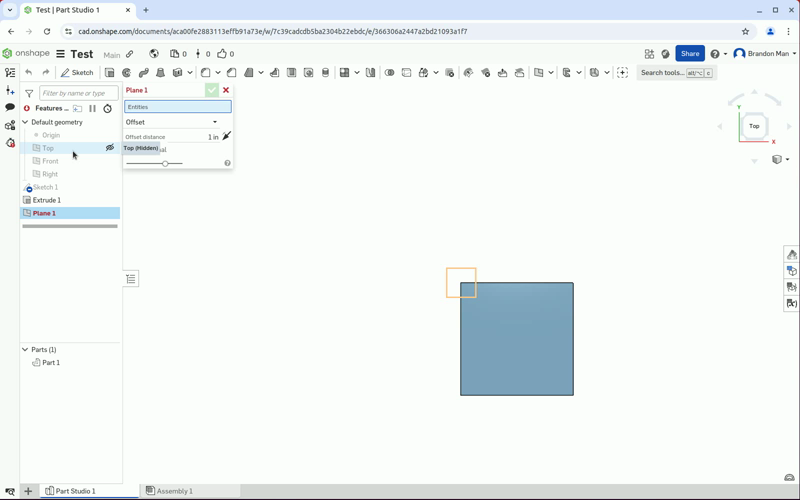
click(73, 150)
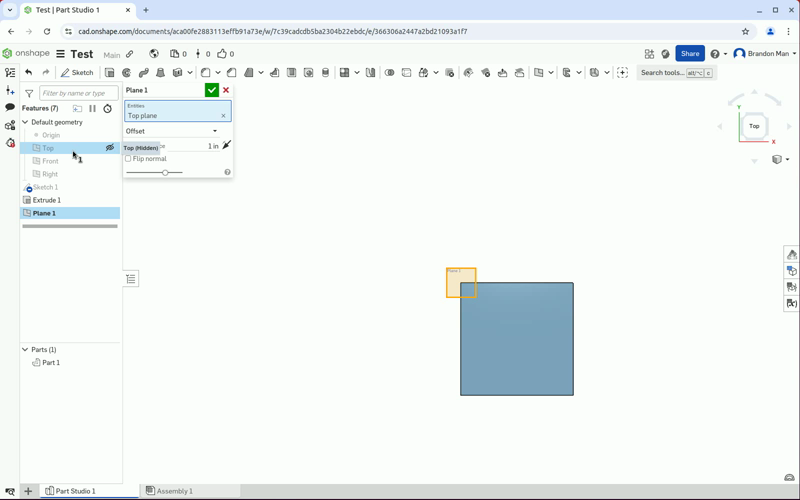
key(tab, 2)
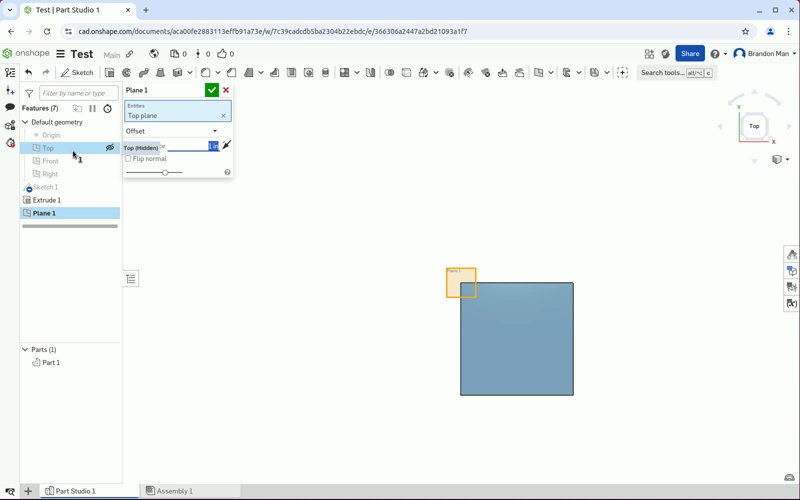
text(4.56)
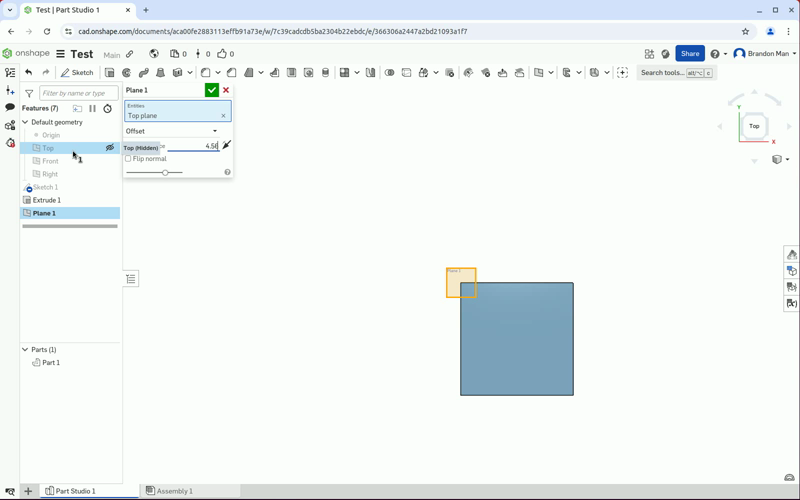
key(enter, 2)
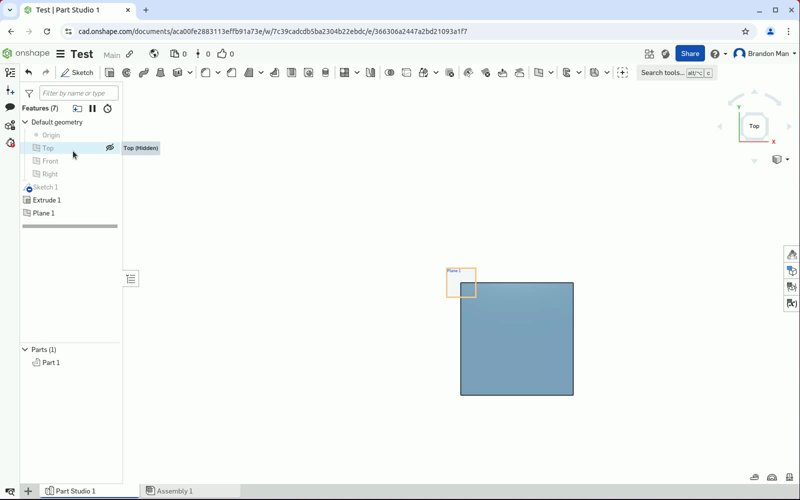
key(shift+s)
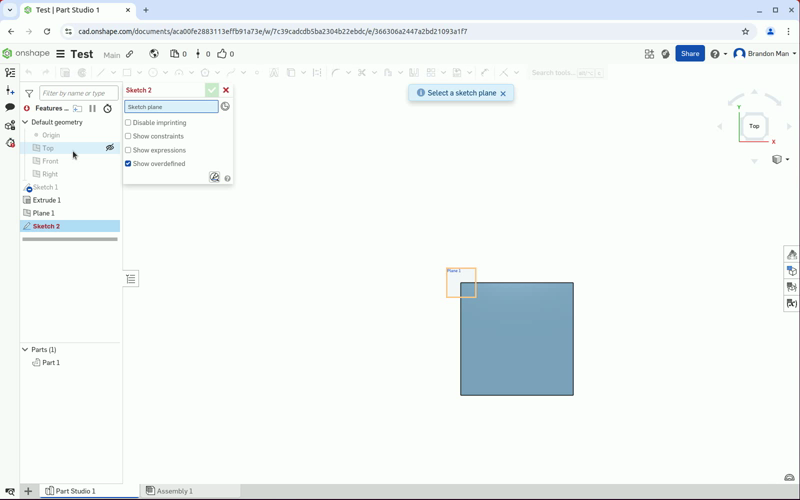
mouse_move(73, 215)
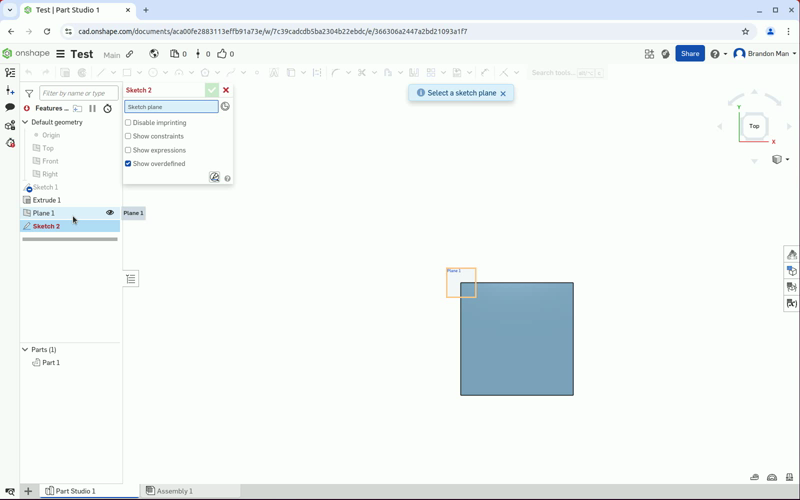
click(73, 215)
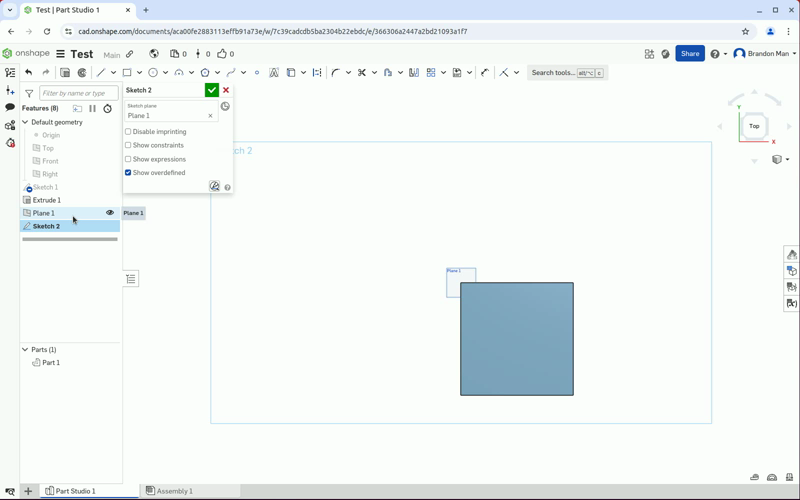
mouse_move(73, 352)
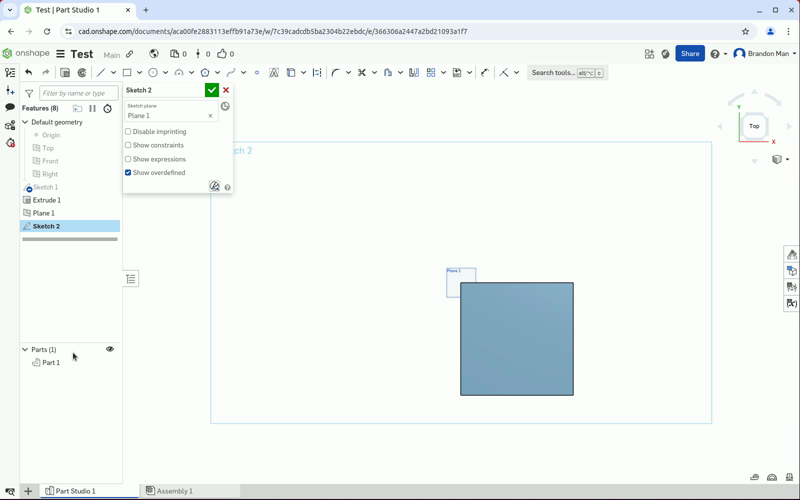
key(y)
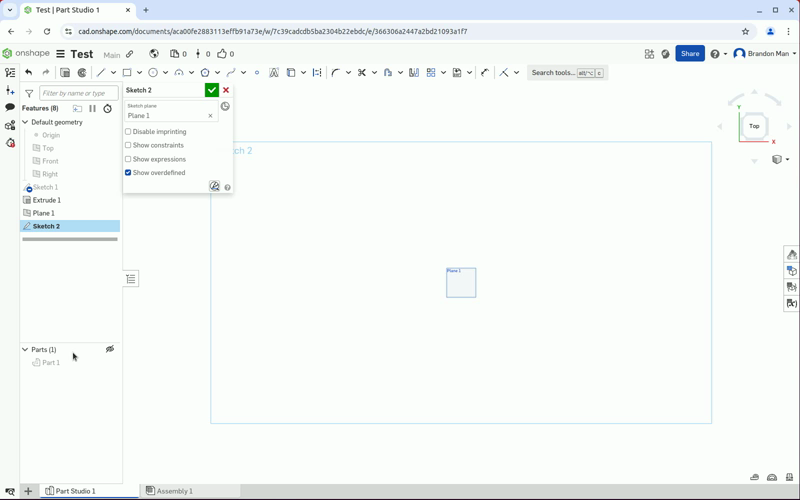
key(l)
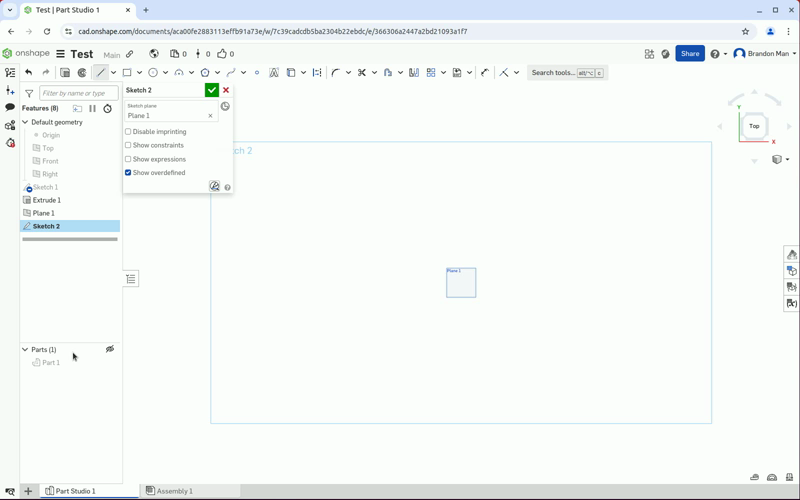
key_down(shift)
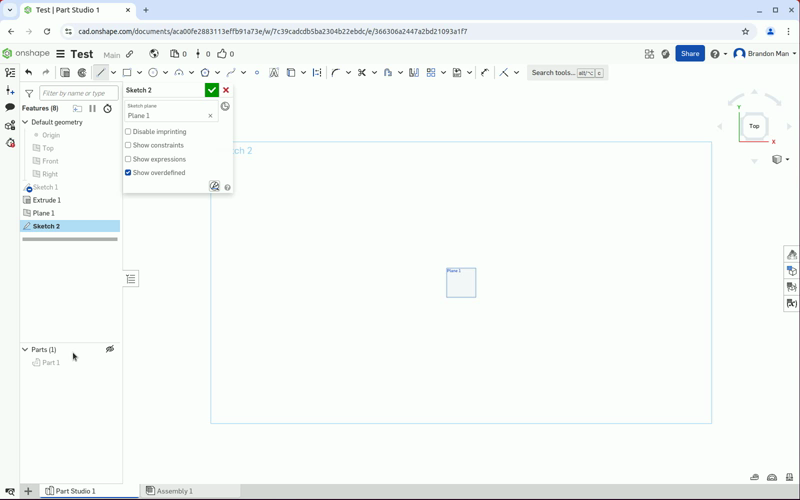
mouse_move(460, 305)
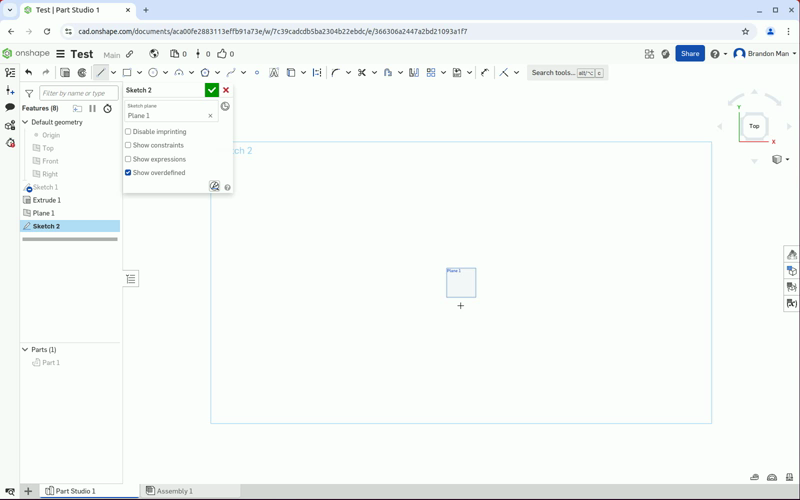
click(460, 305)
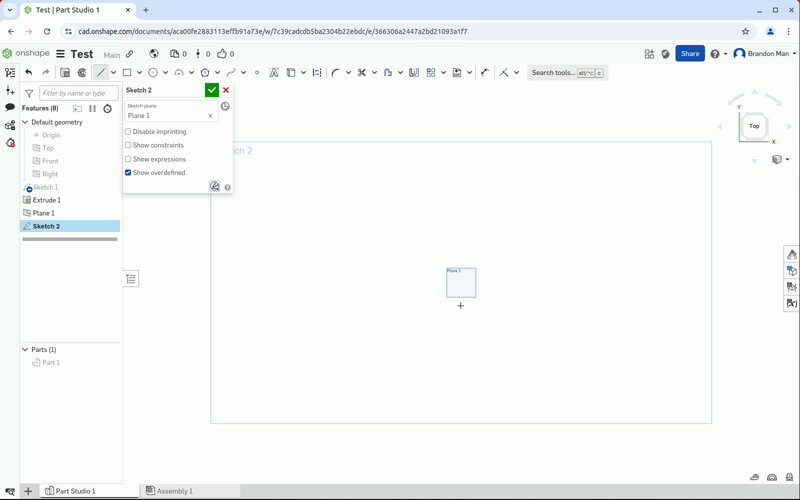
key_up(shift)
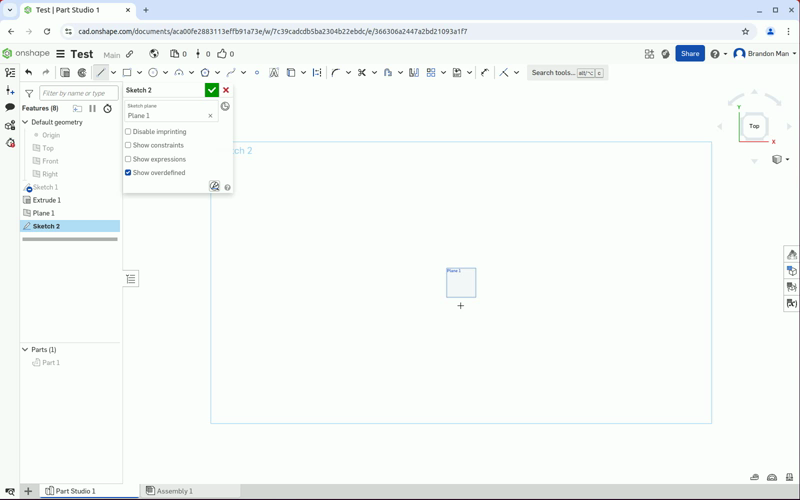
key_down(shift)
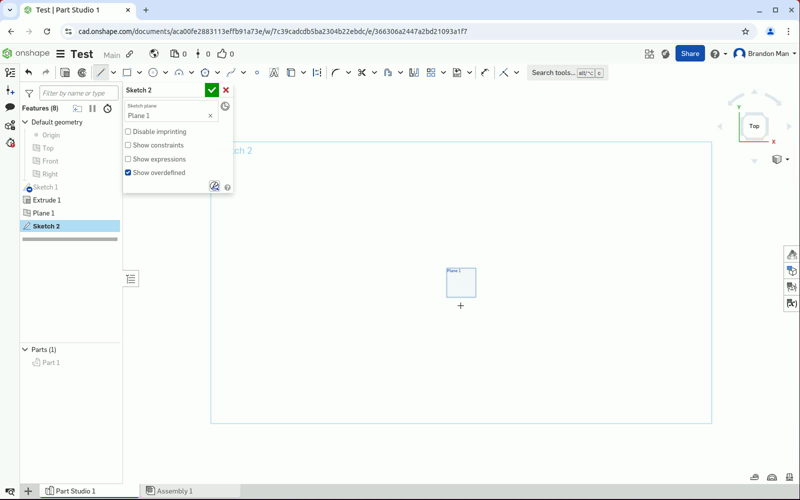
mouse_move(573, 305)
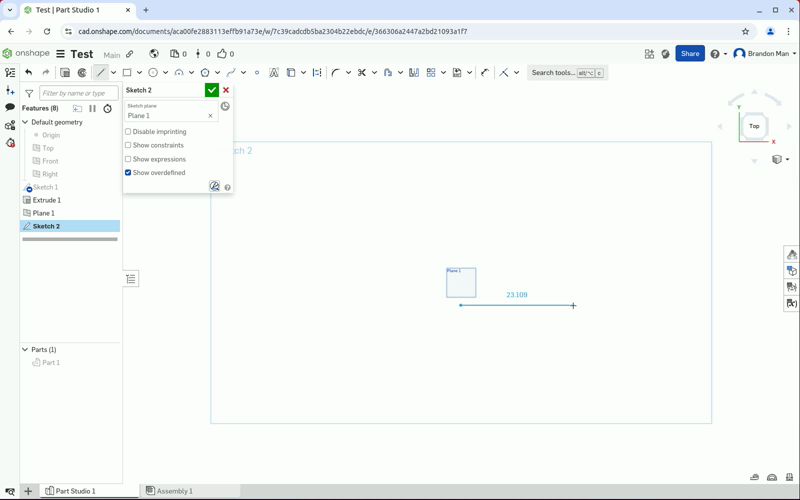
click(573, 305)
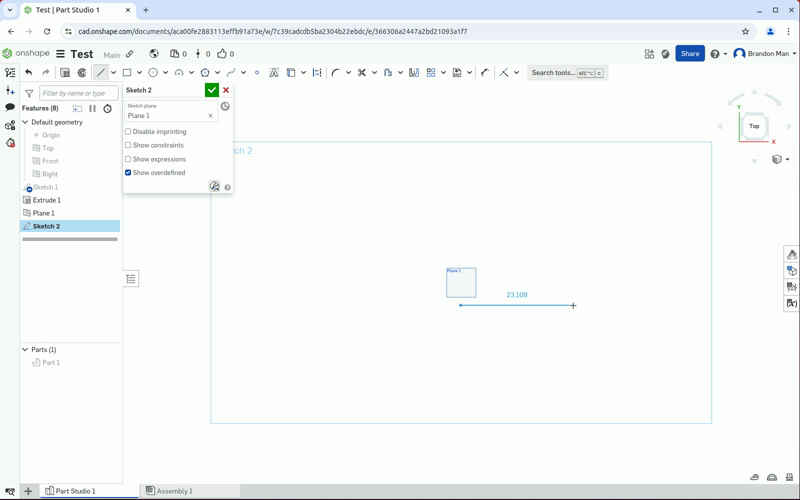
key_up(shift)
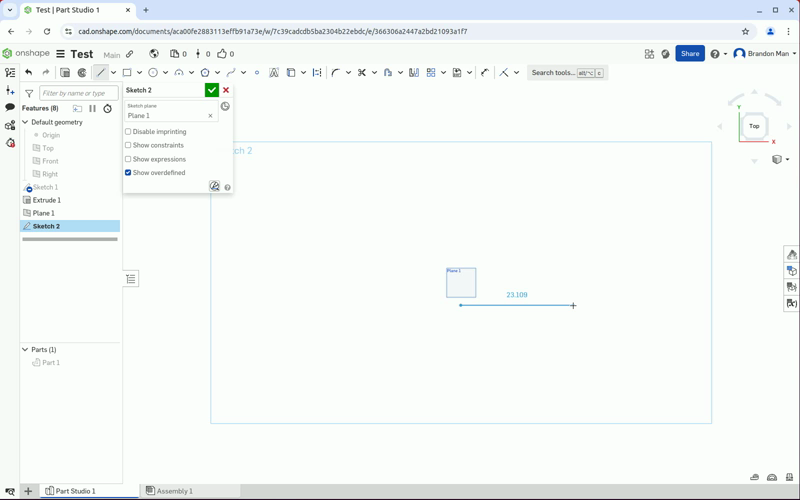
key_down(shift)
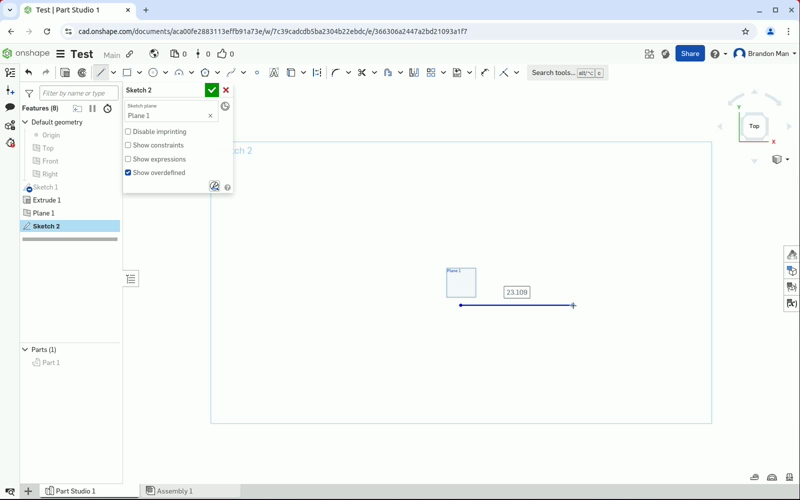
mouse_move(589, 305)
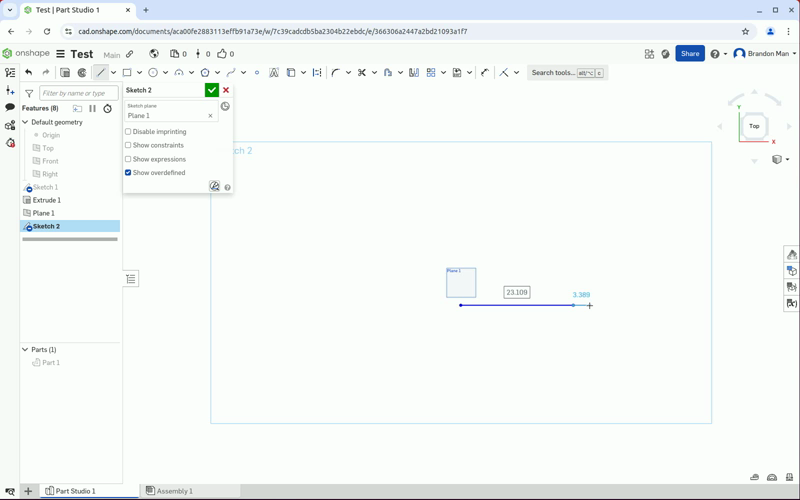
mouse_move(573, 282)
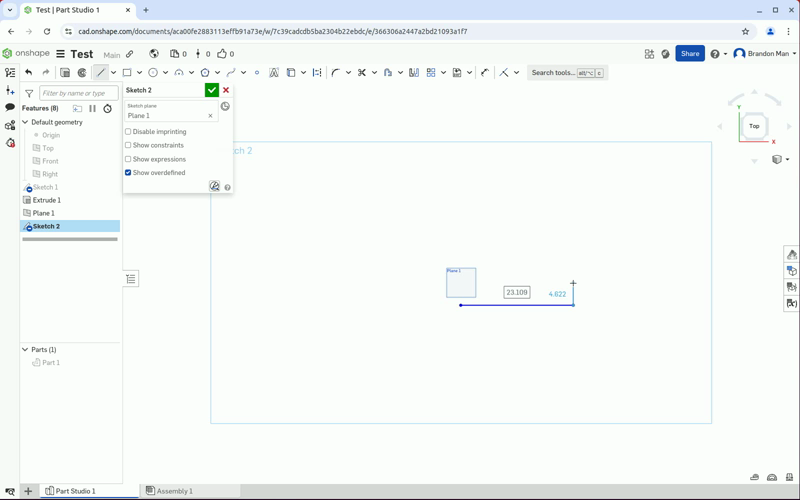
click(573, 282)
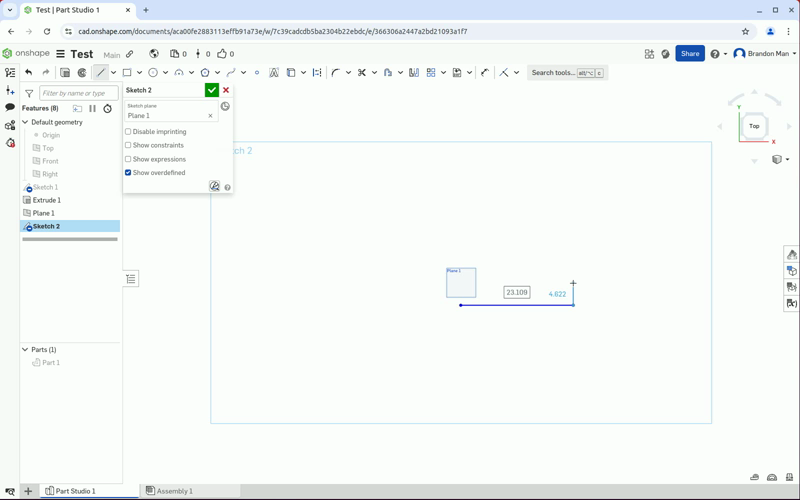
key_up(shift)
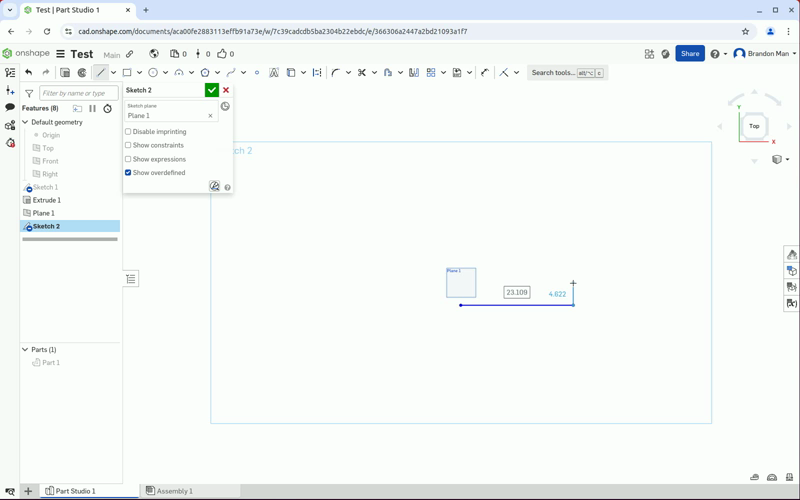
key_down(shift)
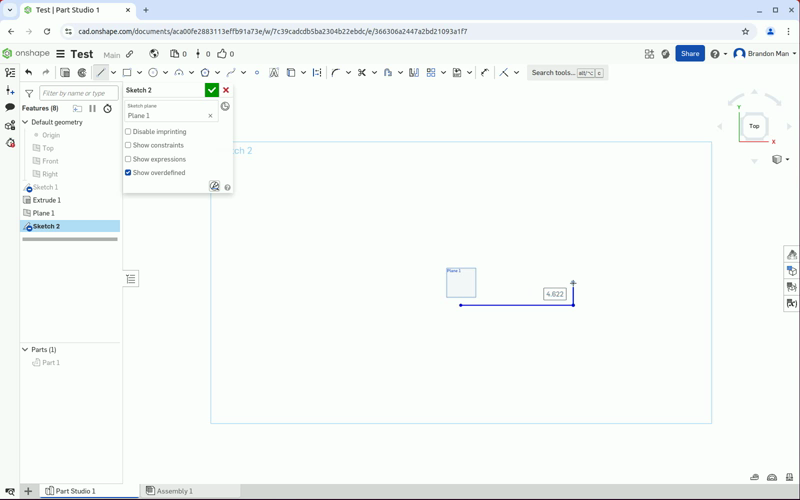
mouse_move(460, 282)
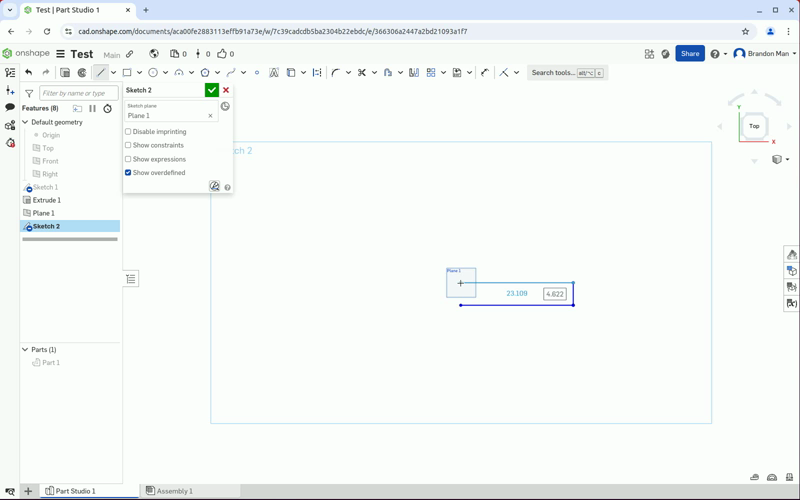
click(460, 282)
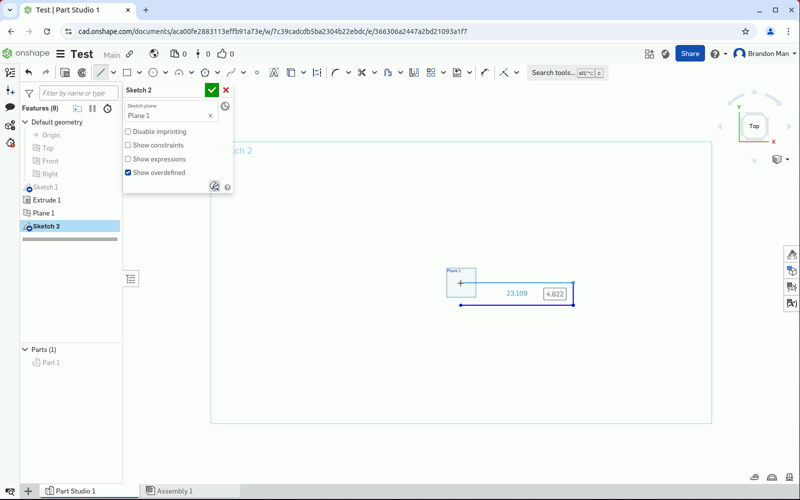
key_up(shift)
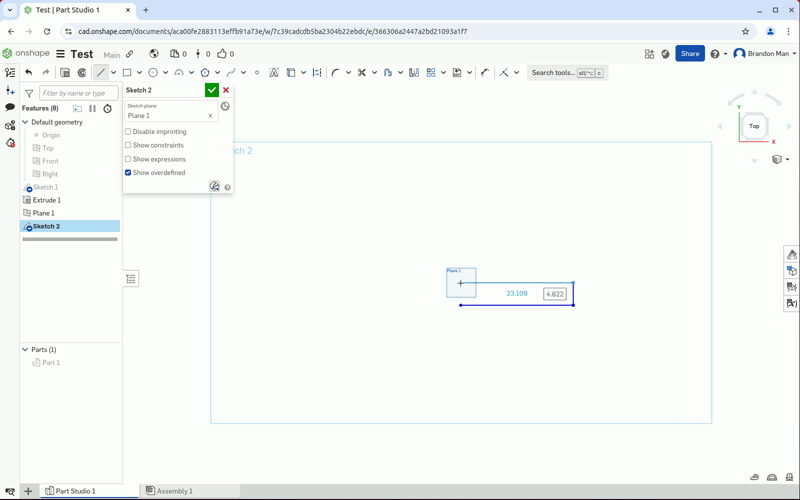
mouse_move(490, 282)
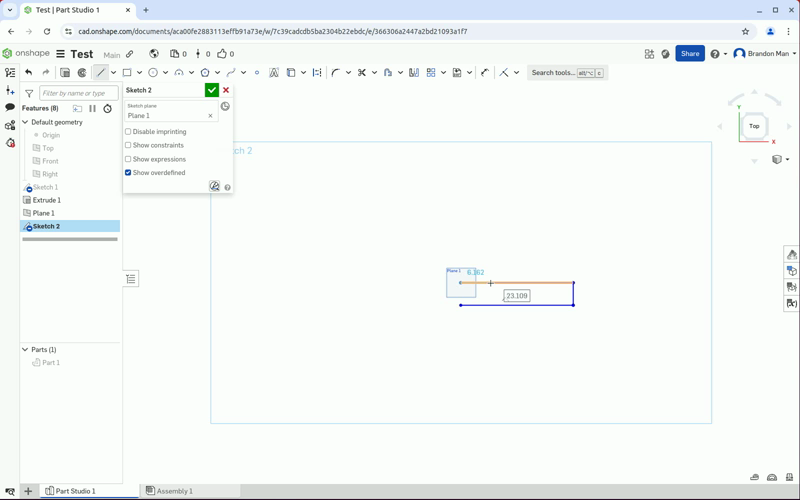
key_down(shift)
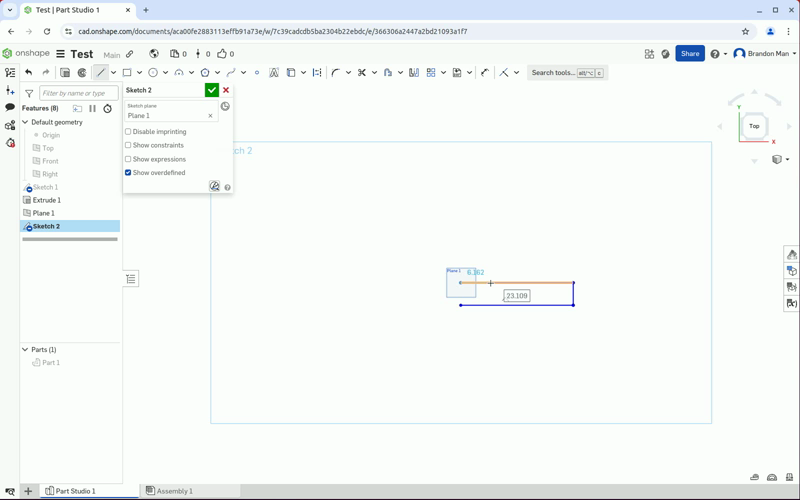
mouse_move(460, 305)
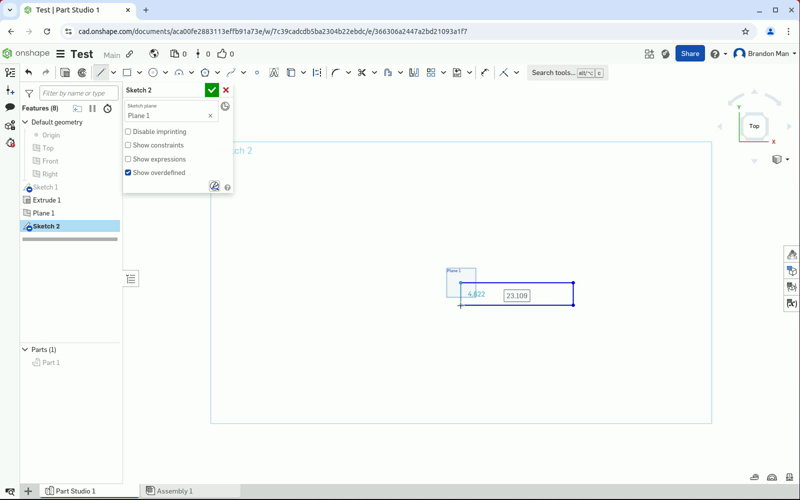
key_up(shift)
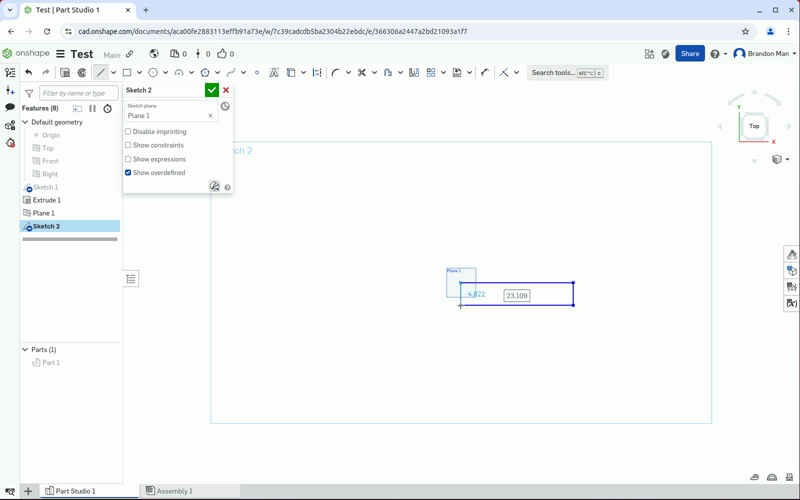
click(460, 305)
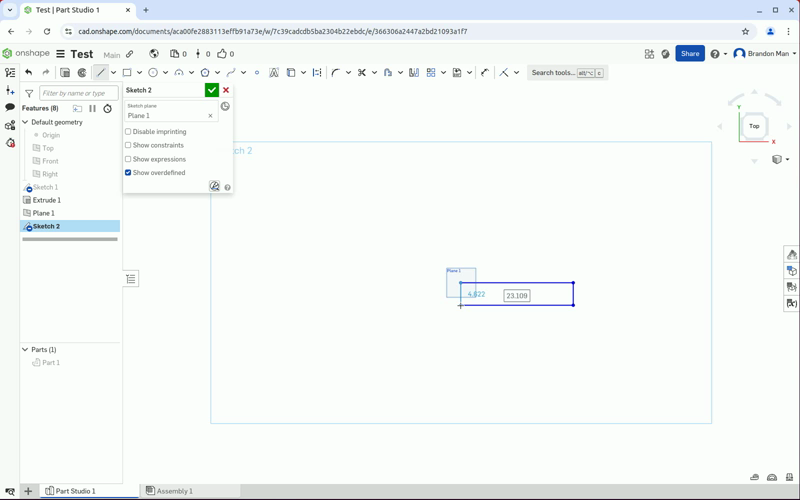
key(esc)
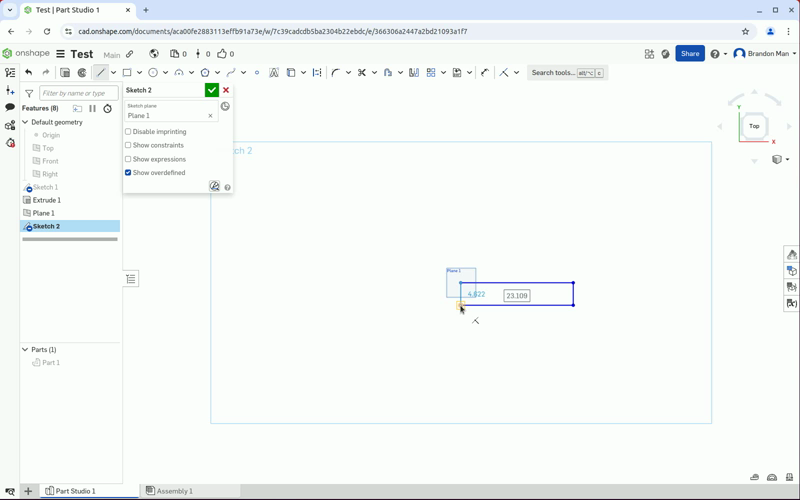
mouse_move(463, 286)
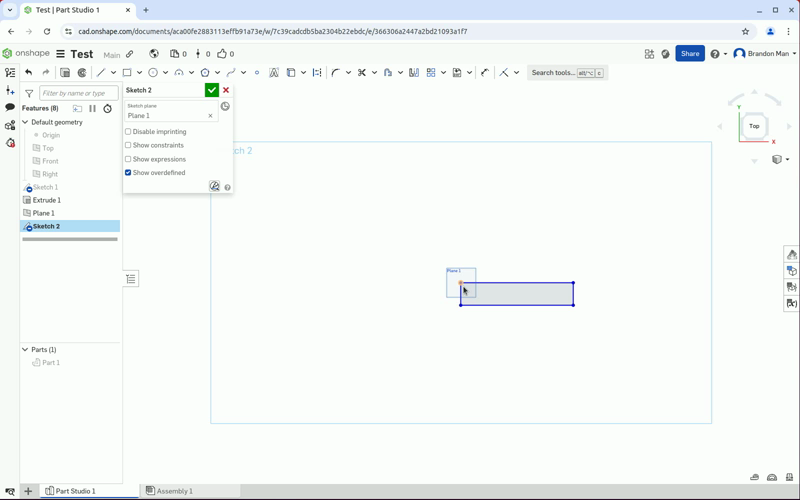
click(463, 286)
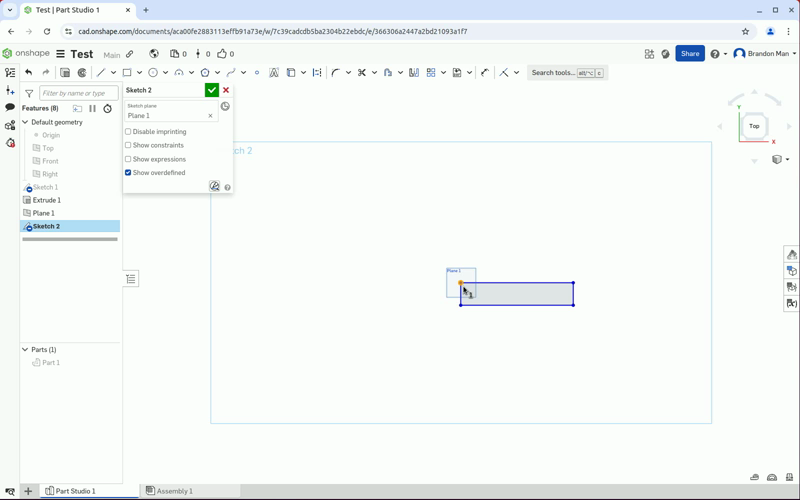
mouse_move(73, 352)
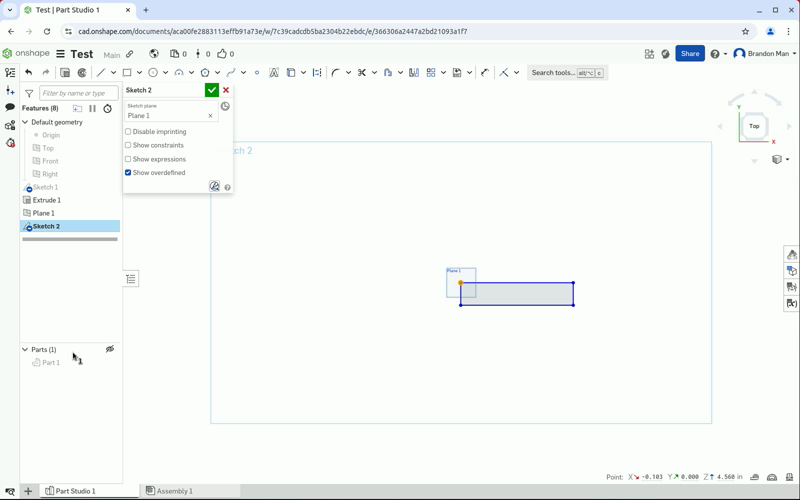
key(shift+y)
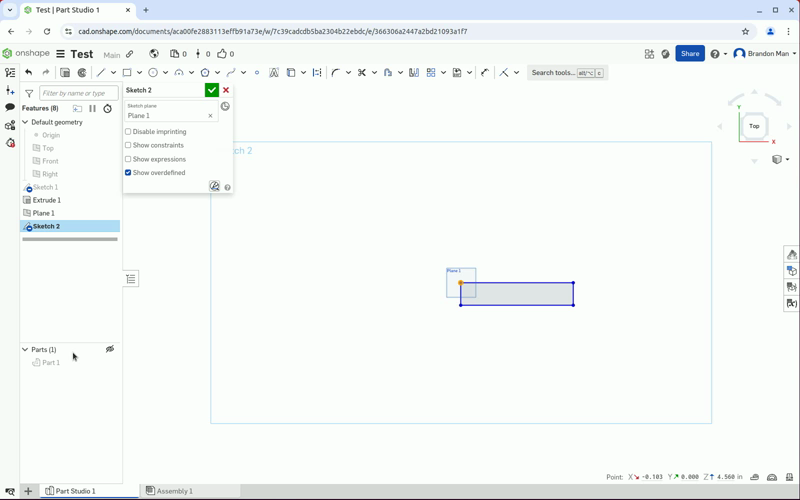
key(shift+e)
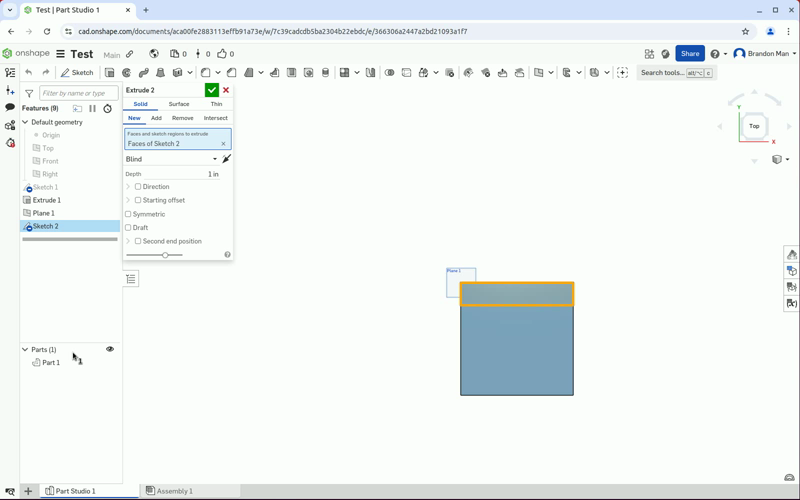
mouse_move(143, 106)
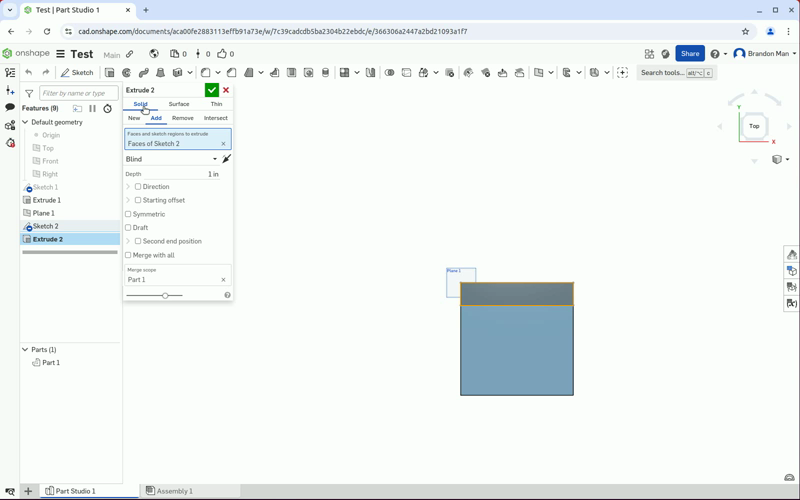
click(143, 106)
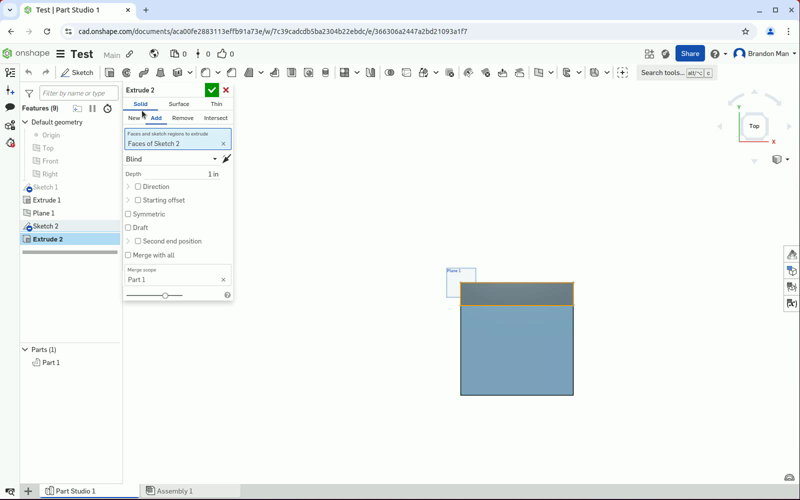
mouse_move(137, 120)
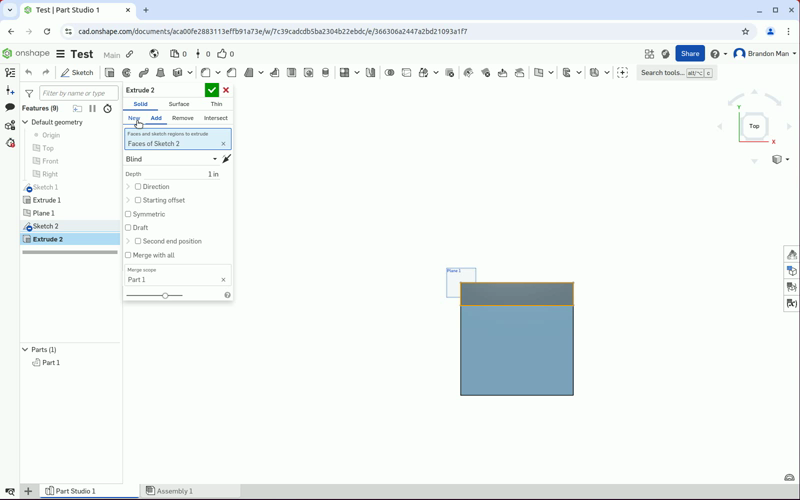
click(137, 120)
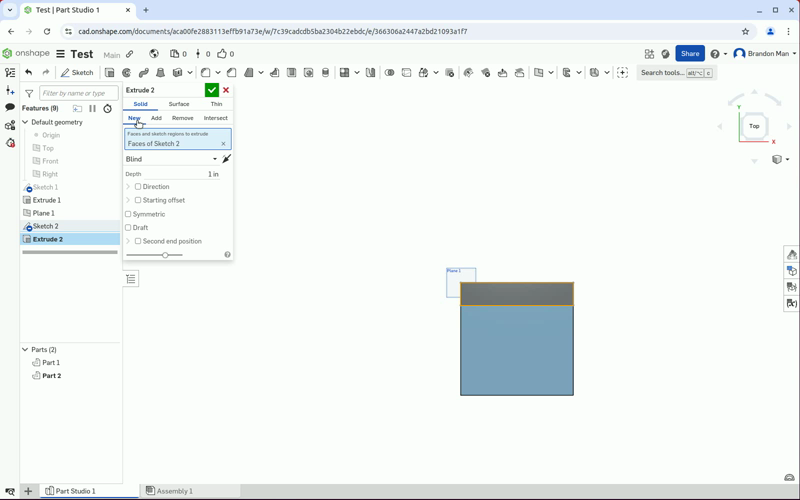
key(tab, 4)
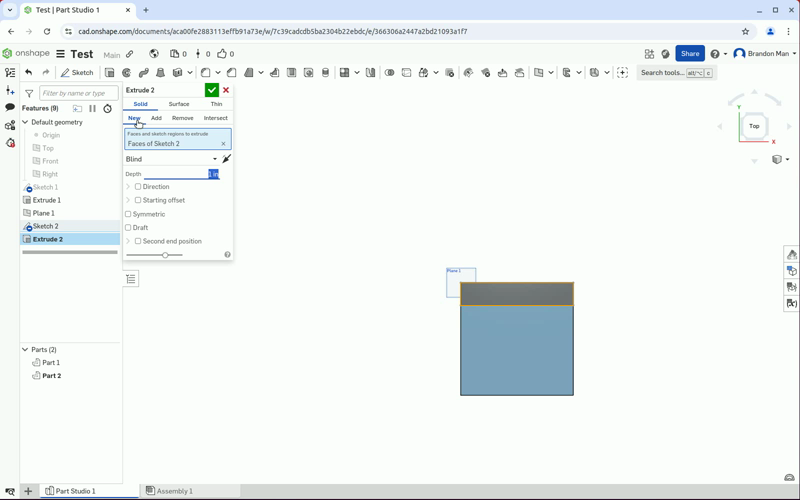
text(18.535)
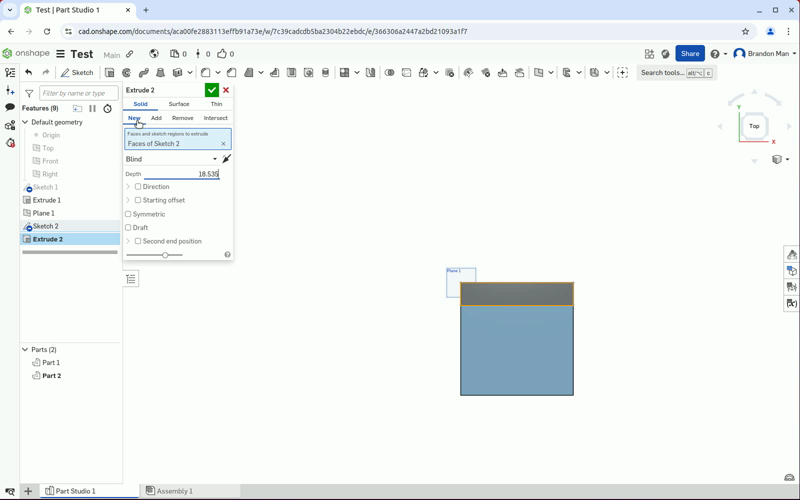
key(enter)
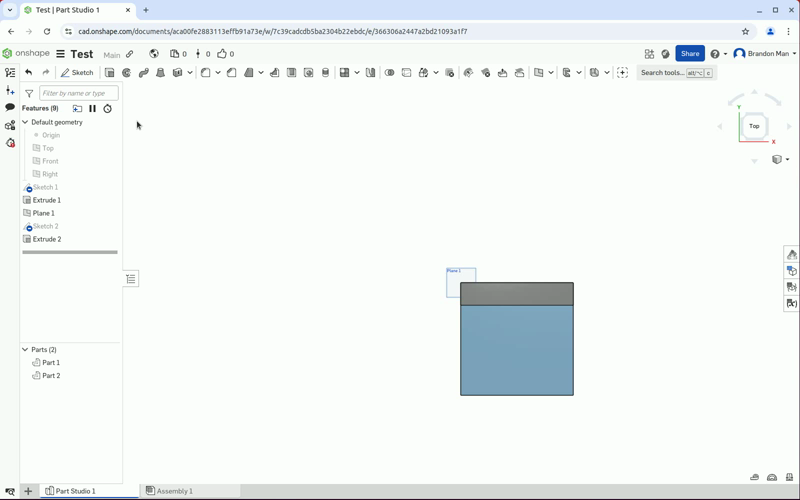
key(shift+h)
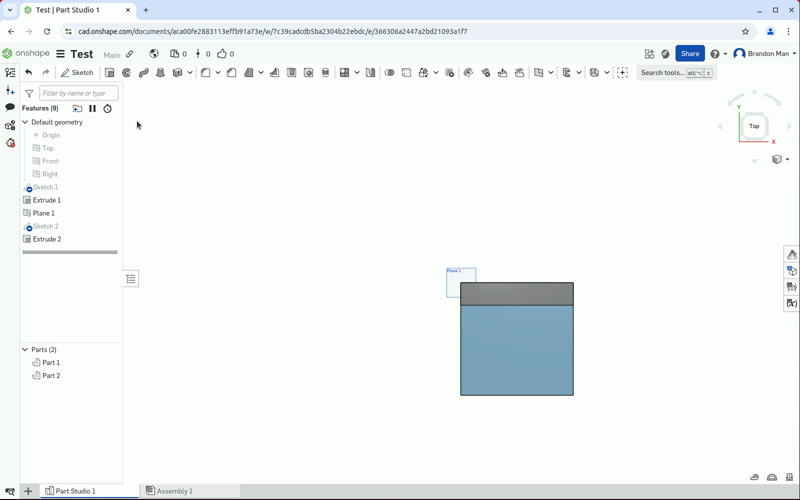
key(shift+h)
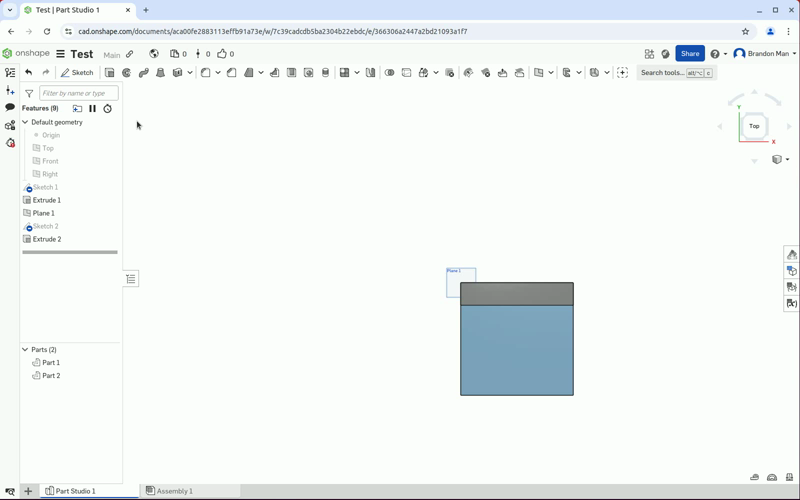
mouse_move(73, 189)
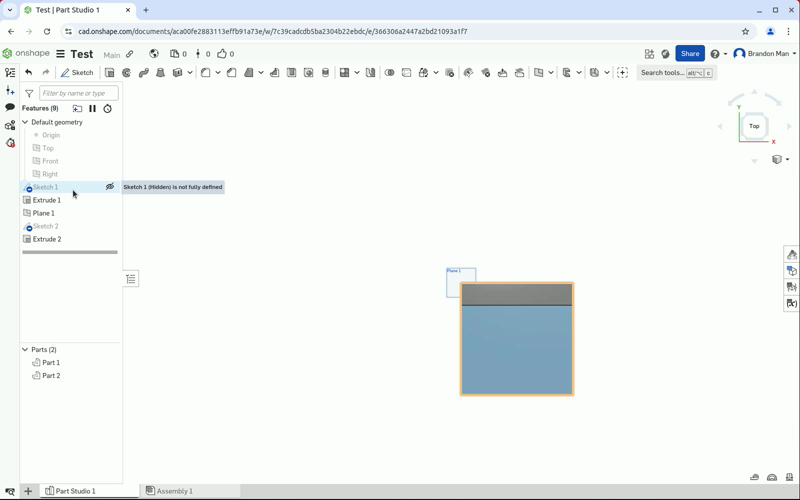
click(73, 189)
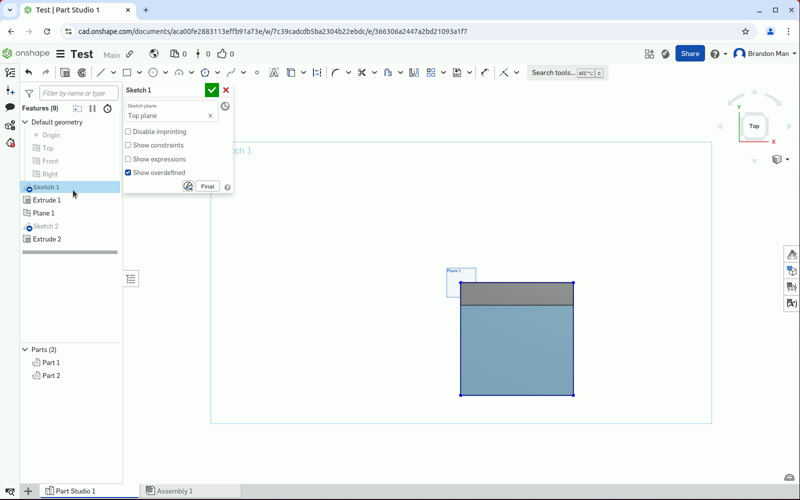
mouse_move(229, 92)
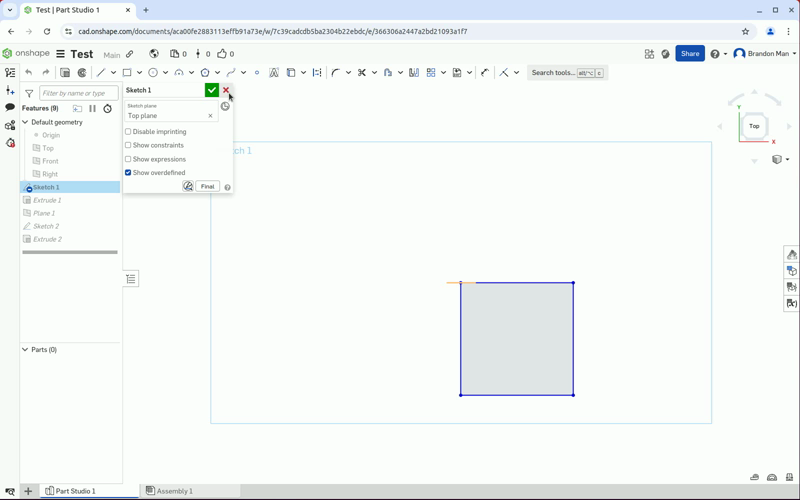
click(229, 92)
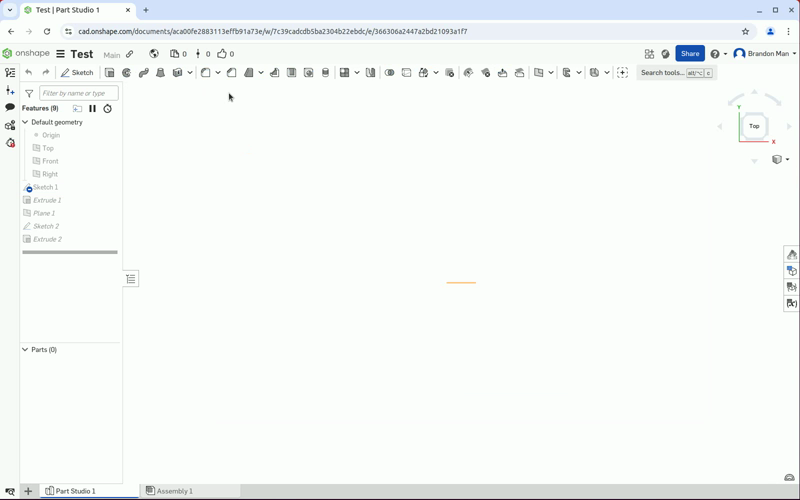
key(shift+s)
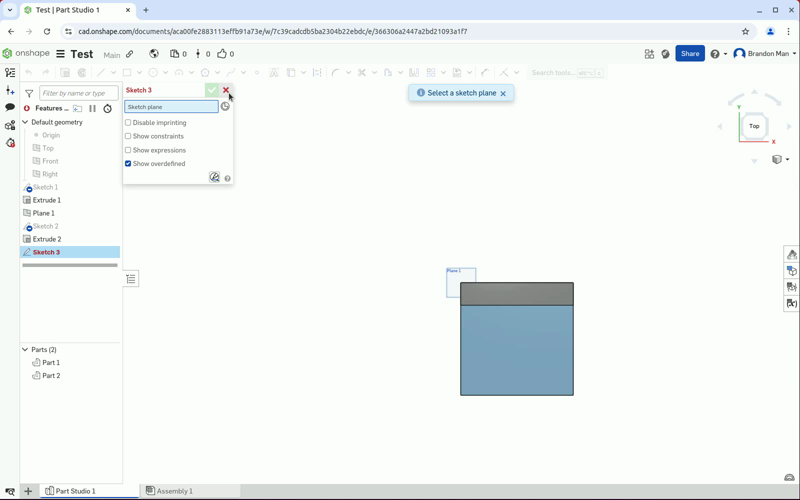
mouse_move(73, 215)
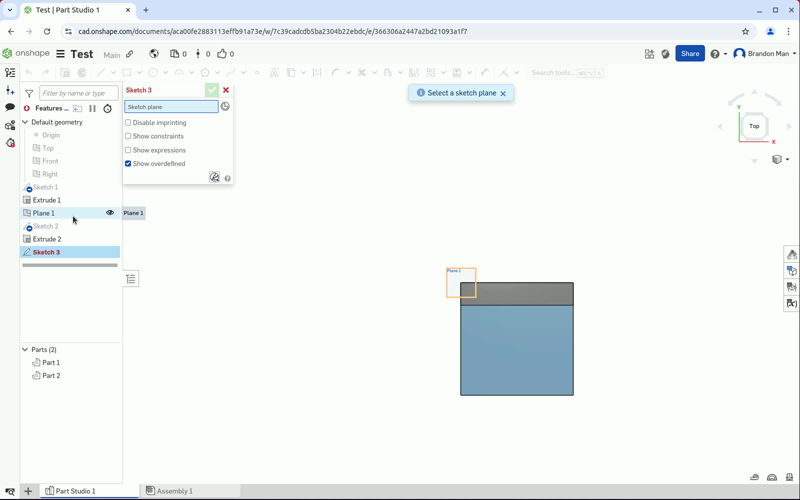
click(73, 215)
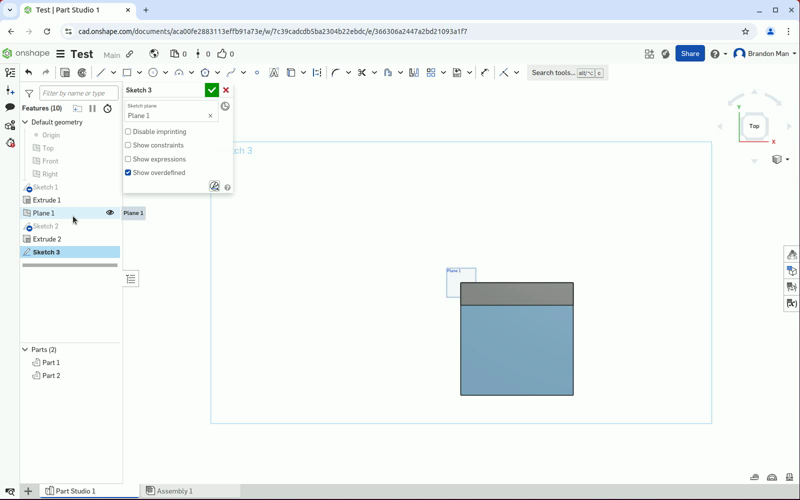
mouse_move(73, 352)
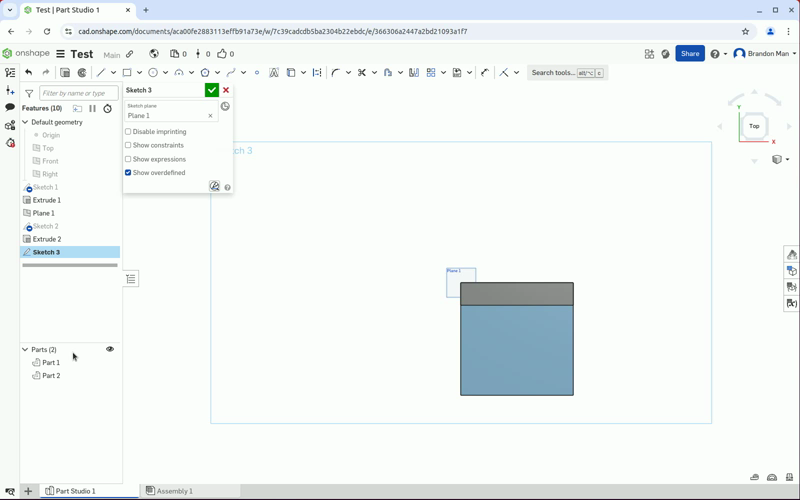
key(y)
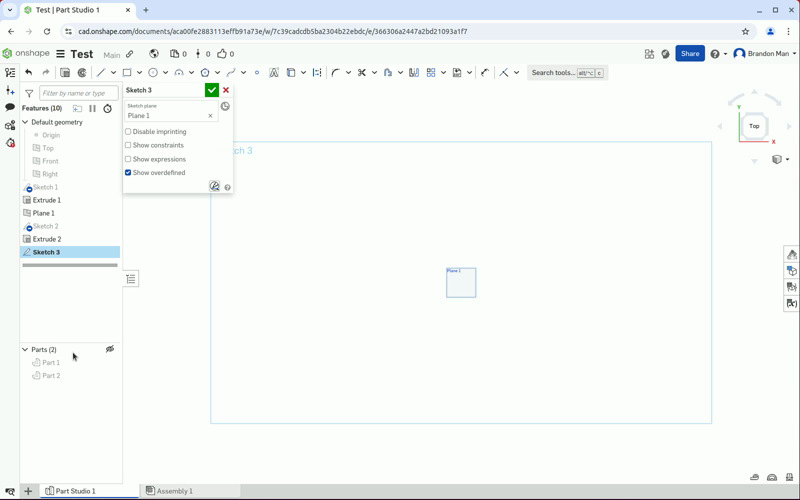
key(l)
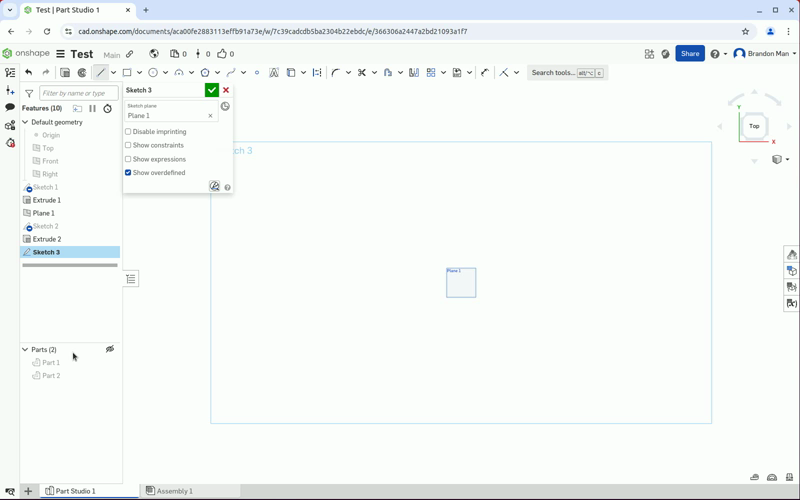
key_down(shift)
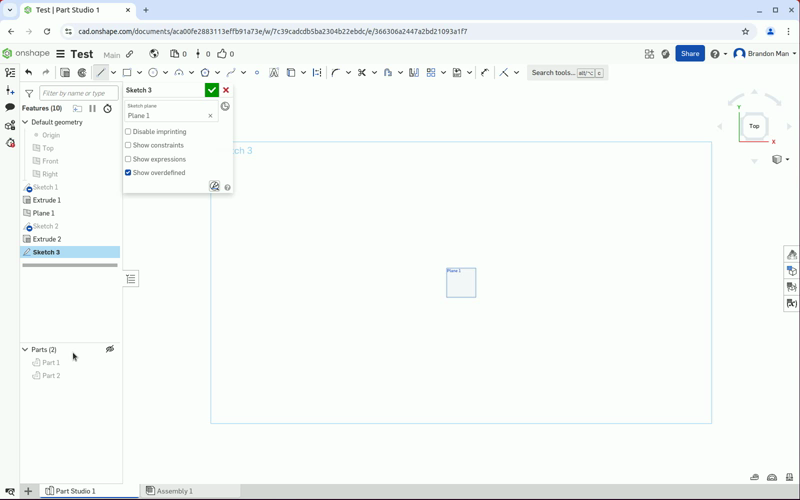
mouse_move(460, 395)
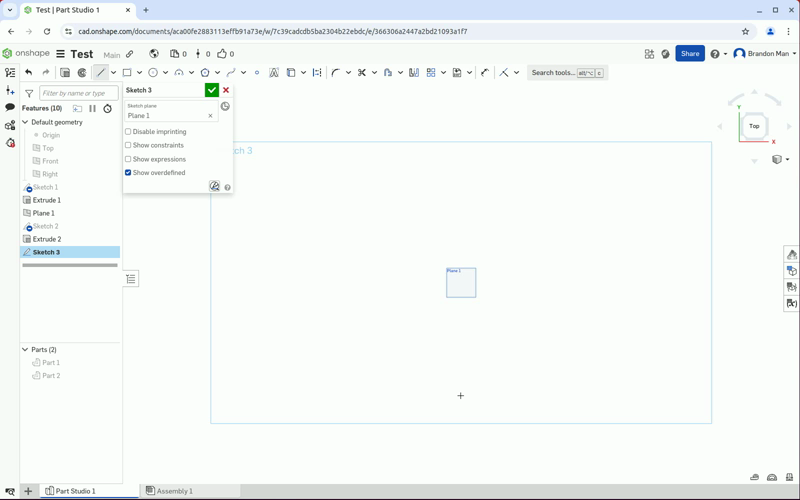
click(460, 395)
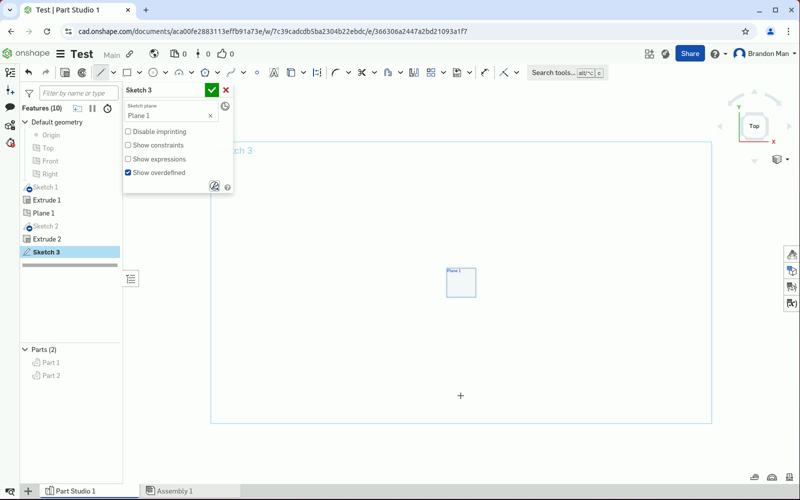
key_up(shift)
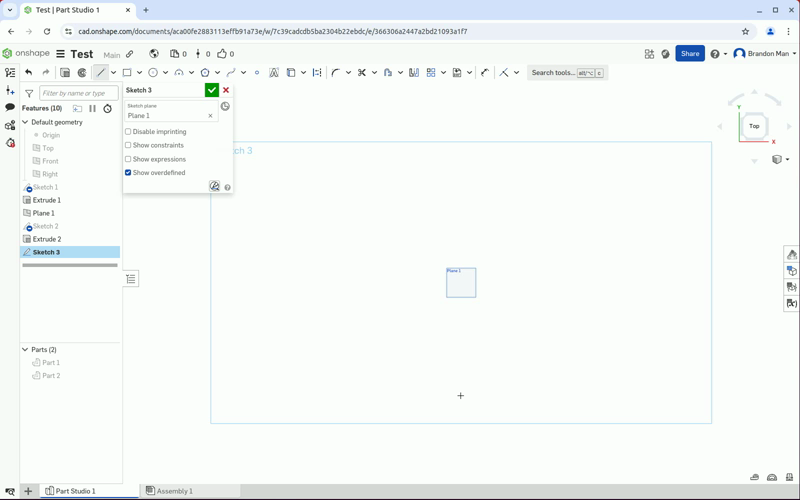
key_down(shift)
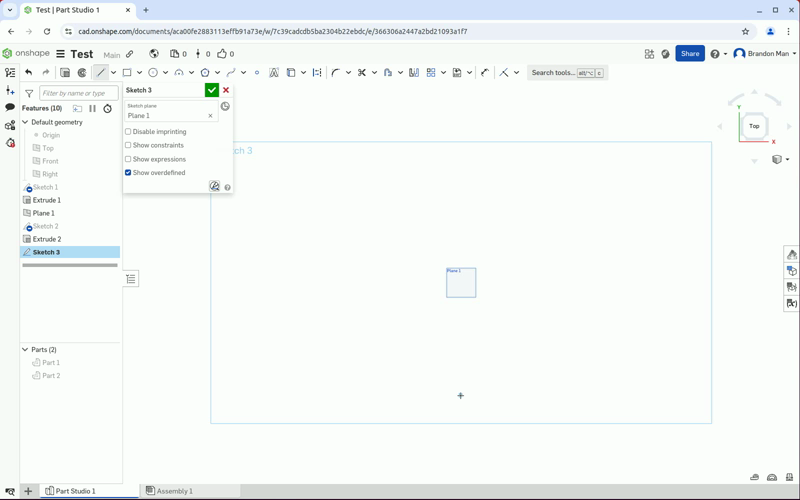
mouse_move(490, 395)
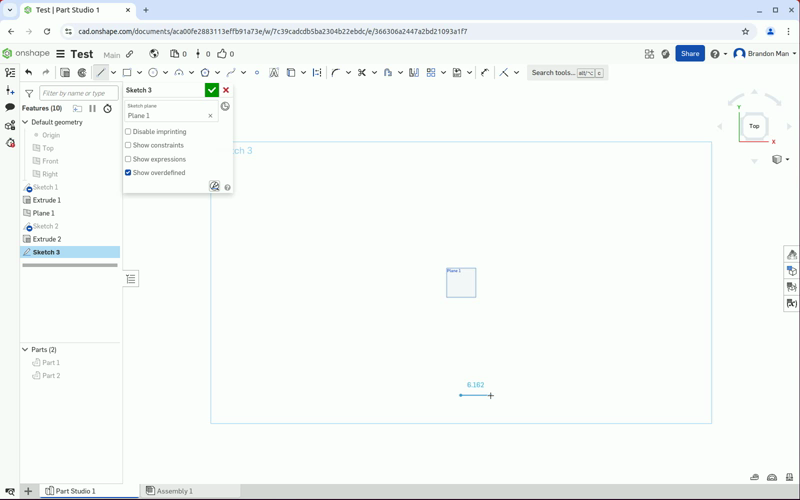
mouse_move(483, 395)
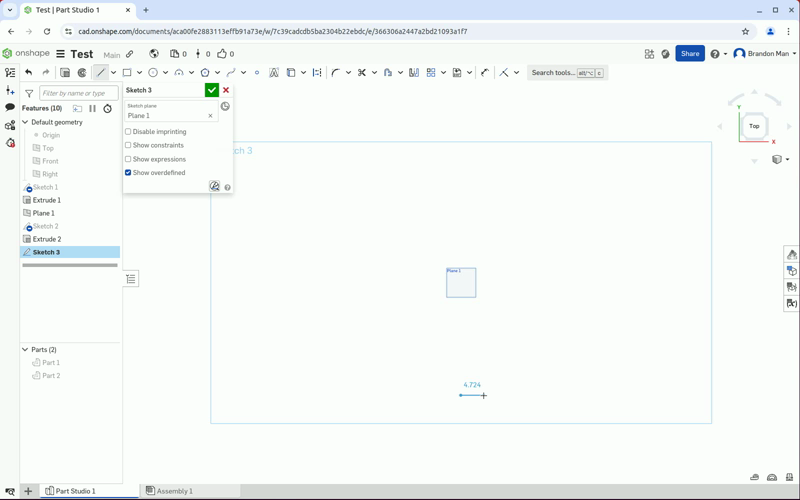
click(483, 395)
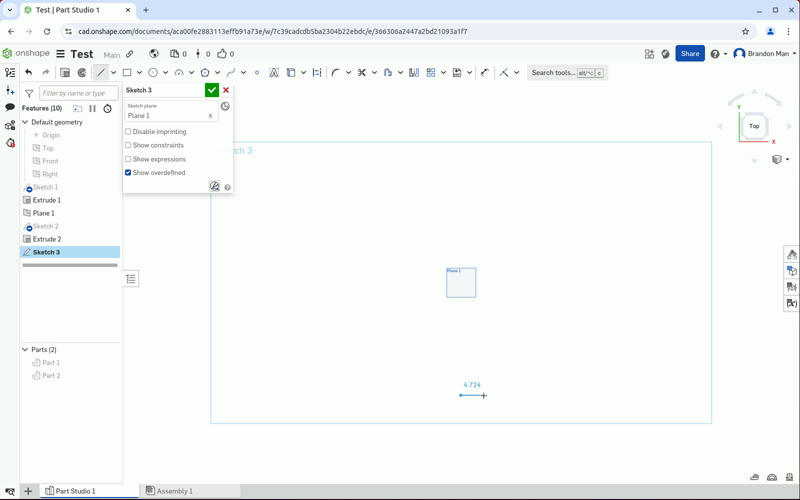
key_up(shift)
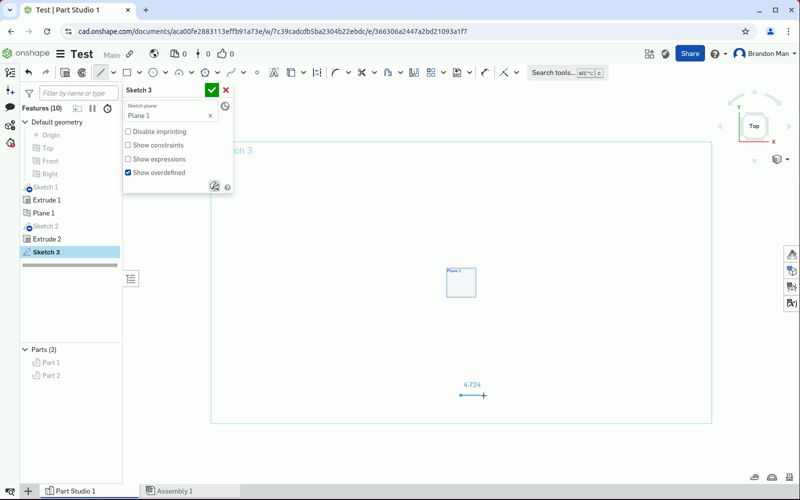
key_down(shift)
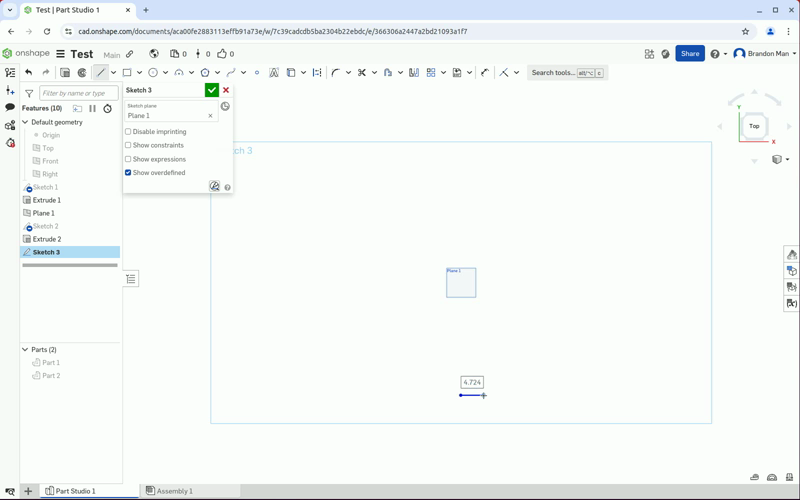
mouse_move(483, 304)
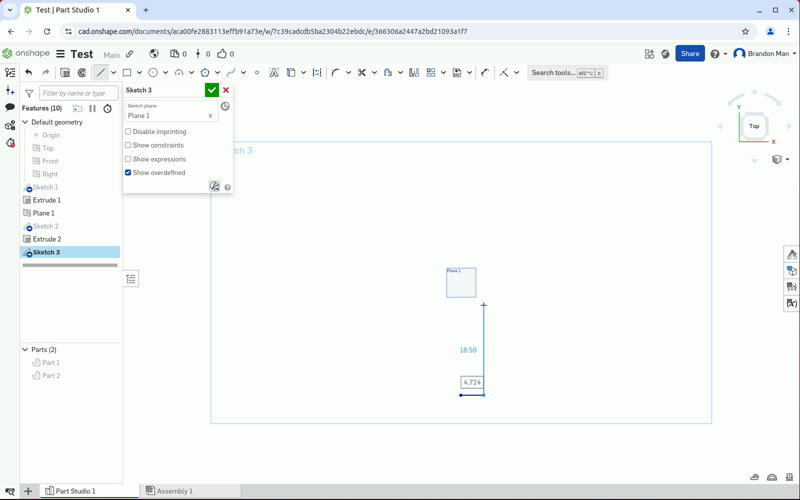
click(483, 304)
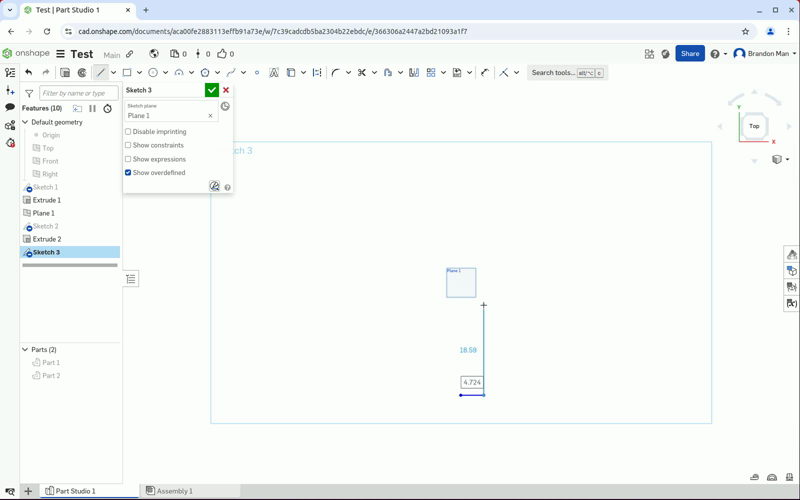
key_up(shift)
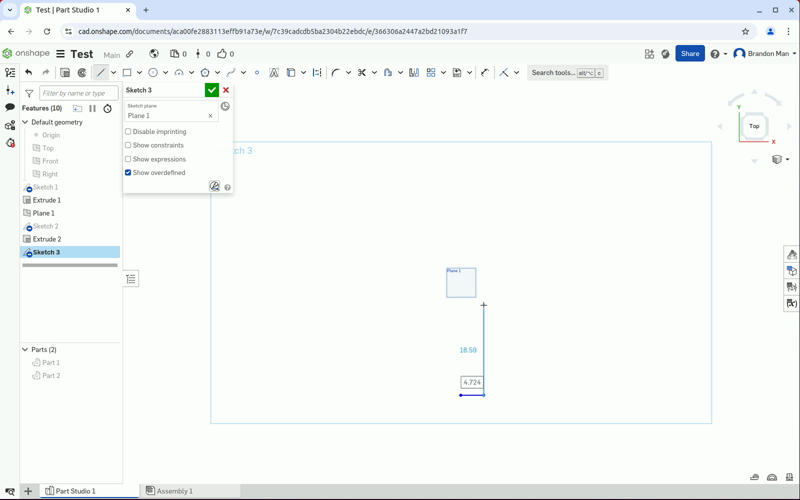
key_down(shift)
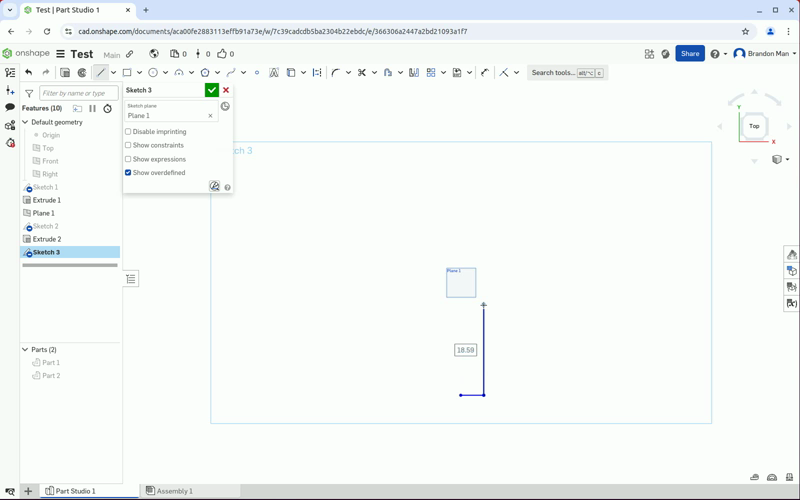
mouse_move(513, 304)
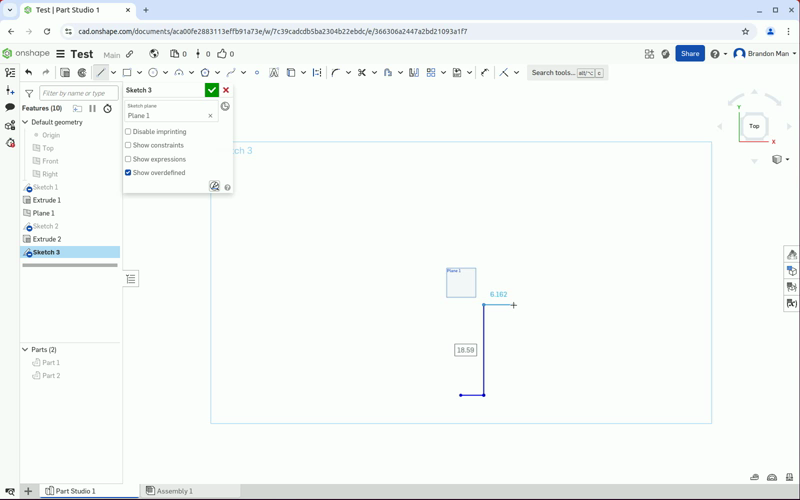
mouse_move(460, 304)
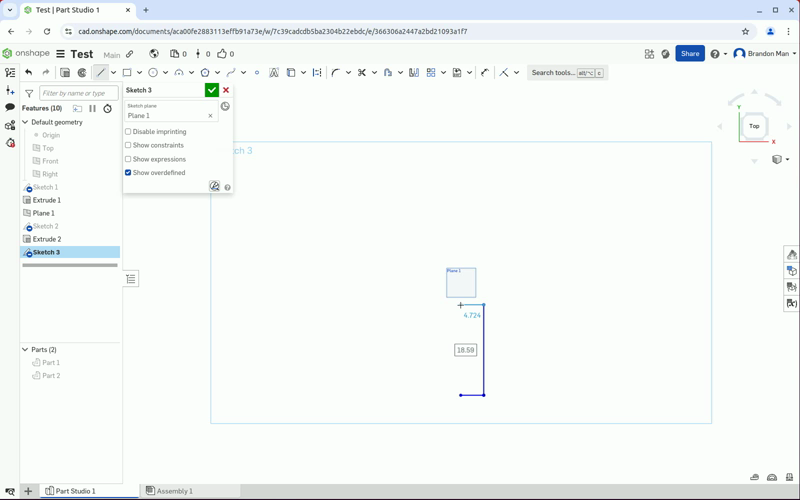
click(460, 304)
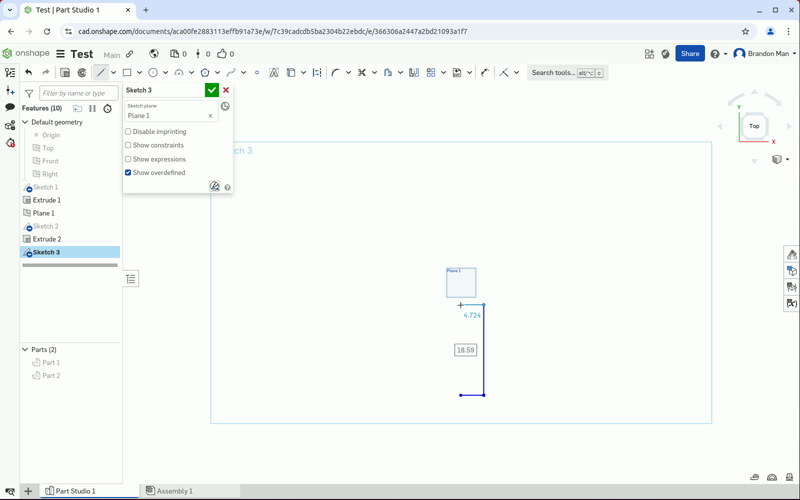
key_up(shift)
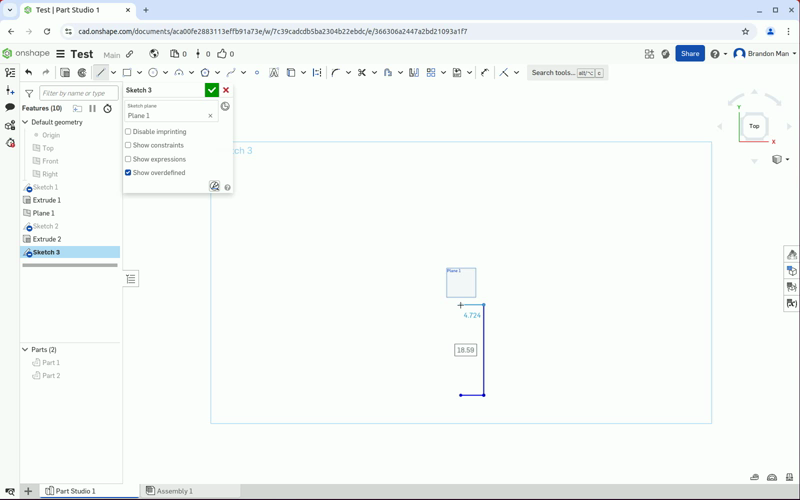
key_down(shift)
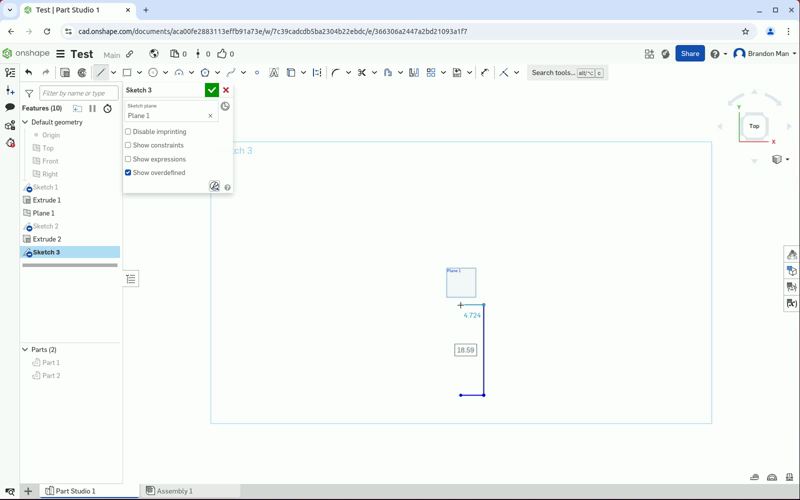
mouse_move(460, 395)
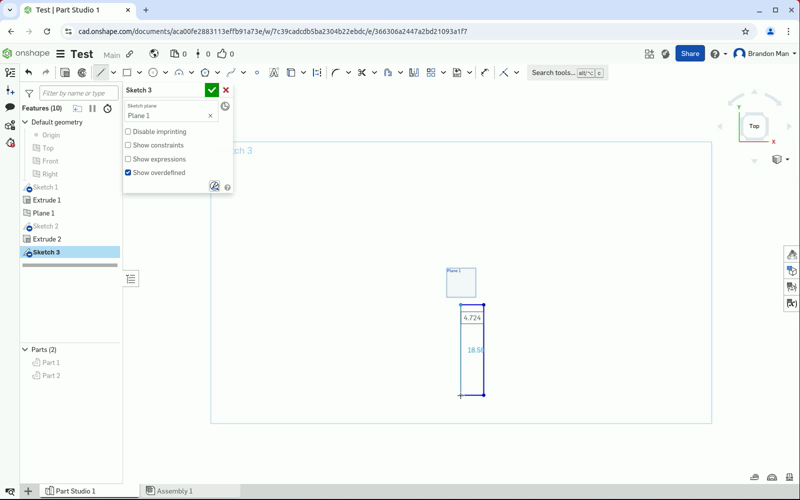
key_up(shift)
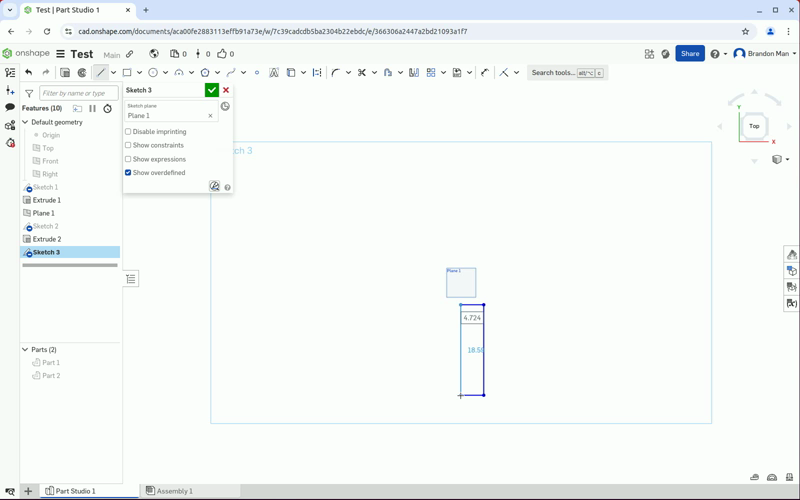
click(460, 395)
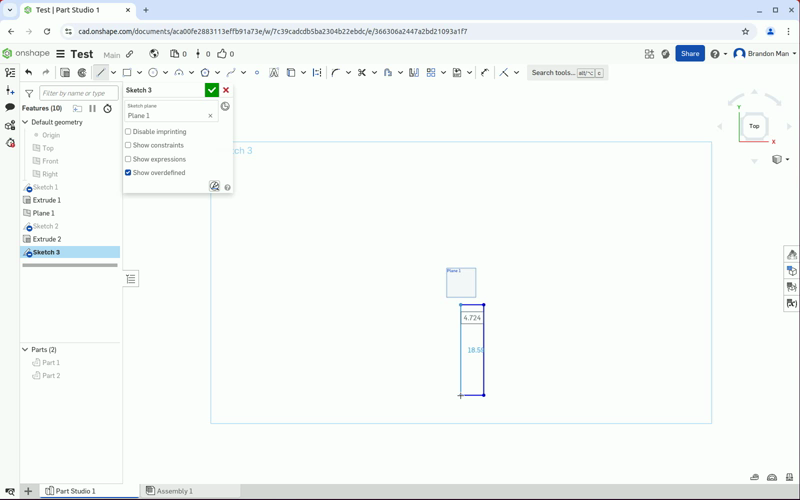
key(esc)
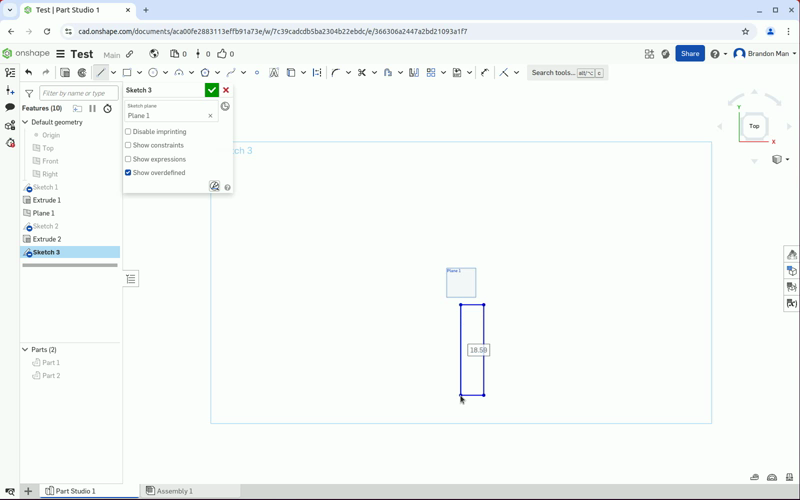
mouse_move(465, 376)
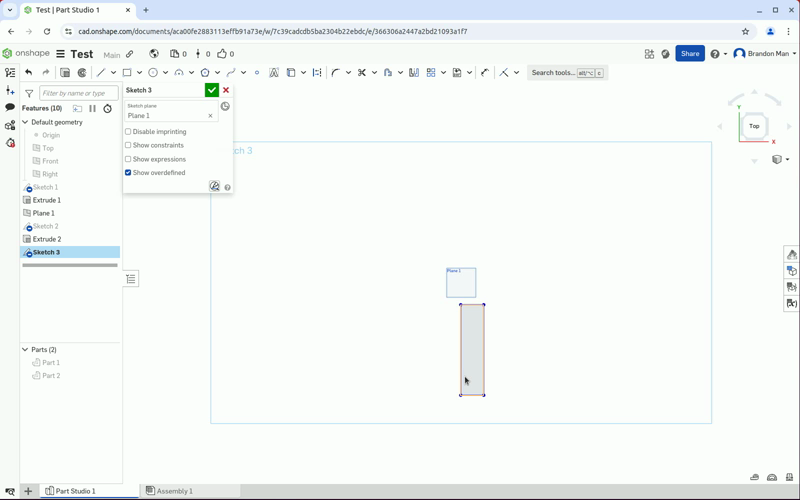
click(465, 376)
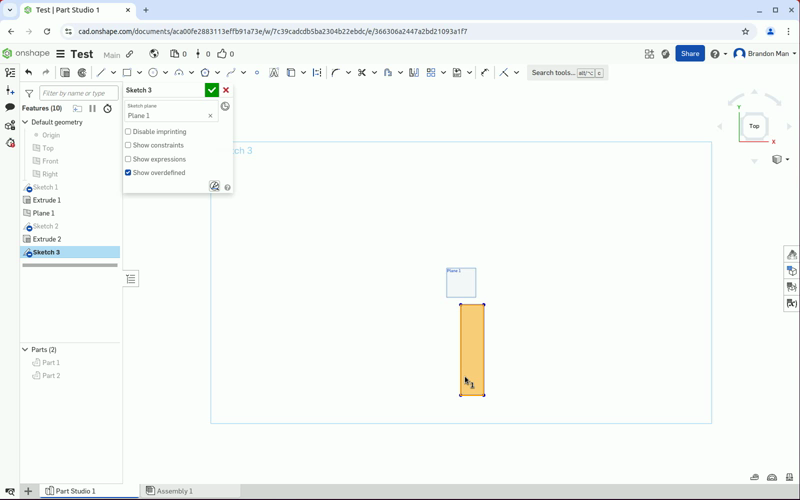
mouse_move(73, 352)
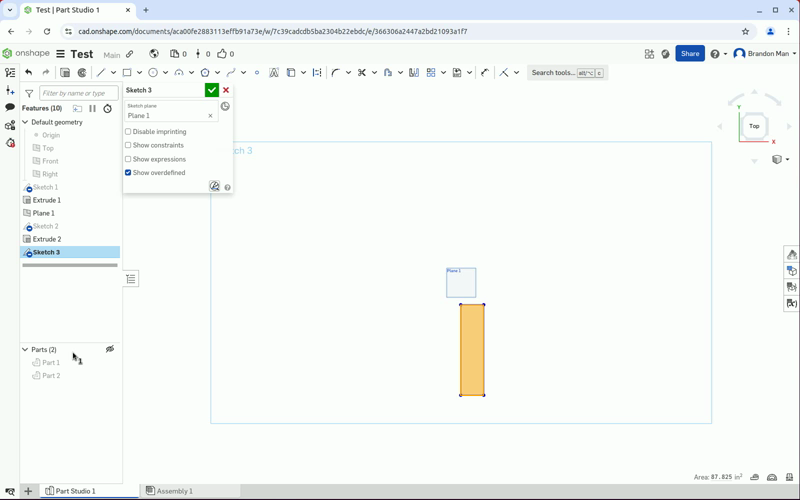
key(shift+y)
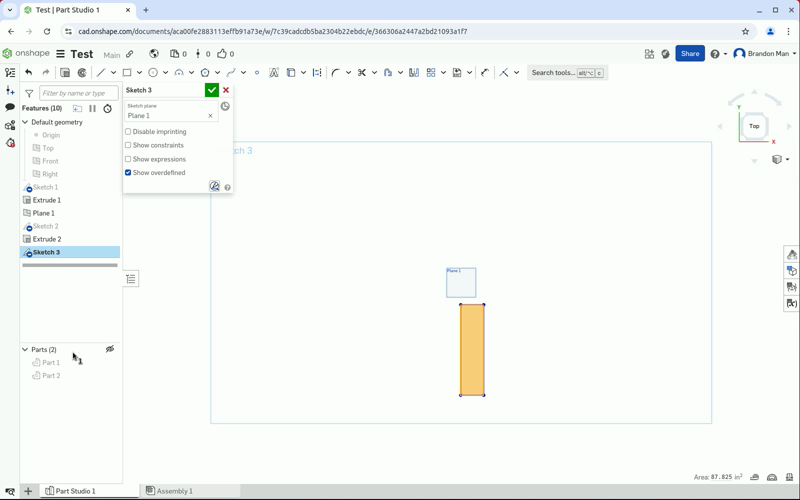
key(shift+e)
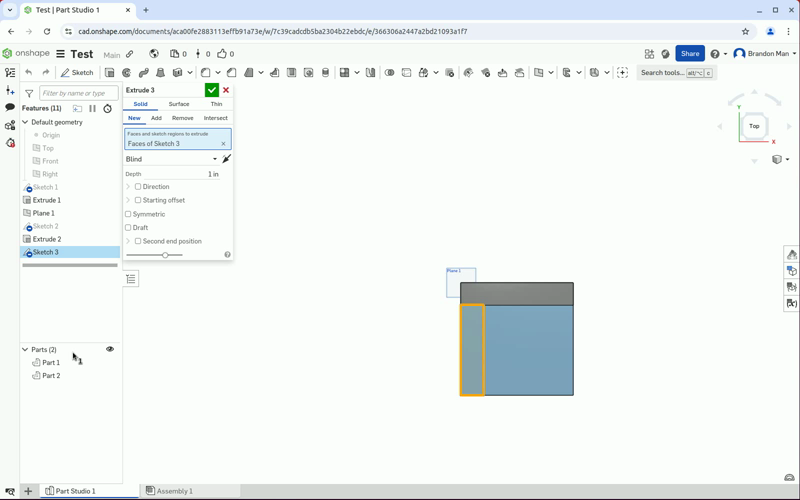
mouse_move(143, 106)
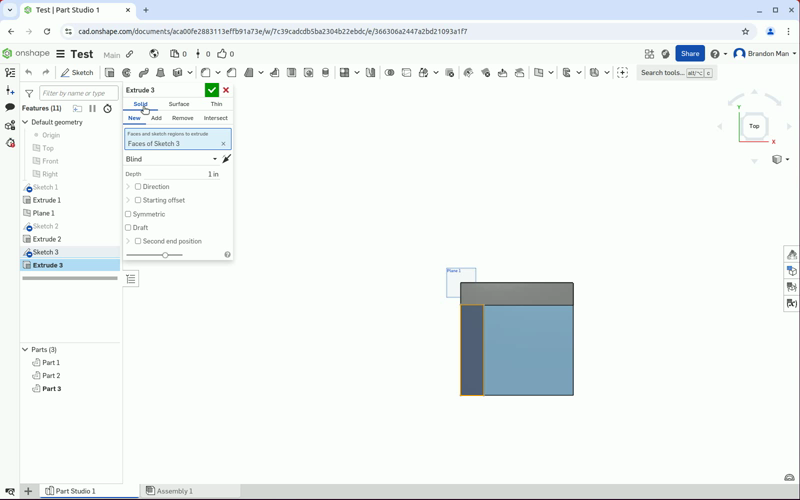
click(143, 106)
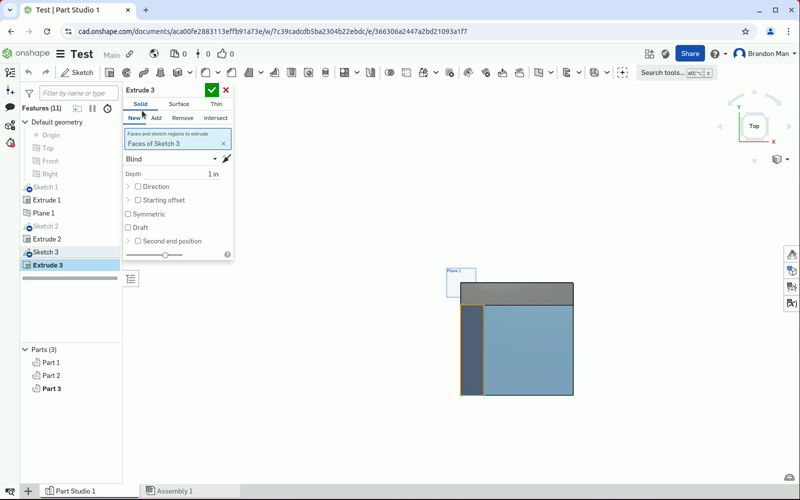
mouse_move(137, 120)
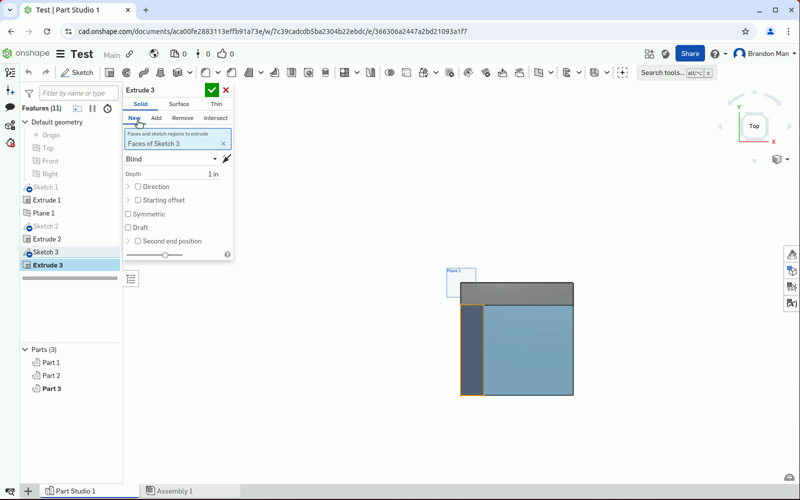
click(137, 120)
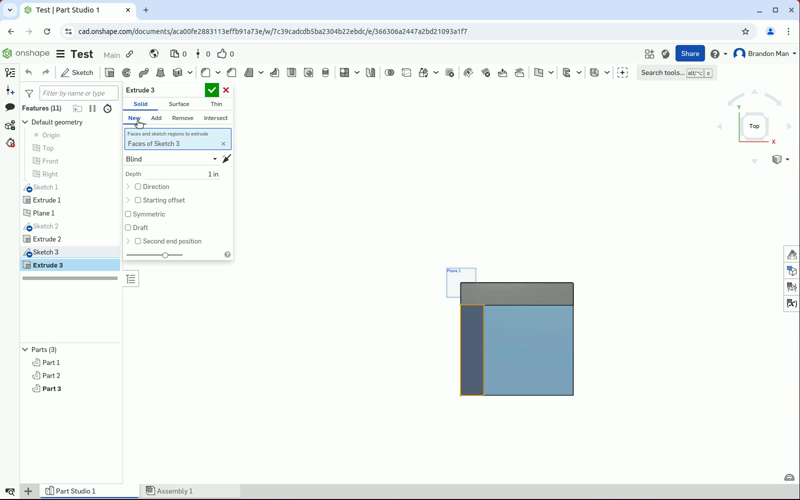
key(tab, 4)
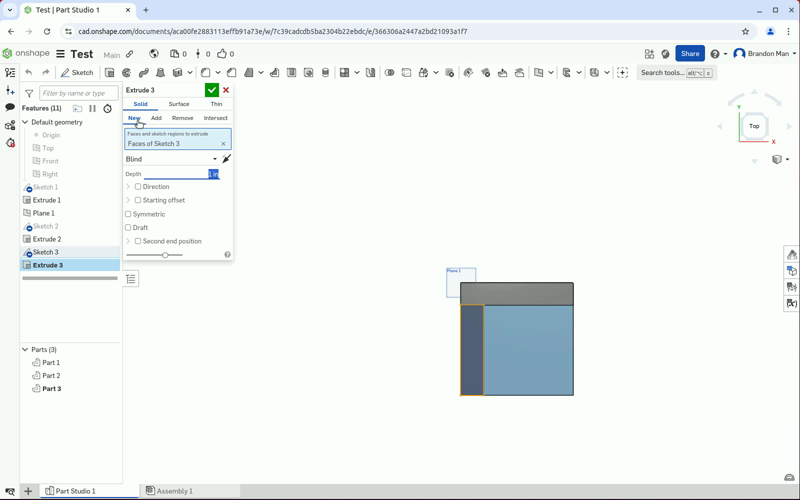
text(18.535)
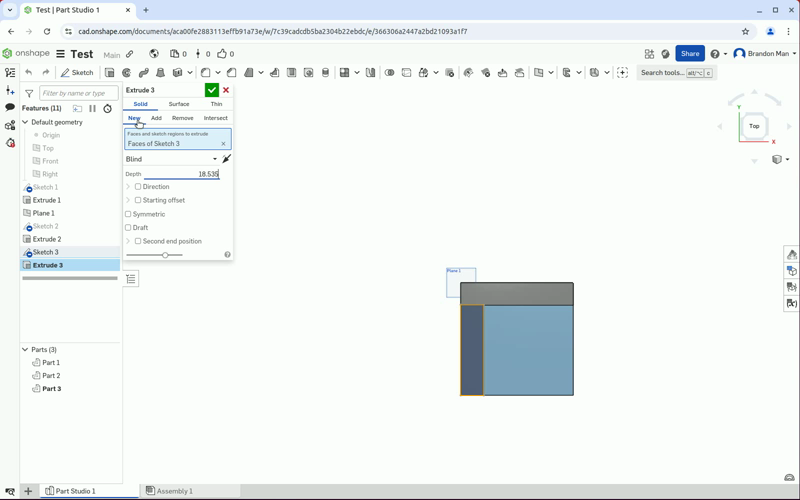
key(enter)
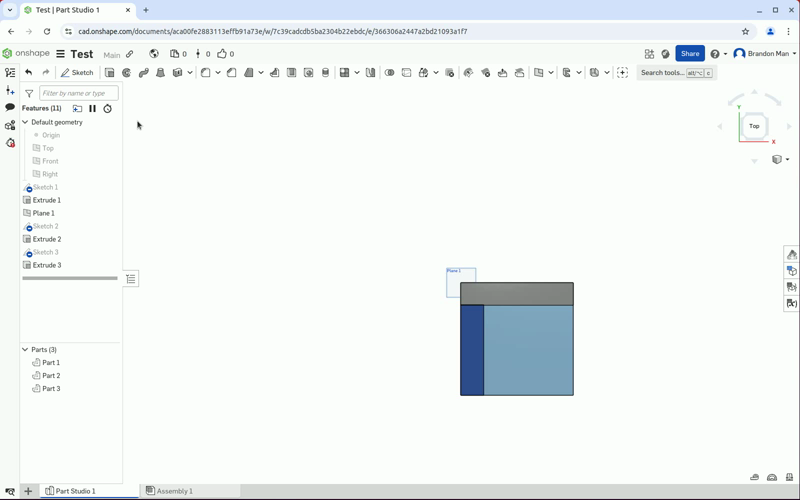
key(shift+h)
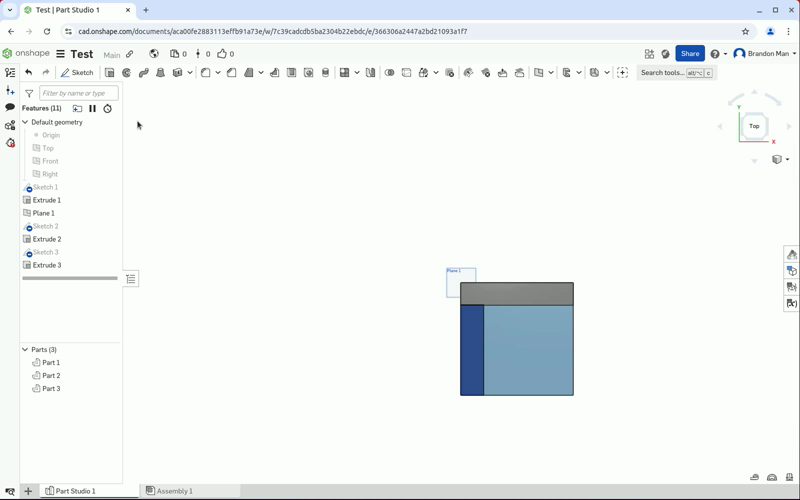
key(shift+h)
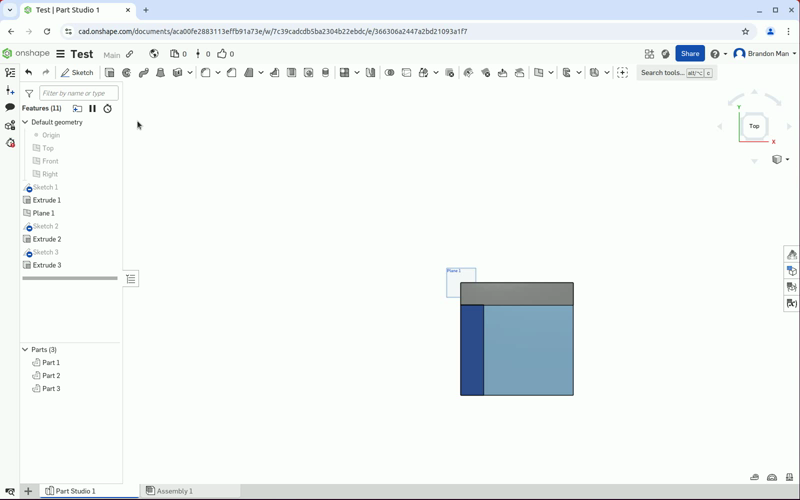
mouse_move(73, 189)
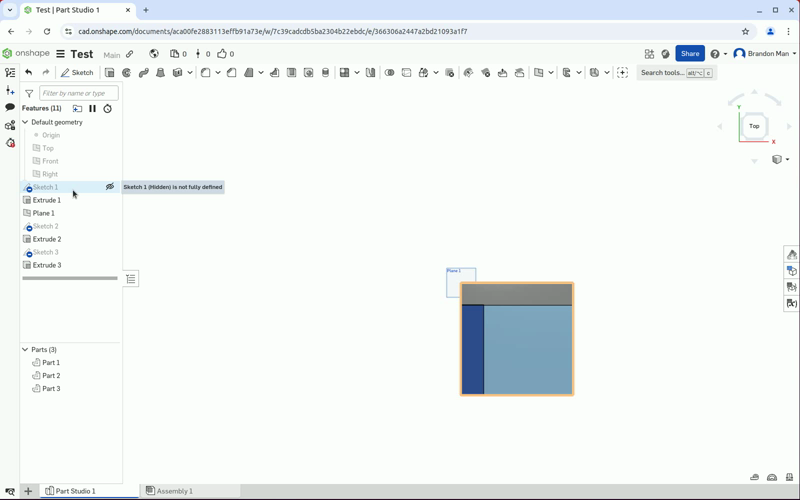
click(73, 189)
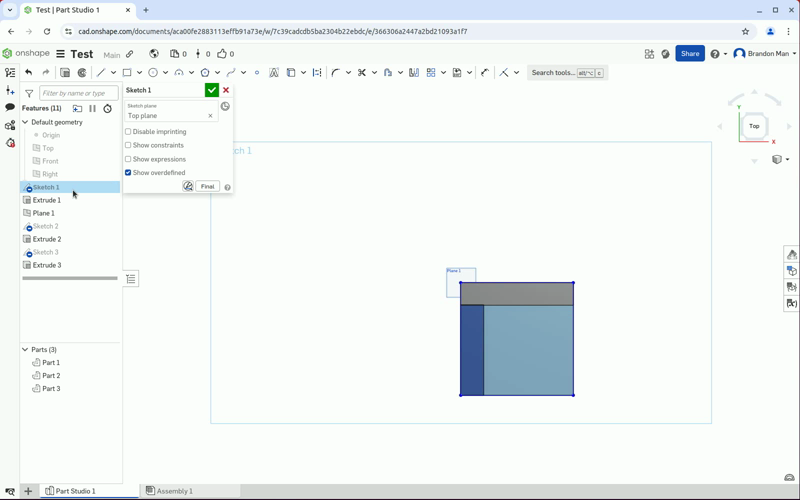
mouse_move(229, 92)
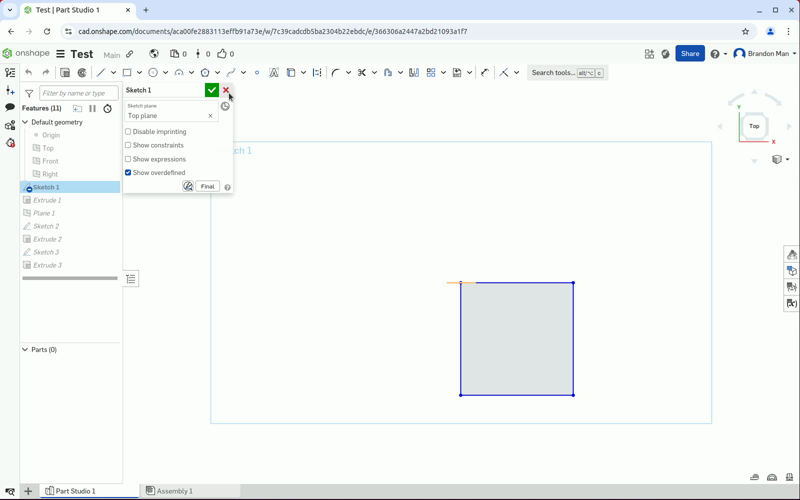
click(229, 92)
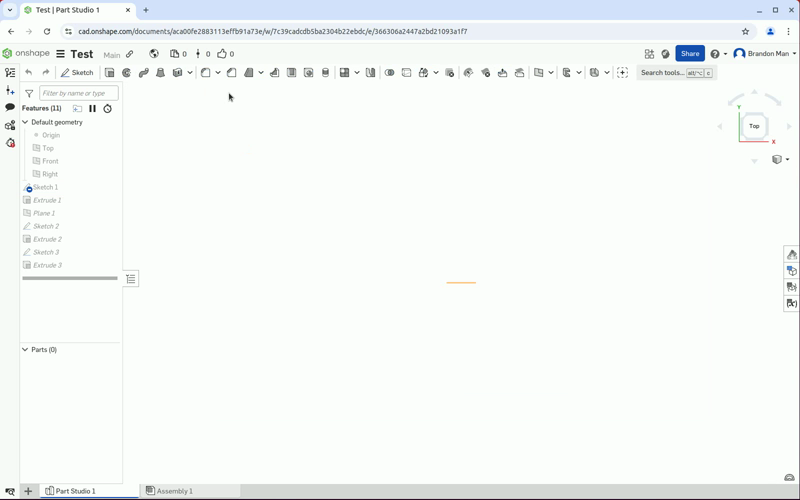
key(shift+s)
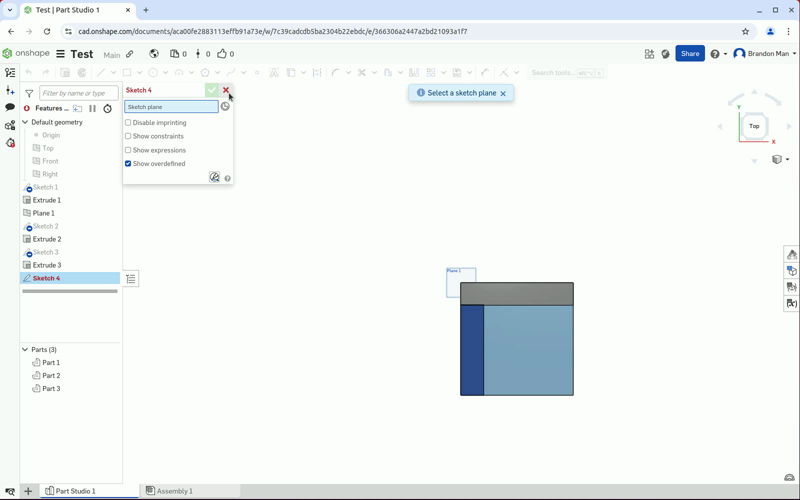
mouse_move(73, 215)
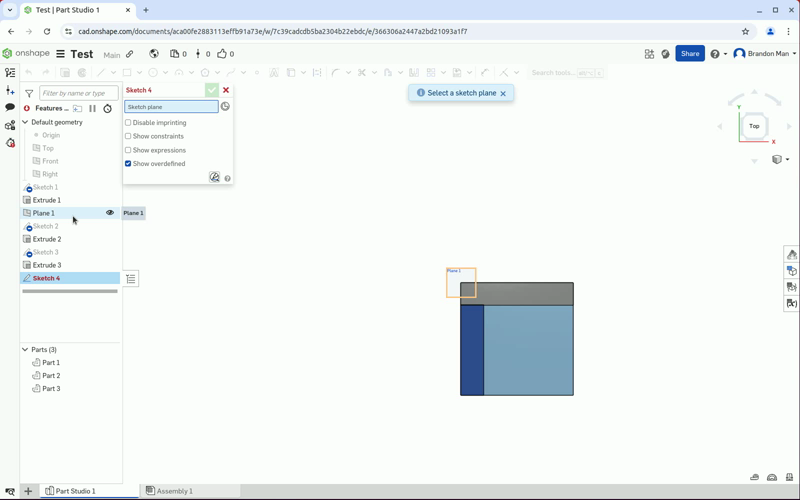
click(73, 215)
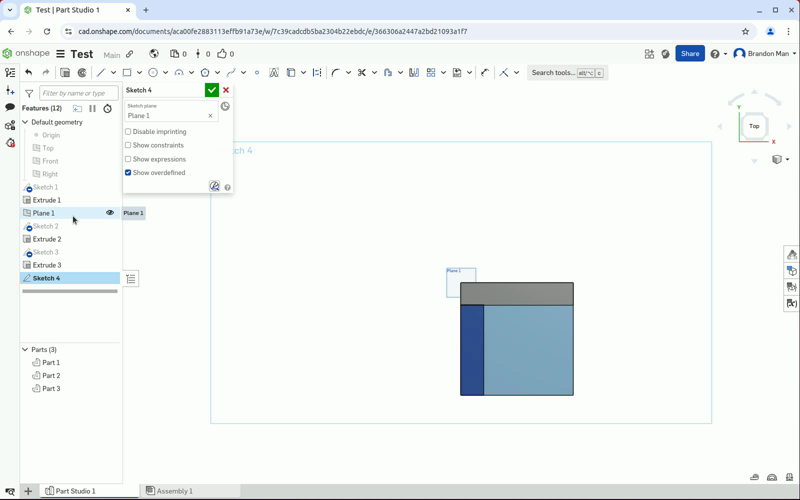
mouse_move(73, 352)
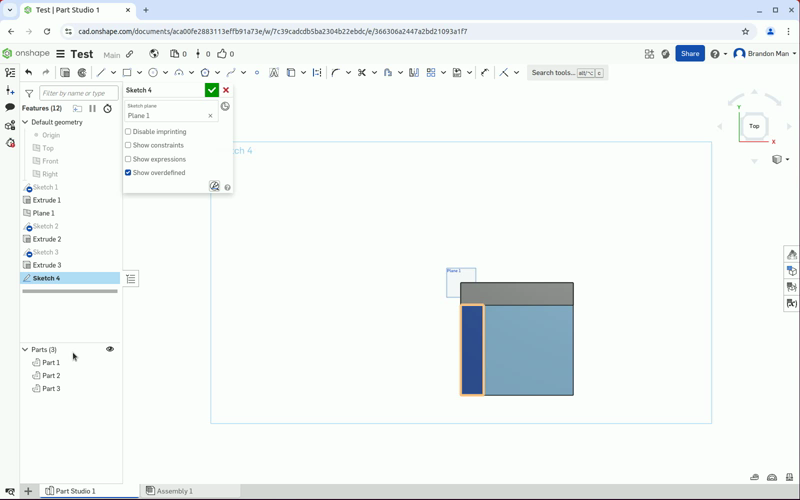
key(y)
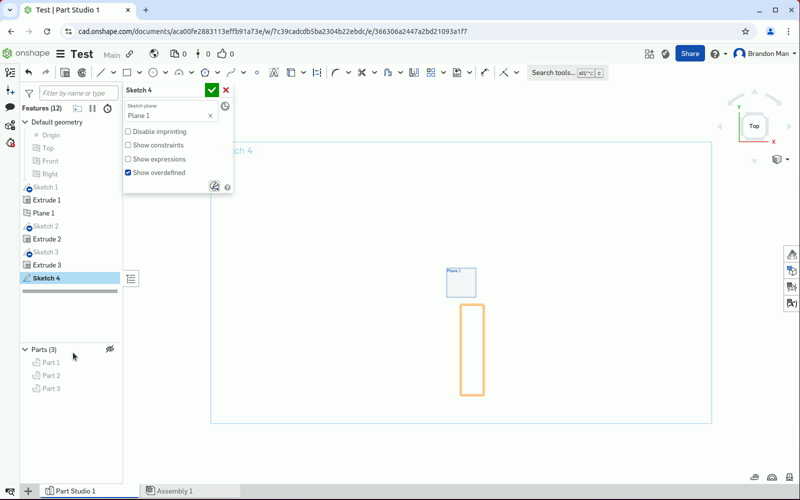
key(l)
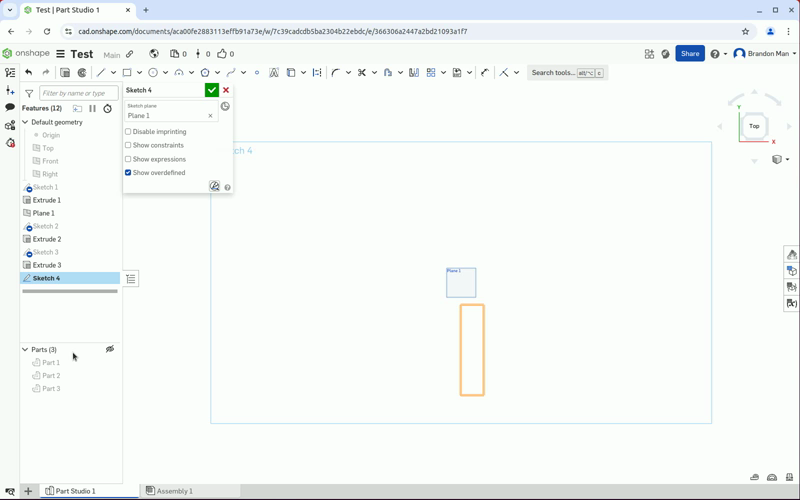
key_down(shift)
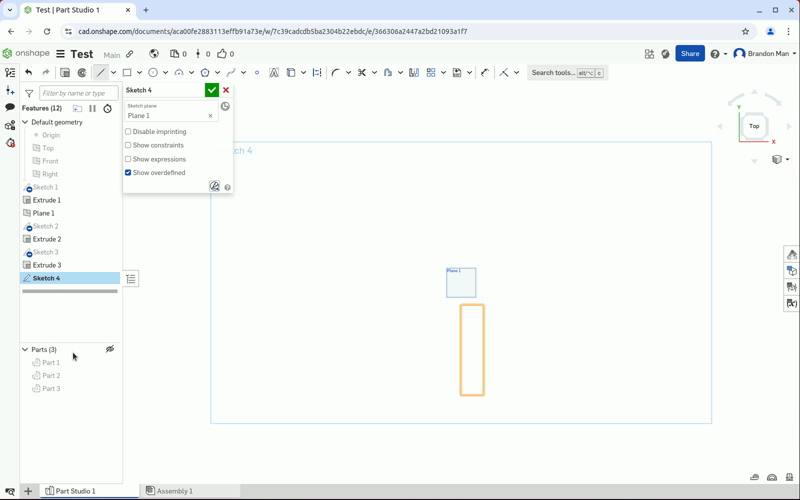
mouse_move(551, 395)
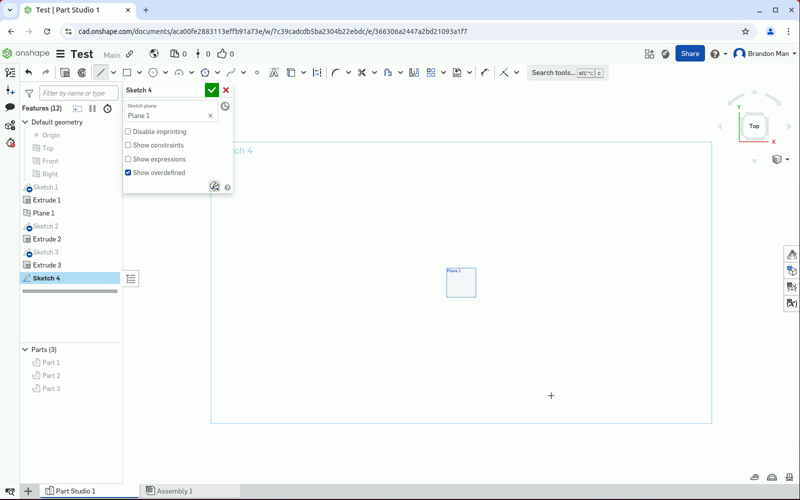
click(551, 395)
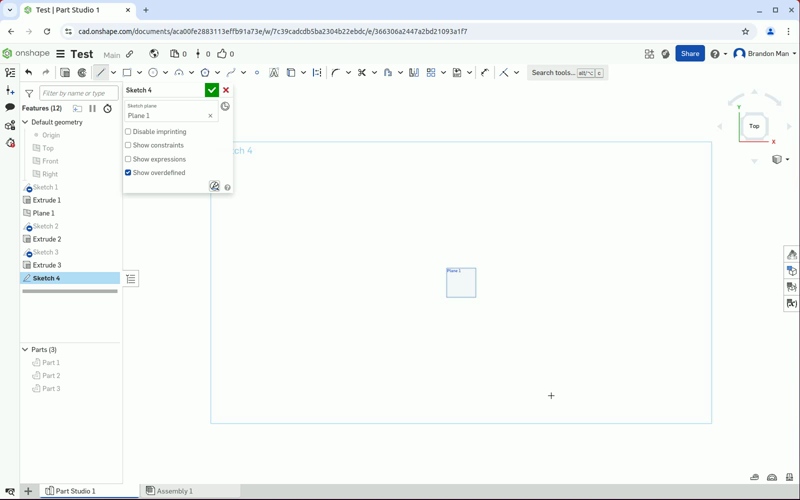
key_up(shift)
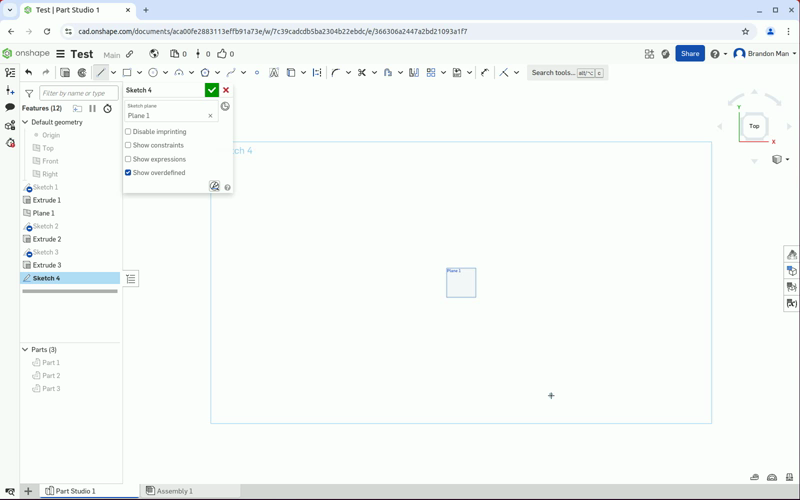
key_down(shift)
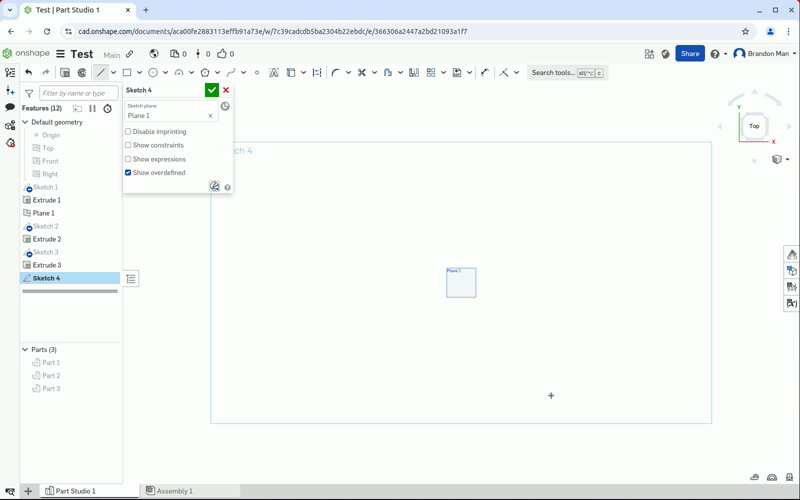
mouse_move(581, 395)
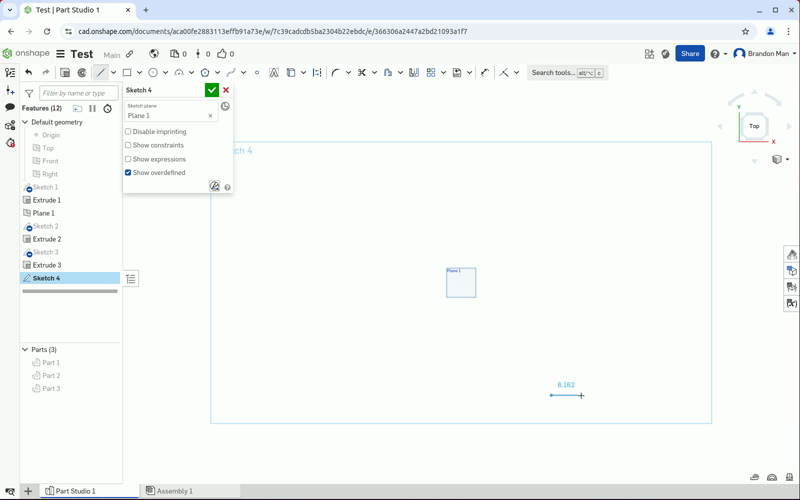
mouse_move(574, 395)
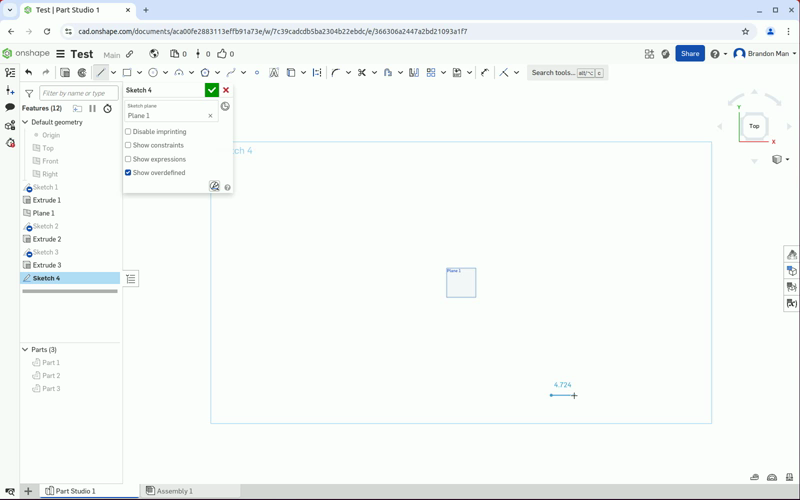
click(574, 395)
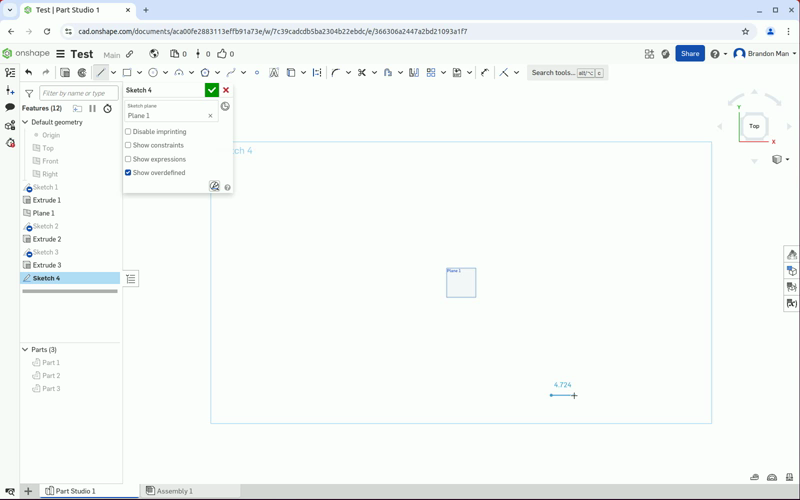
key_up(shift)
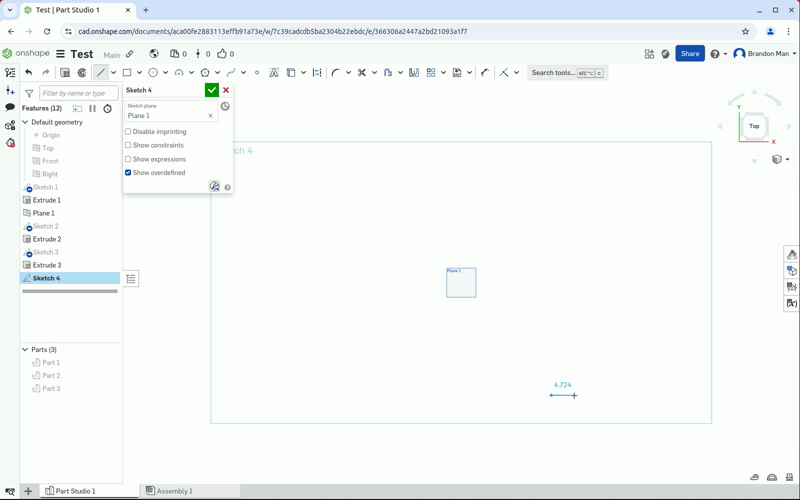
key_down(shift)
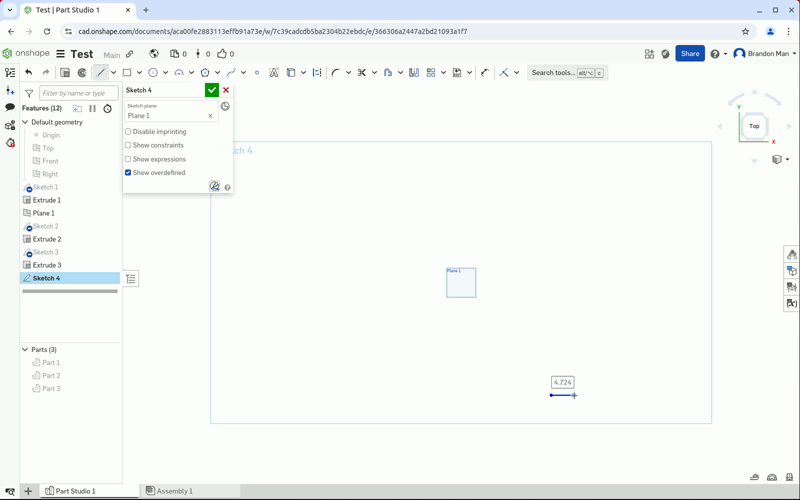
mouse_move(589, 395)
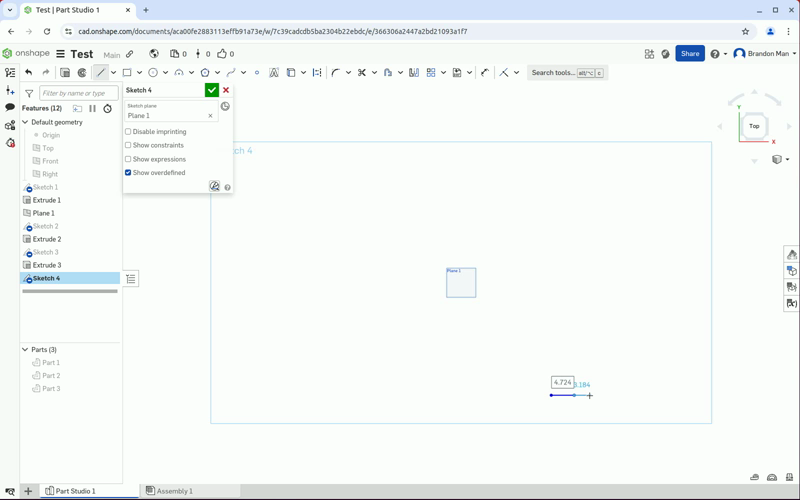
mouse_move(574, 372)
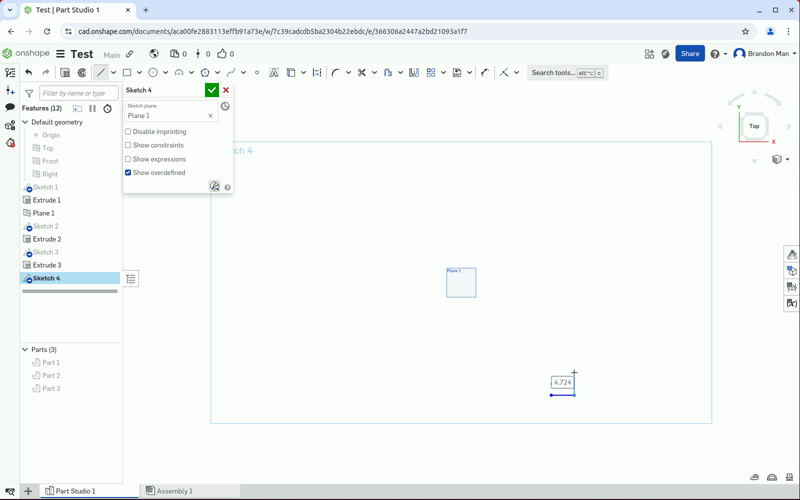
click(574, 372)
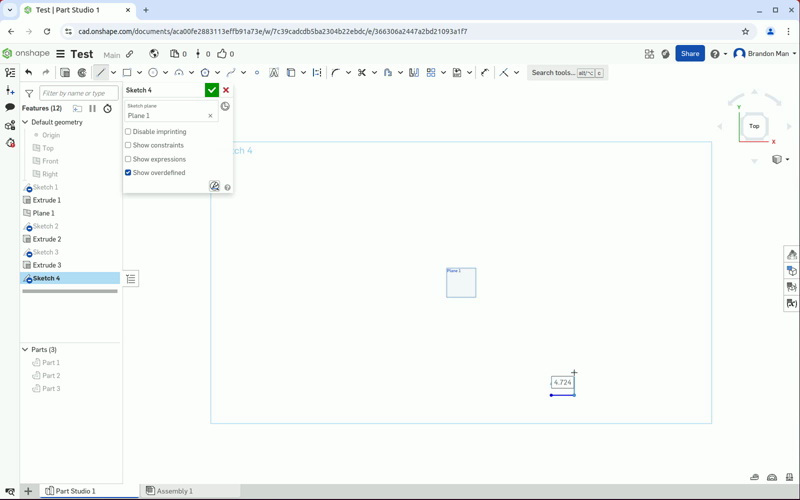
key_up(shift)
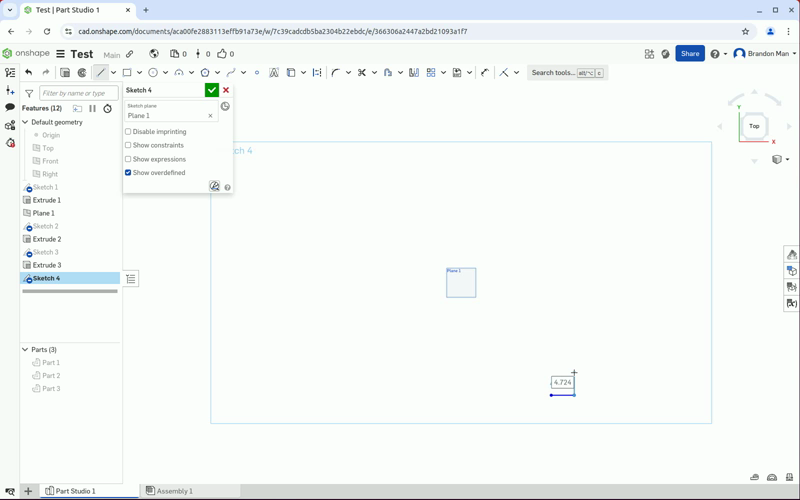
key_down(shift)
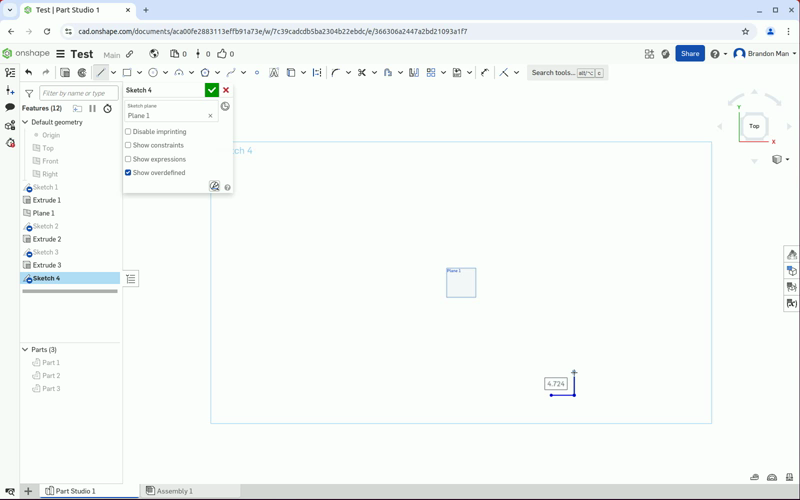
mouse_move(589, 372)
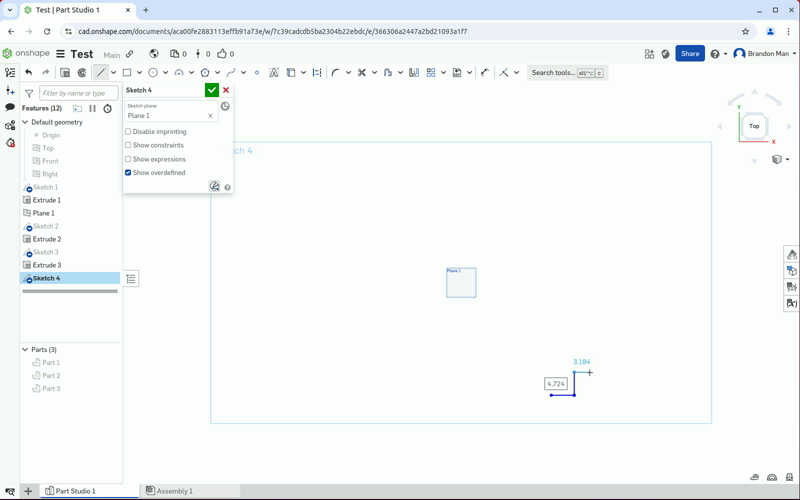
mouse_move(551, 372)
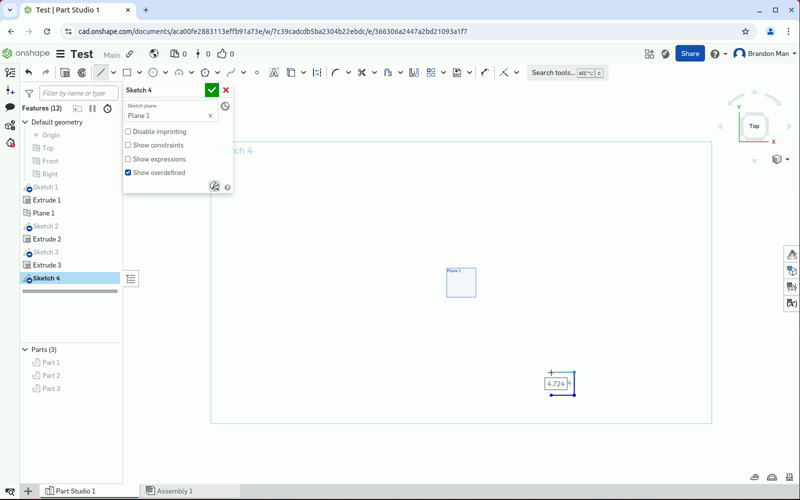
click(551, 372)
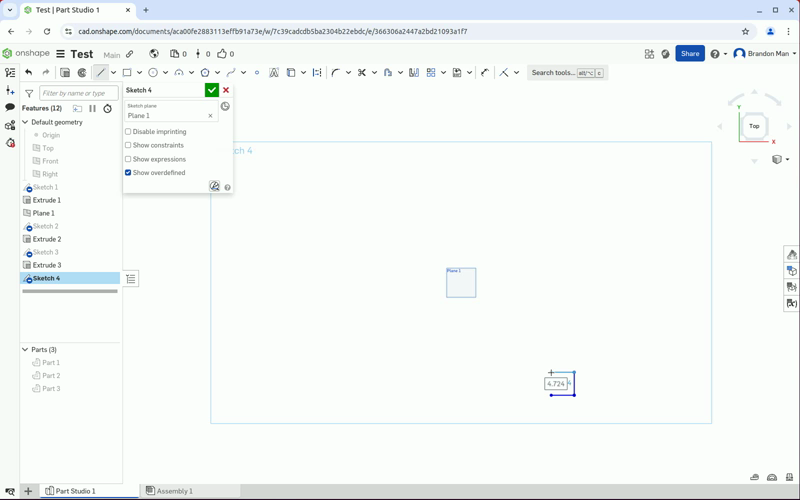
key_up(shift)
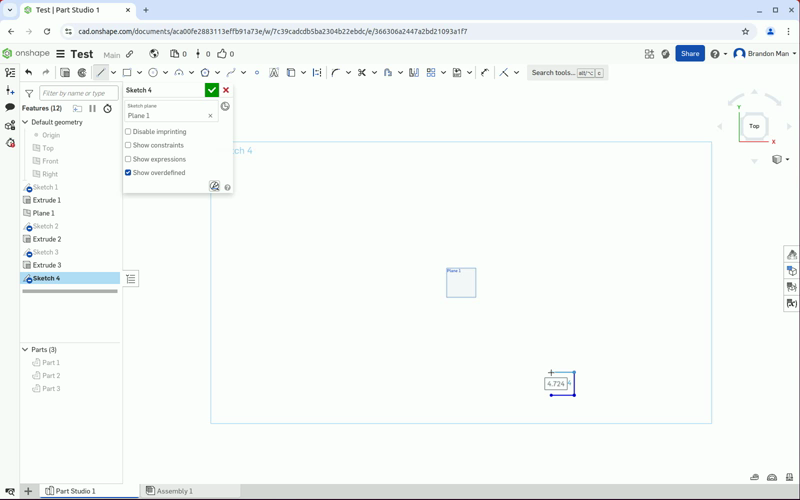
mouse_move(581, 372)
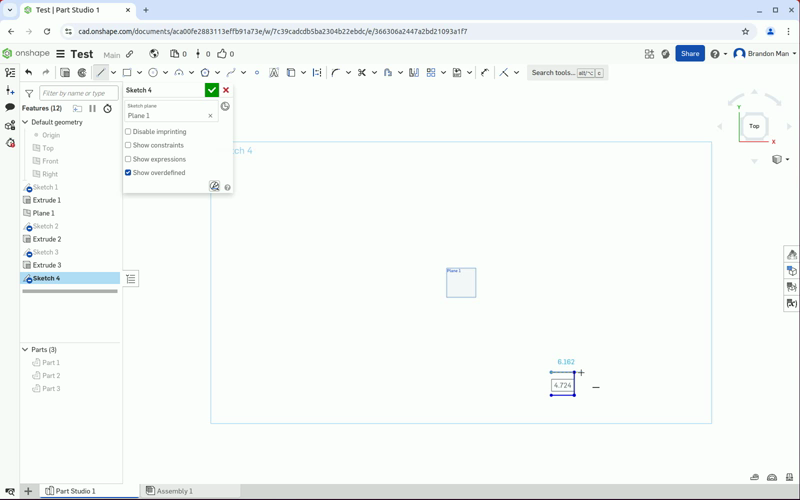
key_down(shift)
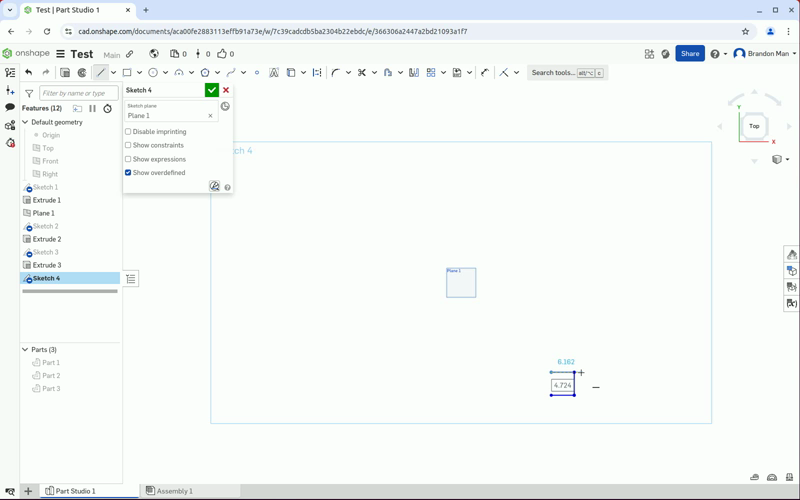
mouse_move(551, 395)
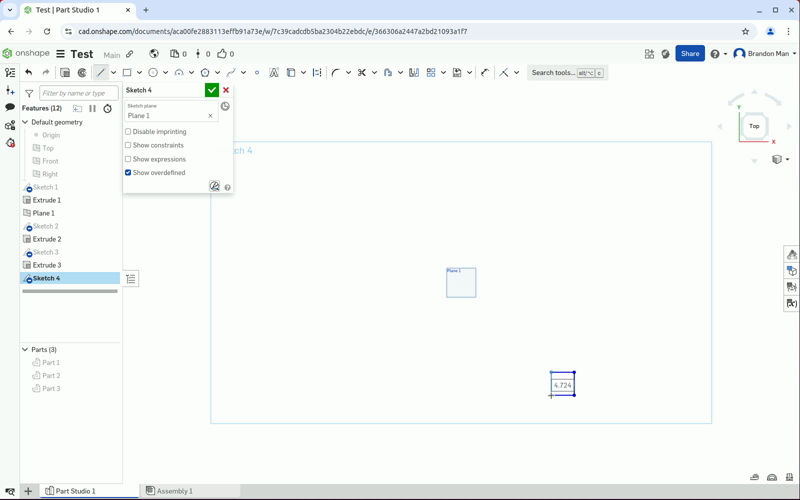
key_up(shift)
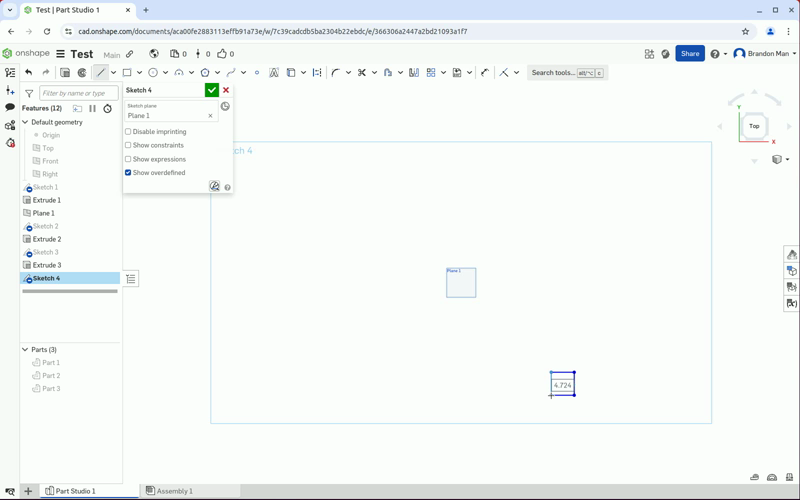
click(551, 395)
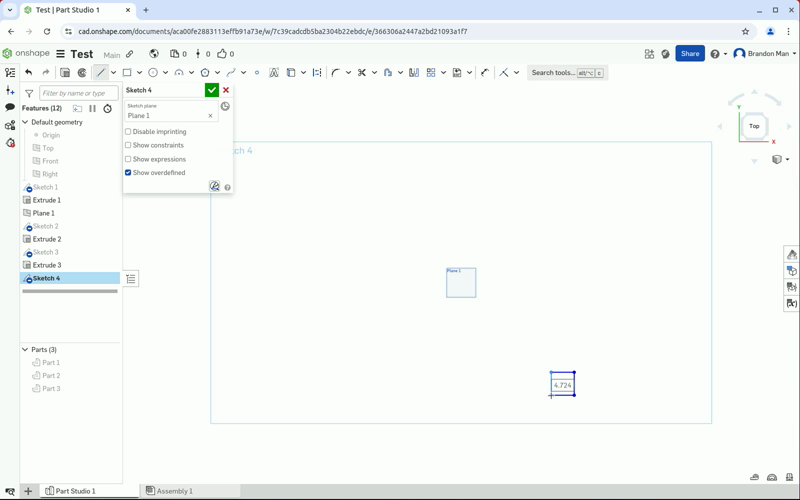
key(esc)
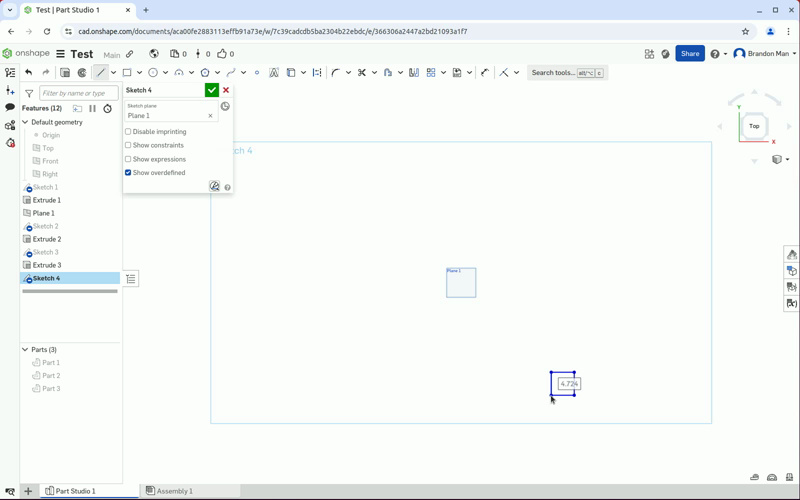
mouse_move(553, 394)
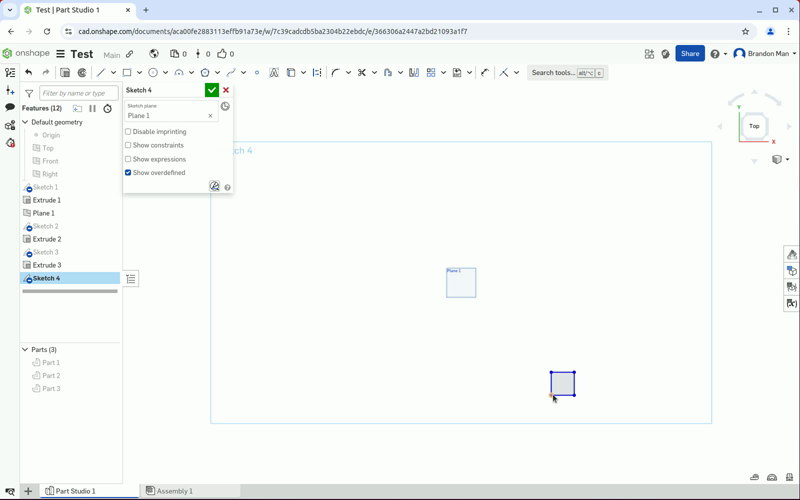
scroll(6)
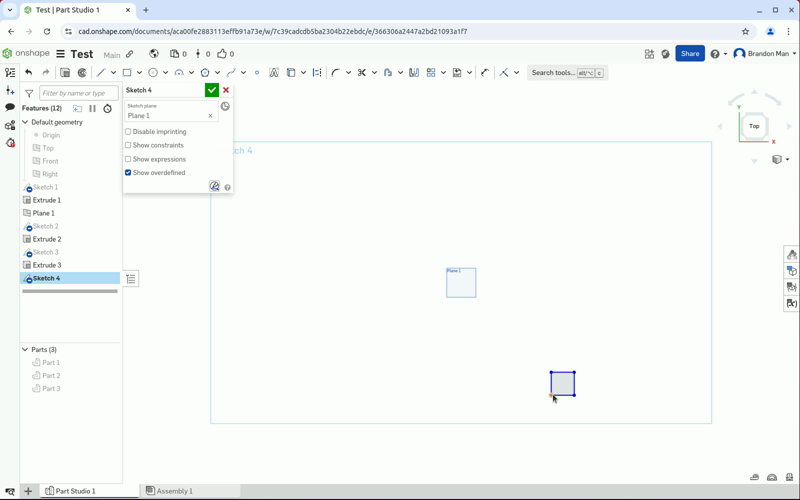
scroll(6)
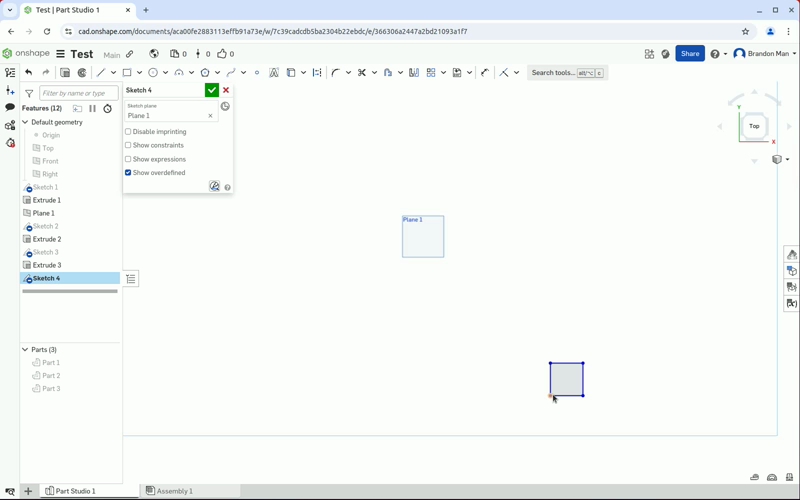
scroll(6)
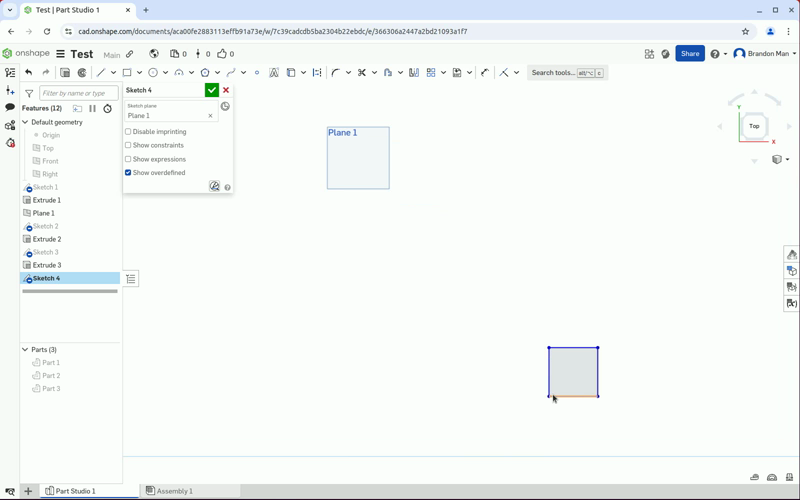
scroll(6)
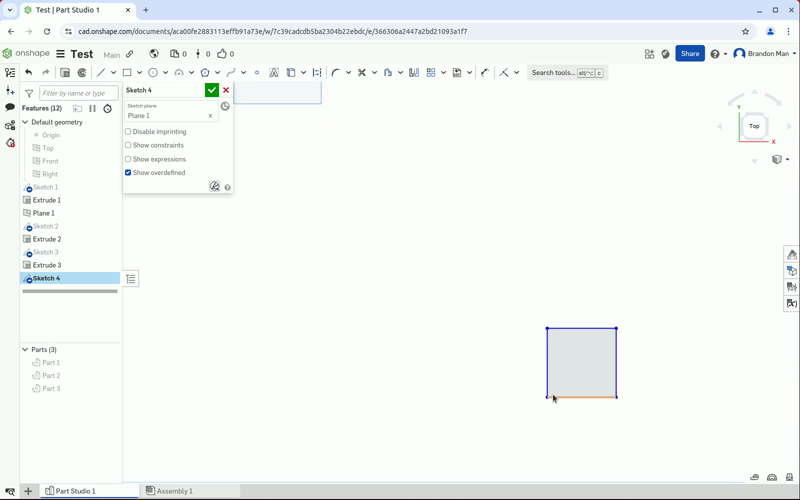
scroll(6)
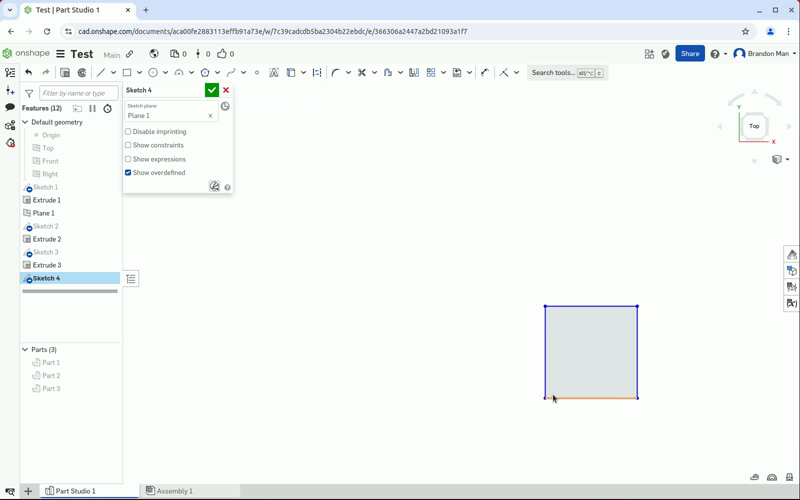
scroll(6)
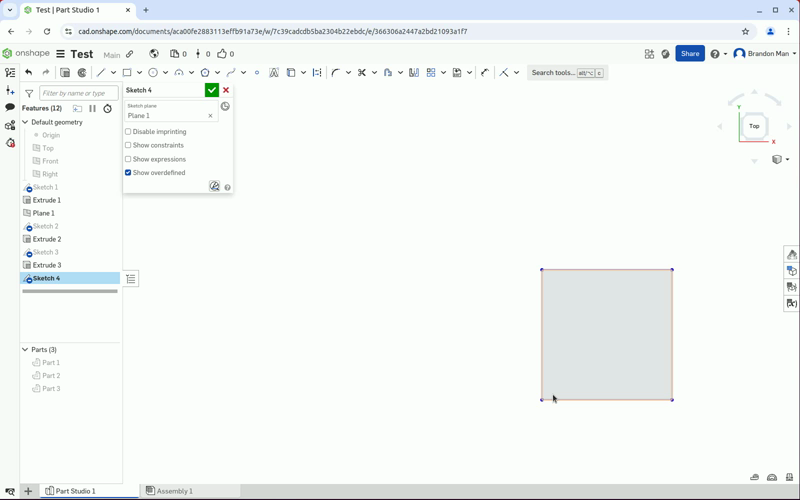
scroll(6)
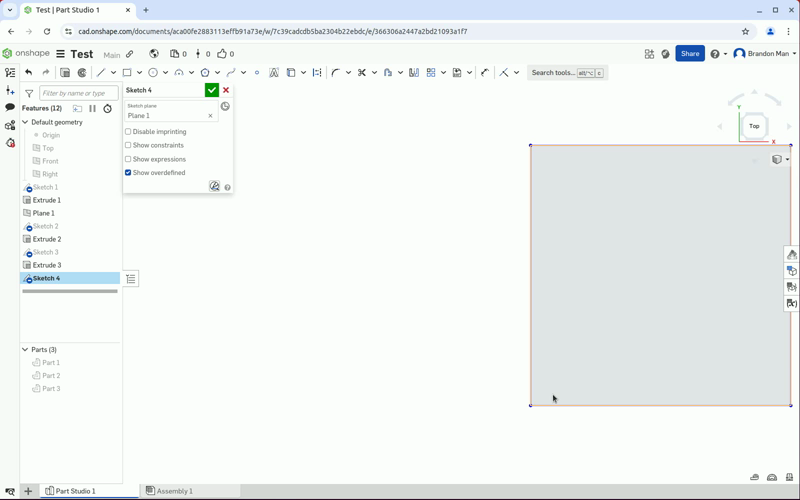
click(553, 394)
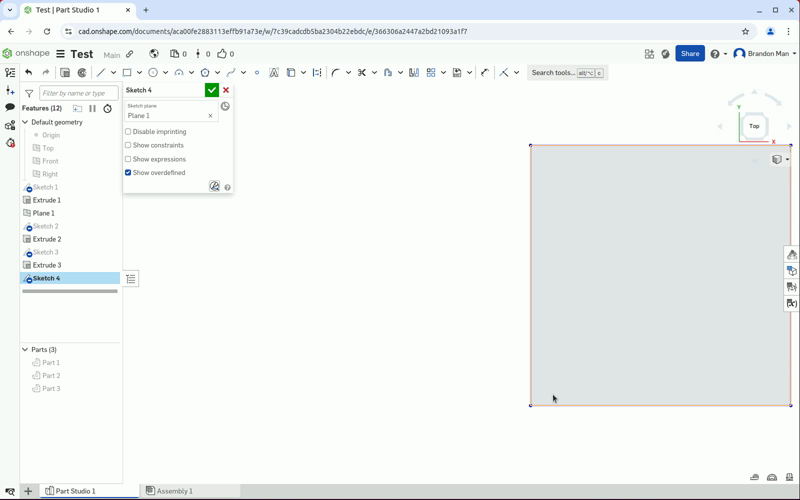
scroll(-6)
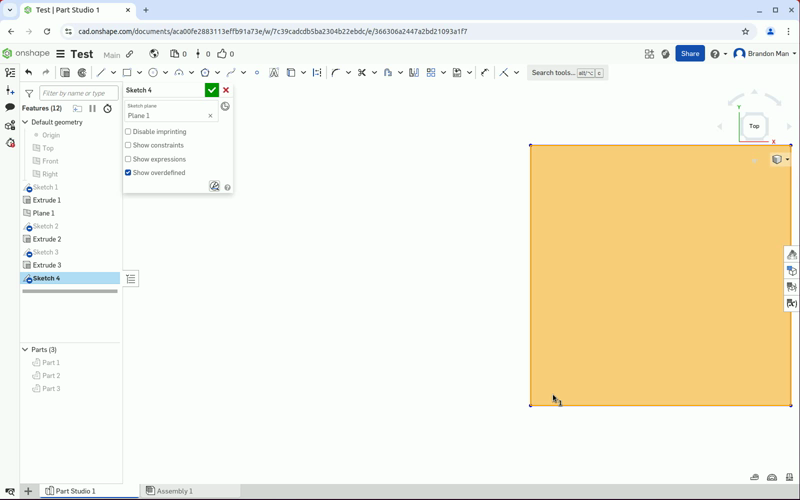
scroll(-6)
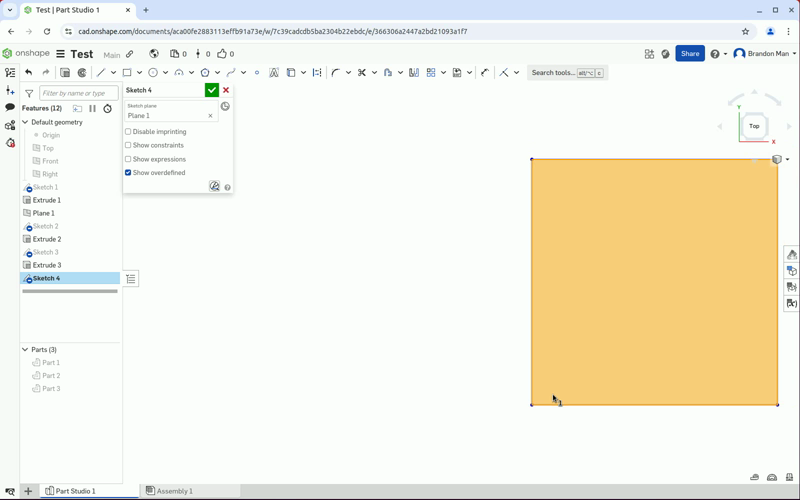
scroll(-6)
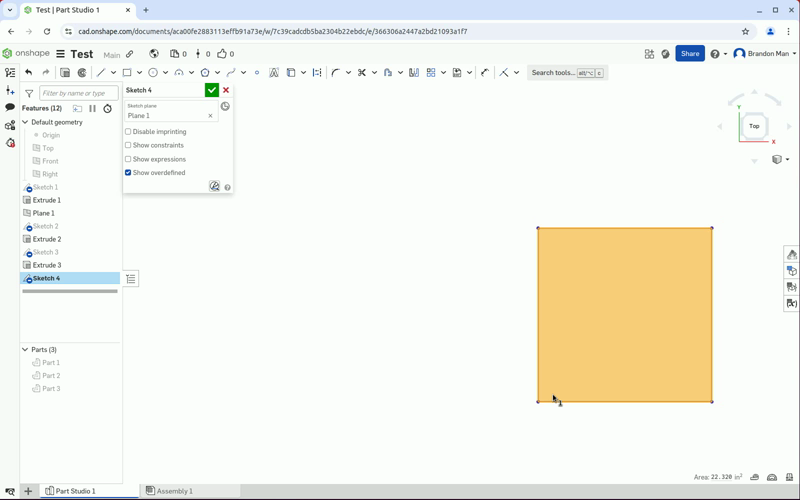
scroll(-6)
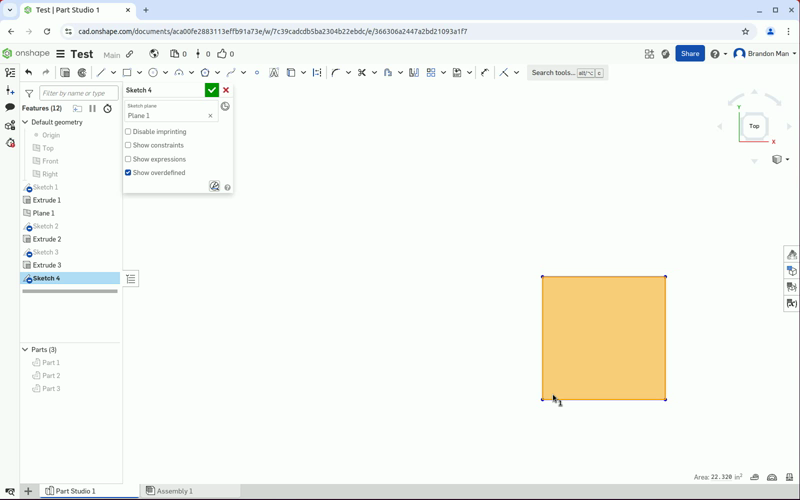
scroll(-6)
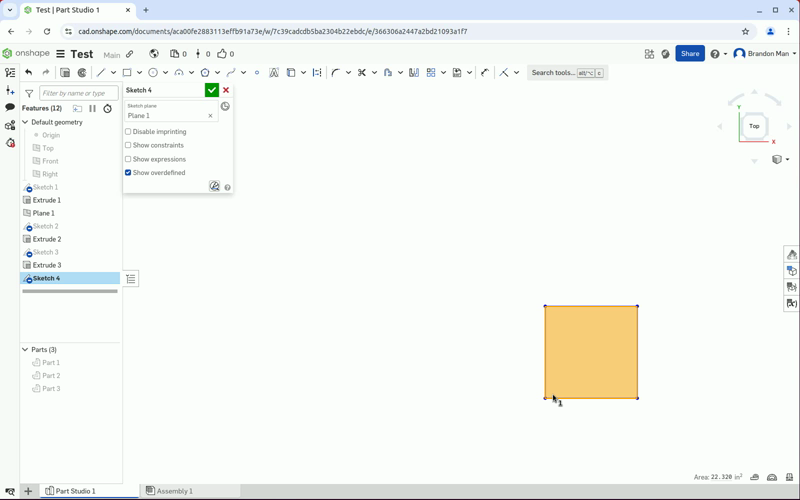
scroll(-6)
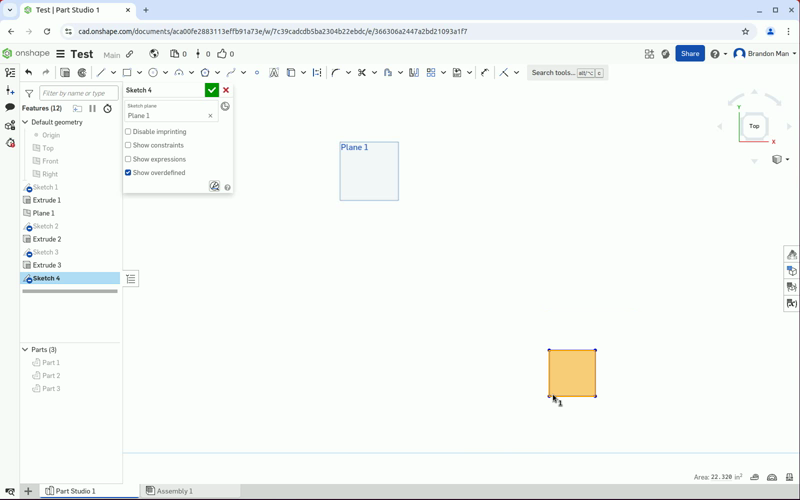
scroll(-6)
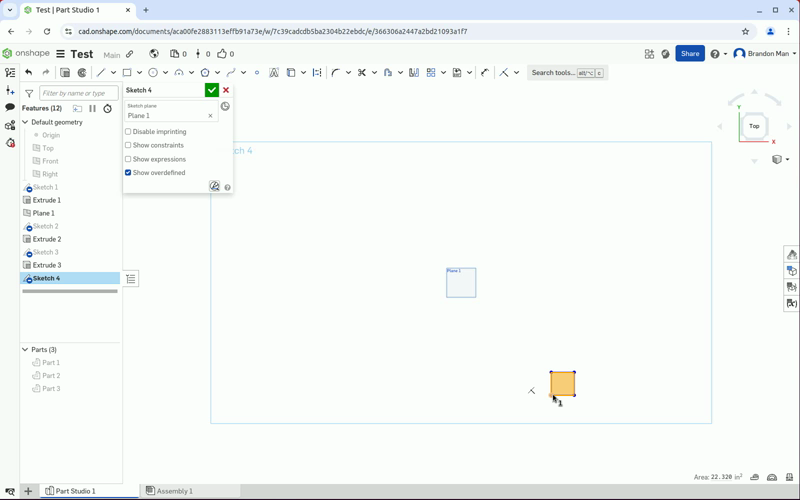
mouse_move(73, 352)
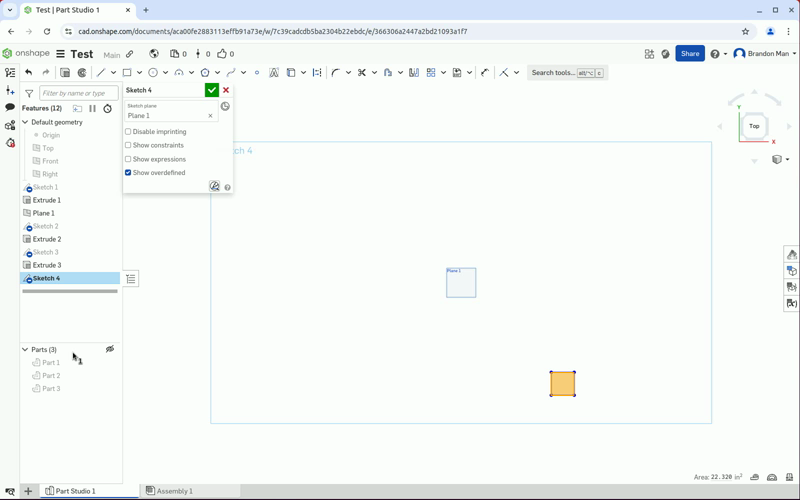
key(shift+y)
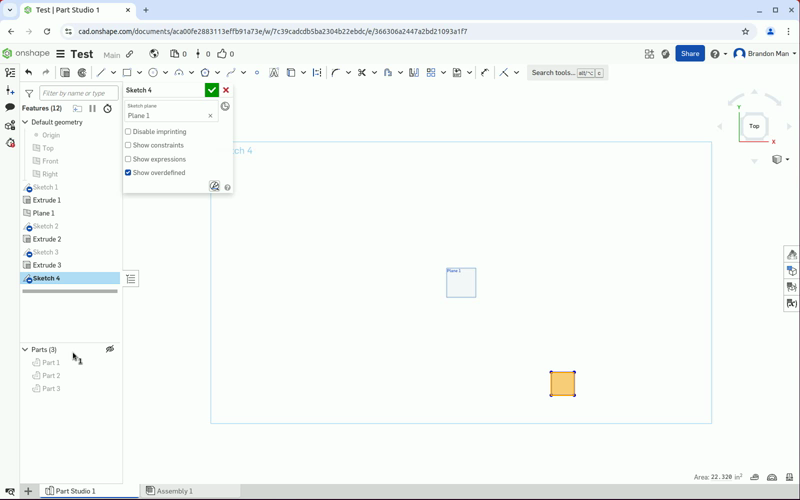
key(shift+e)
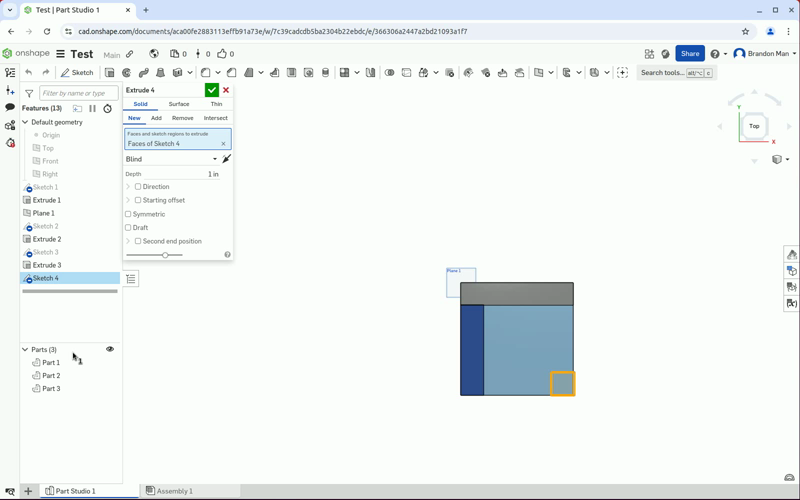
mouse_move(143, 106)
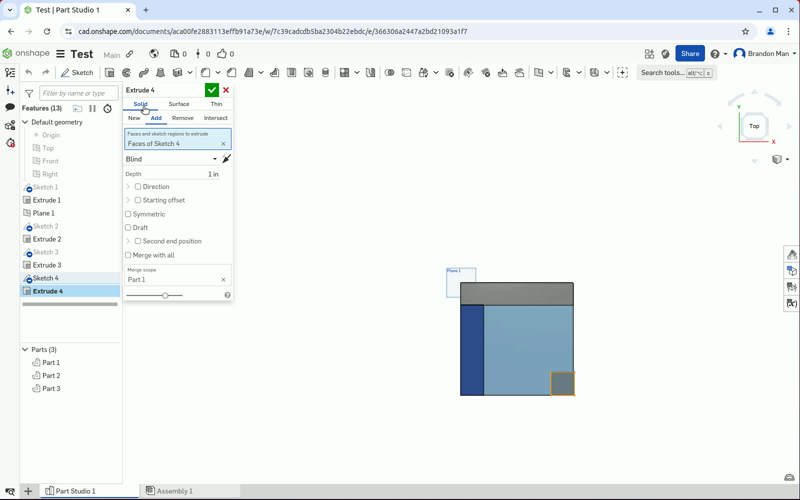
click(143, 106)
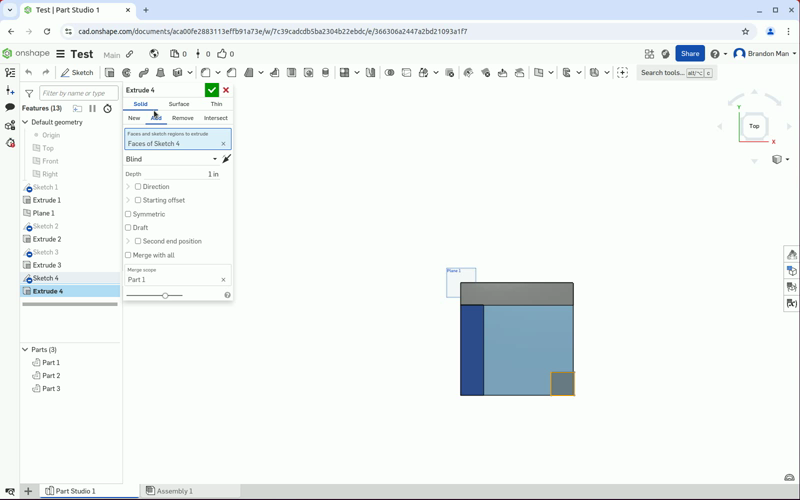
mouse_move(186, 120)
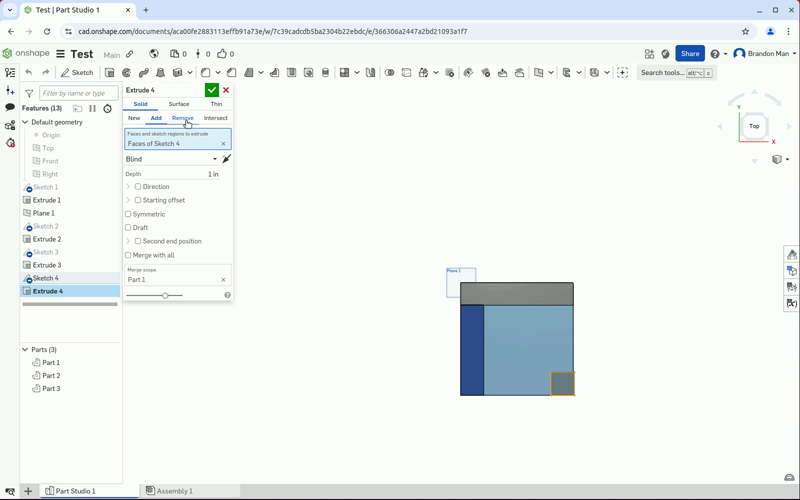
click(186, 120)
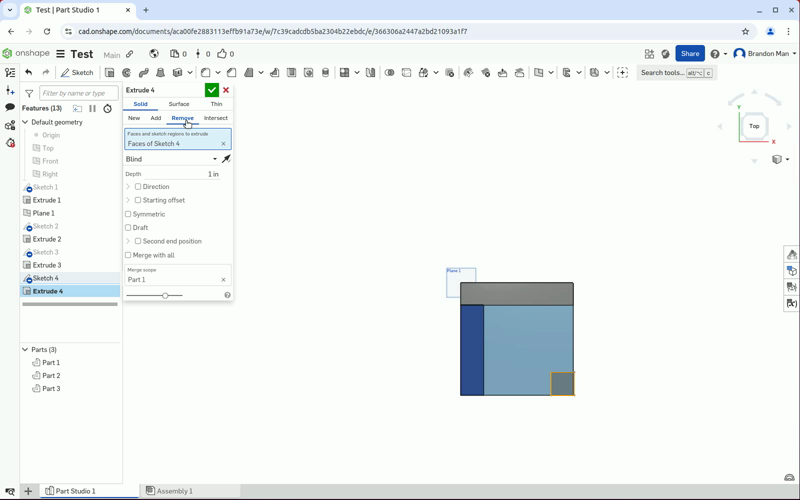
key(tab, 4)
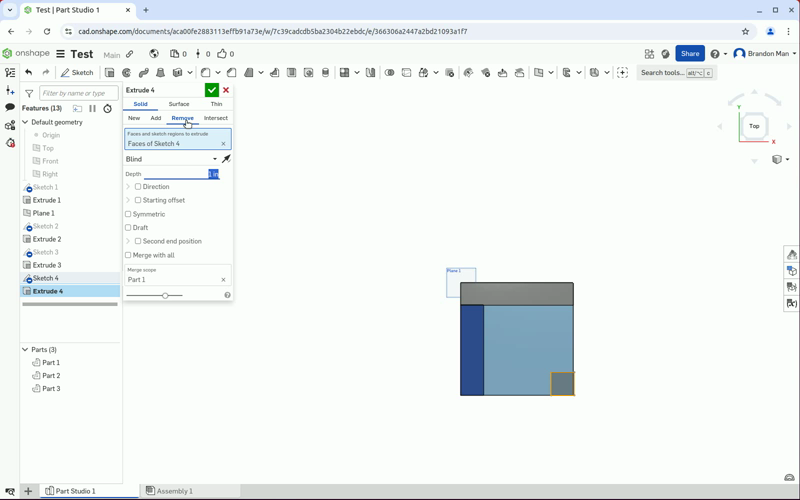
text(9.147)
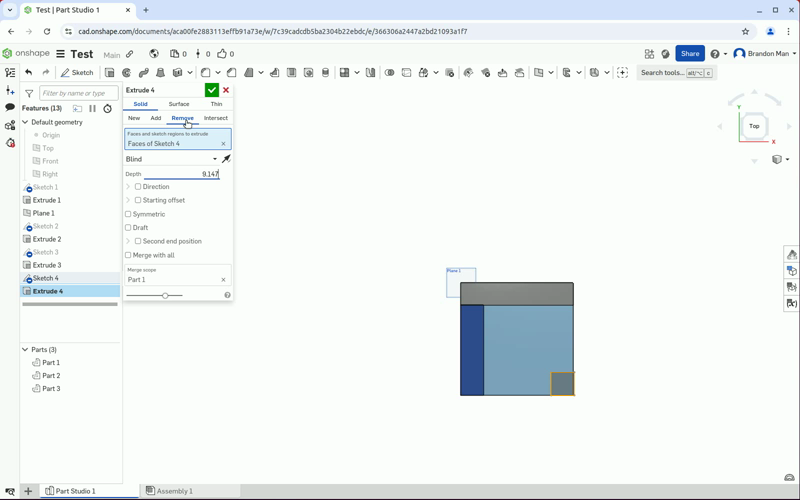
key(tab, 6)
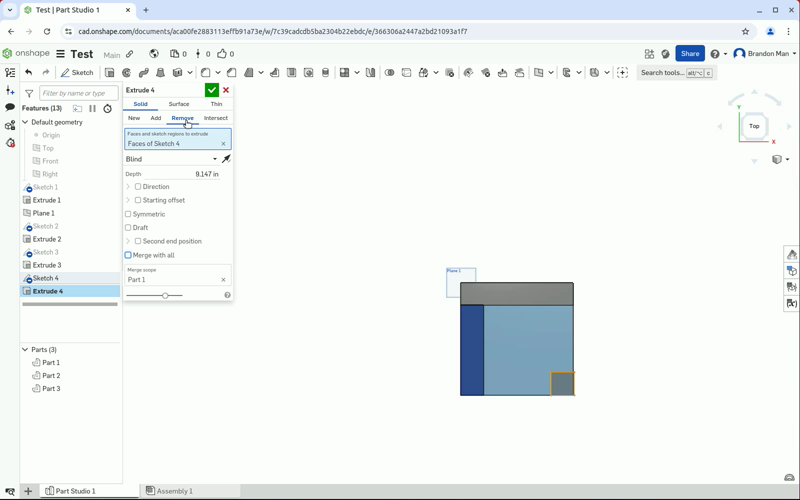
key(space)
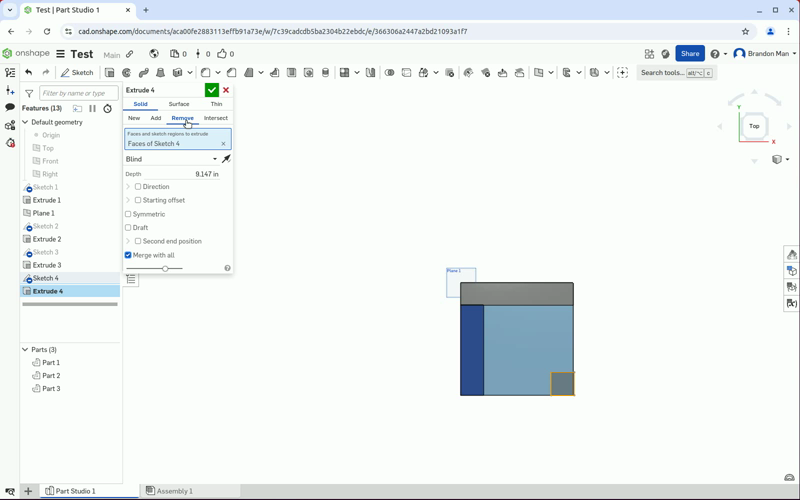
key(enter)
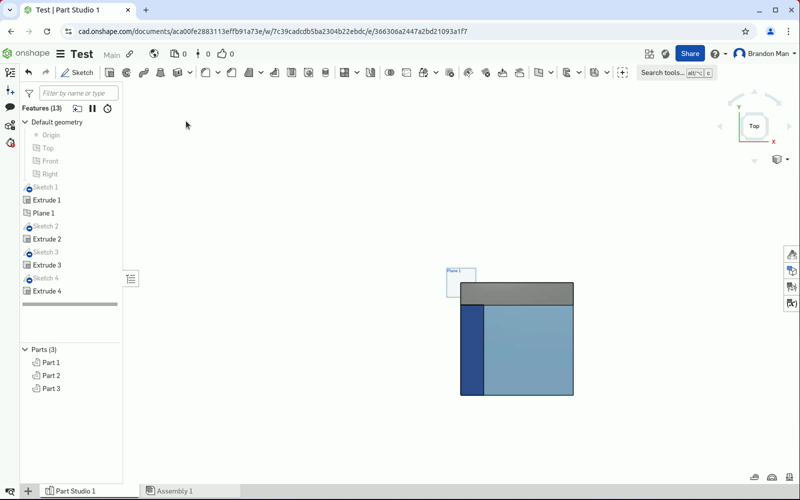
key(shift+h)
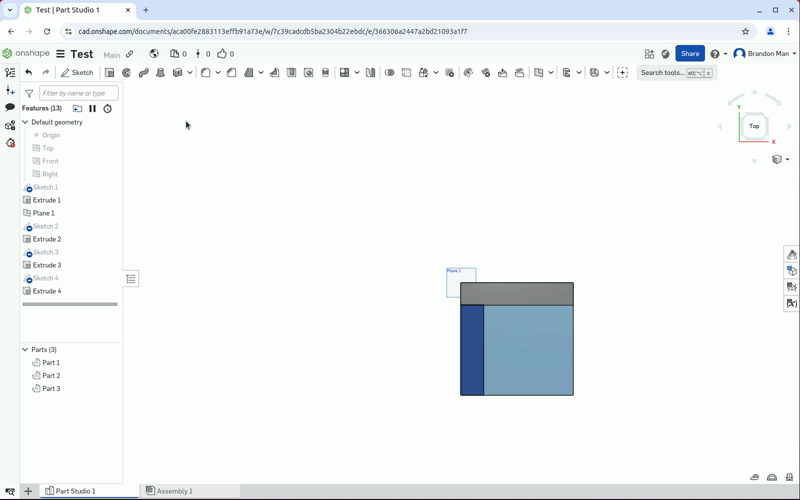
key(shift+h)
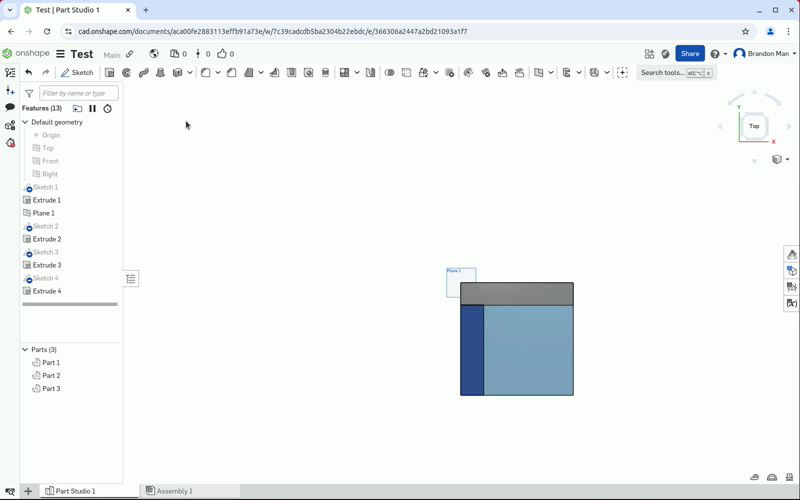
key(shift+7)
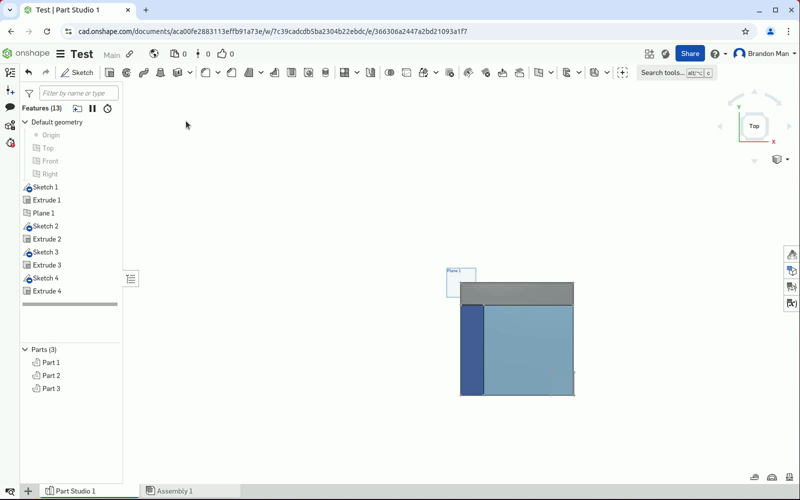
key(up, 3)
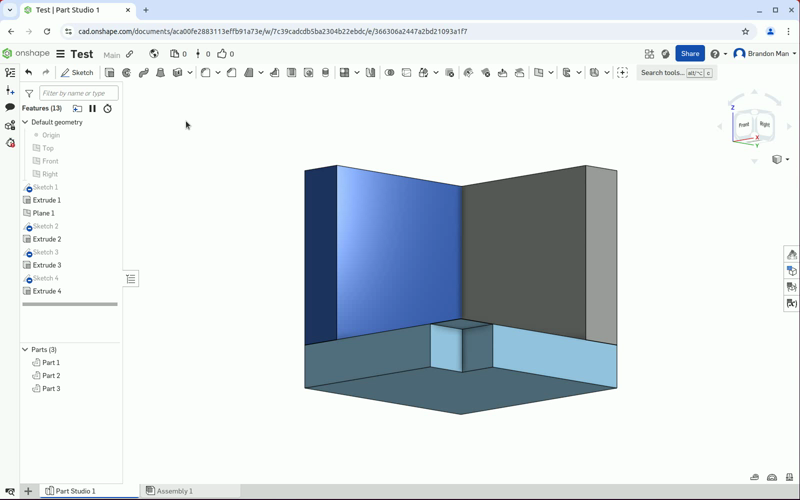
key(left, 3)
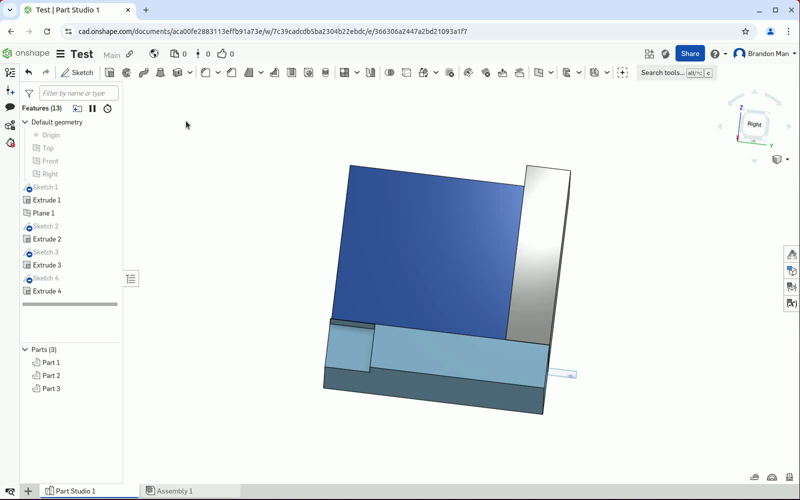
key(right, 3)
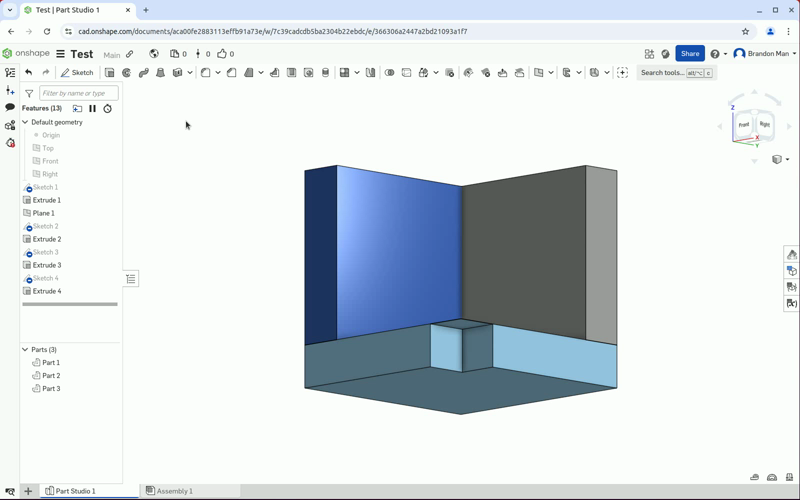
key(down, 3)
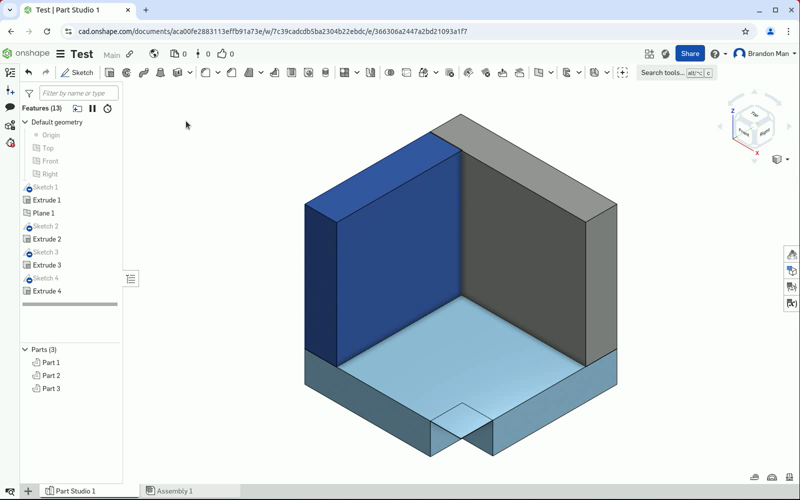
mouse_move(73, 189)
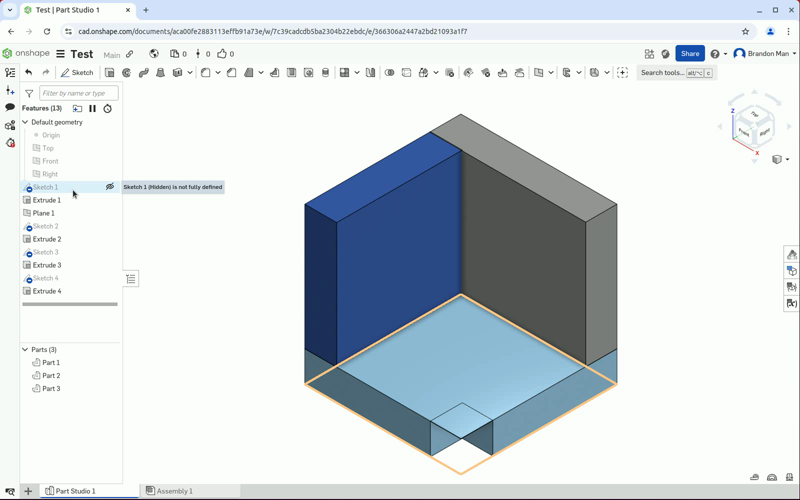
click(73, 189)